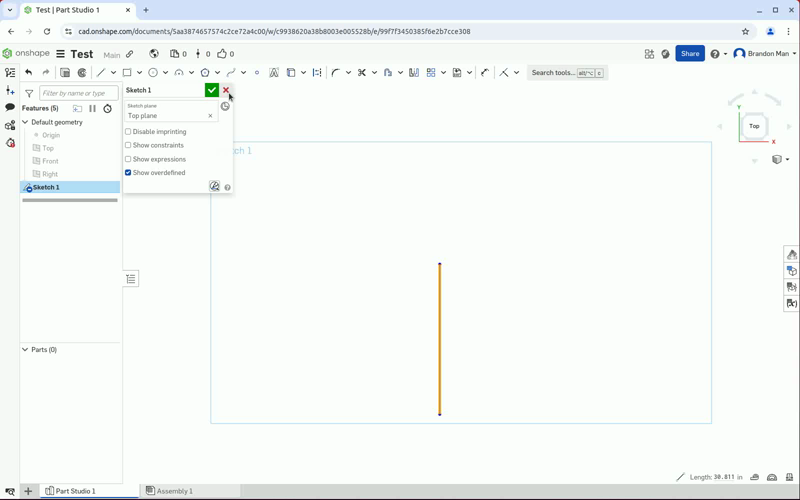
key(shift+h)
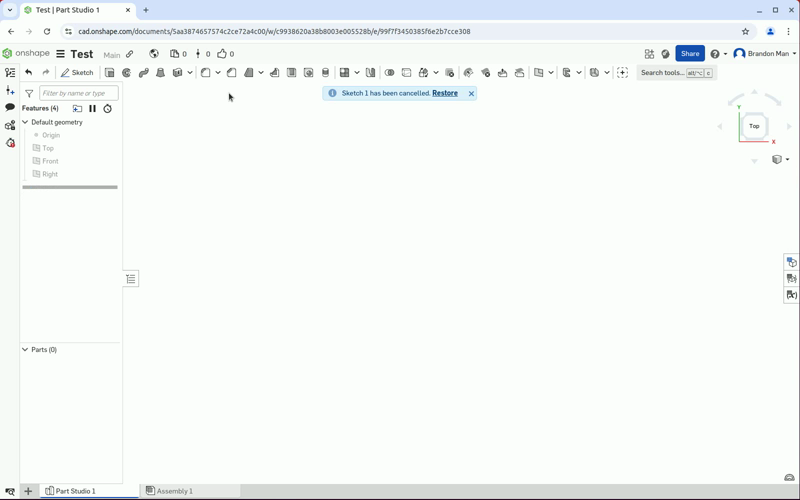
mouse_move(73, 352)
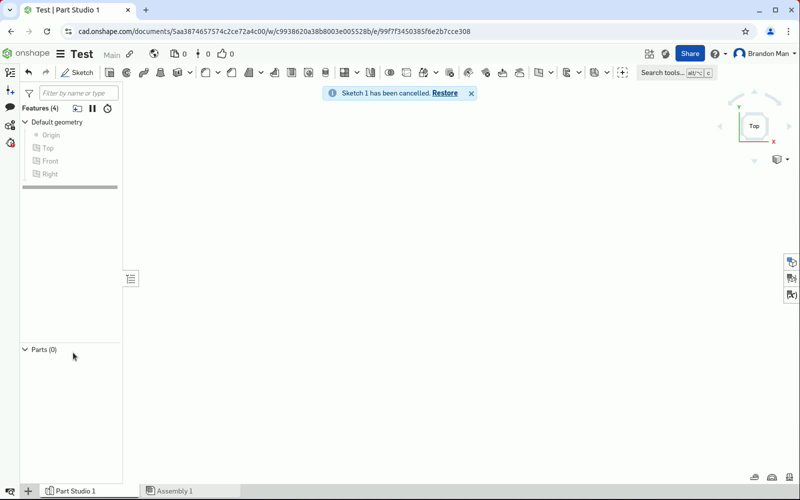
key(y)
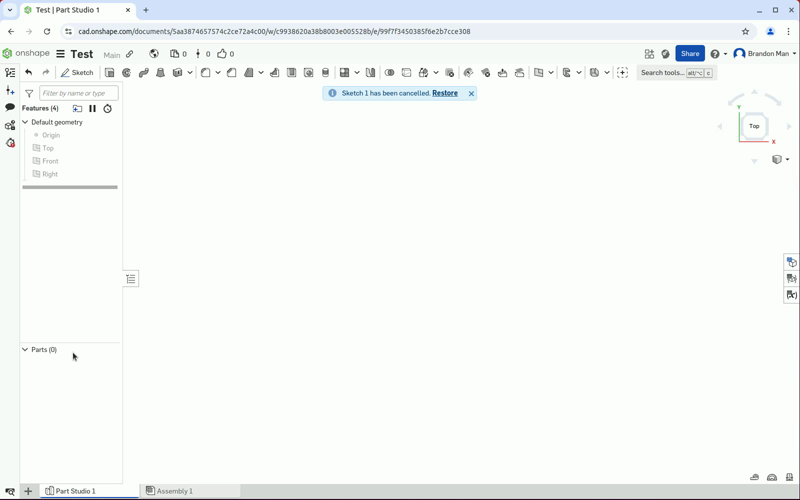
key(shift+p)
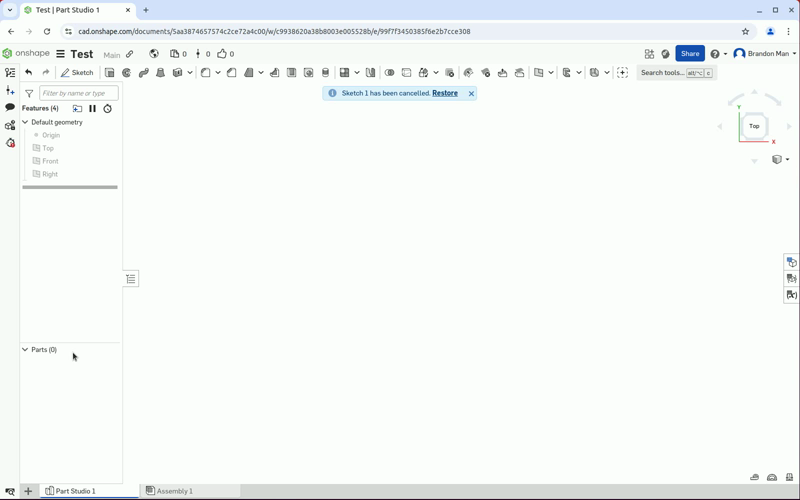
key(space)
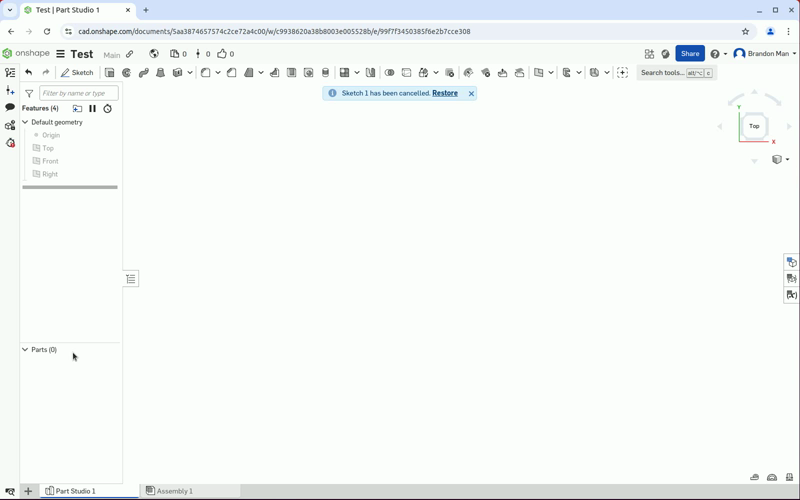
key_down(shift)
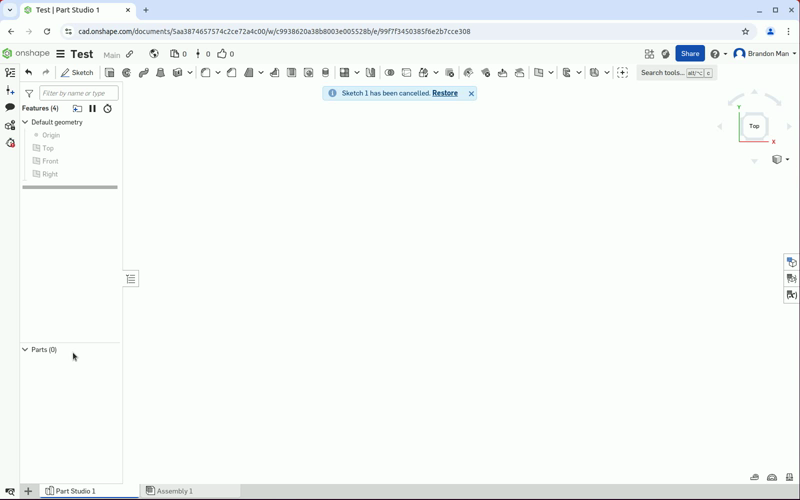
key(up)
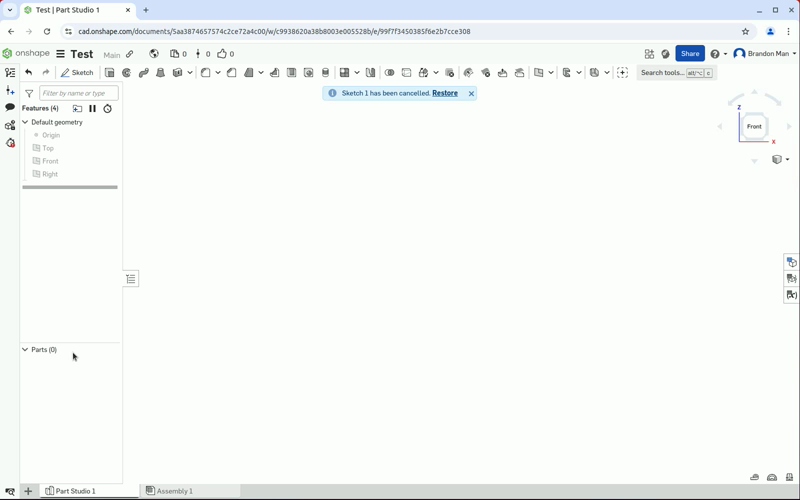
key_up(shift)
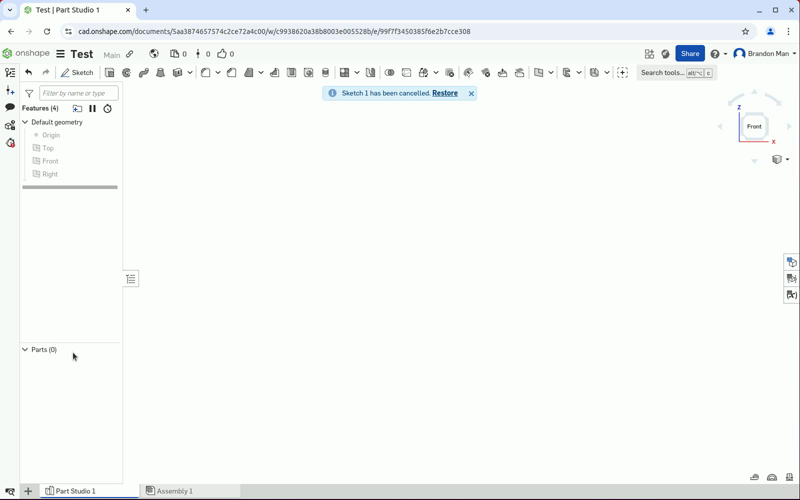
mouse_move(73, 352)
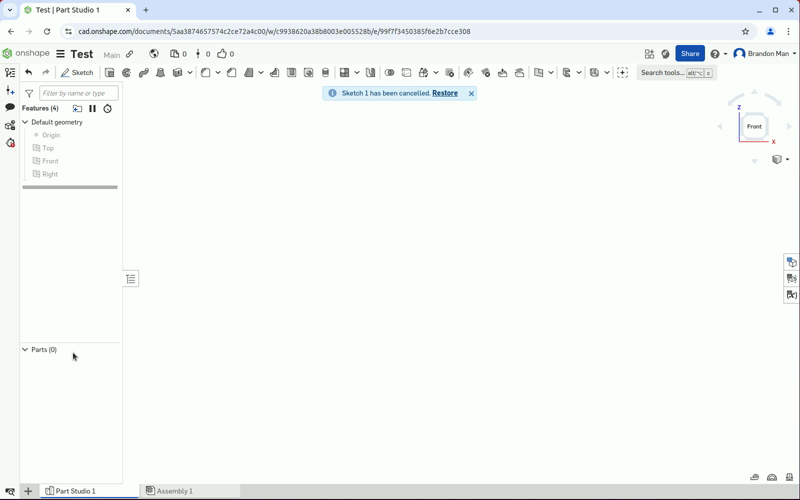
key(shift+y)
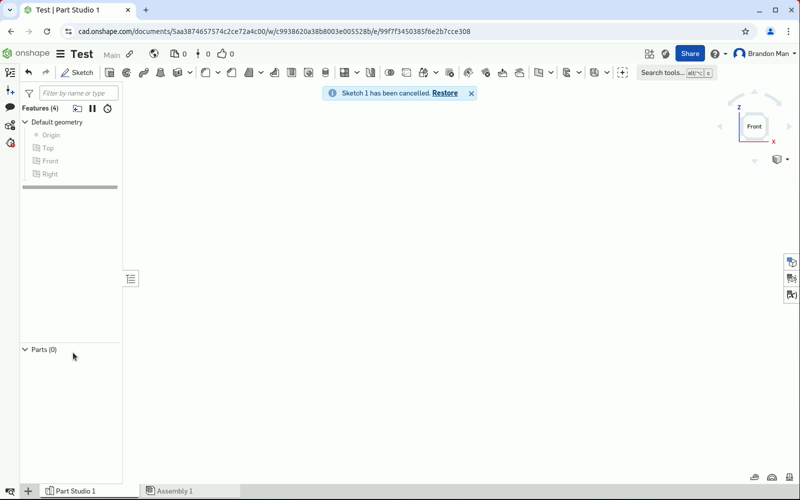
key(shift+s)
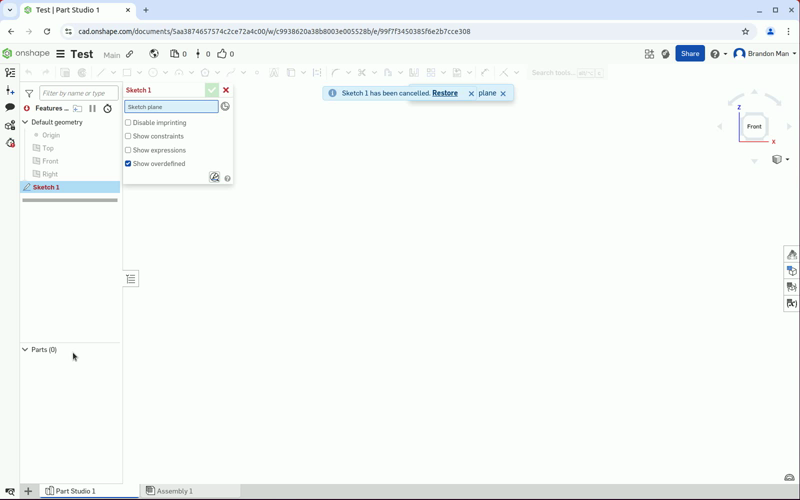
mouse_move(73, 163)
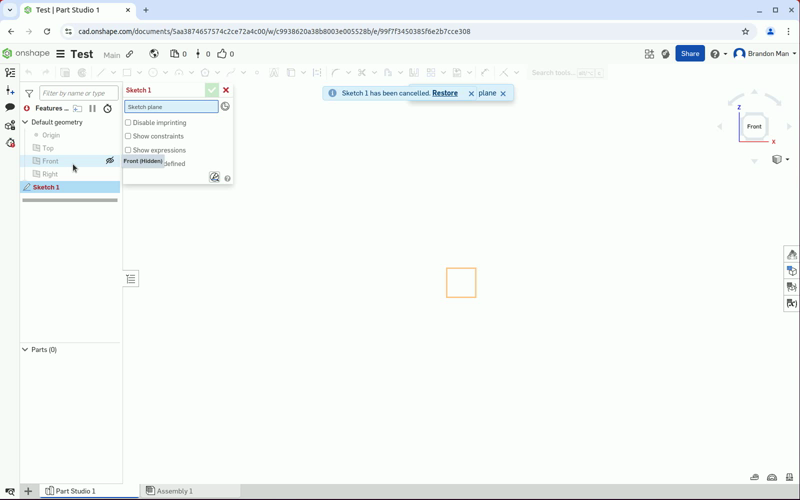
click(73, 163)
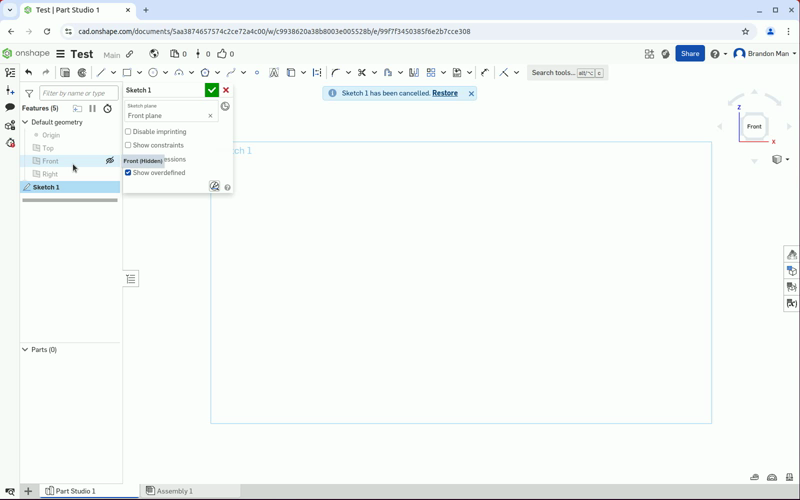
mouse_move(73, 352)
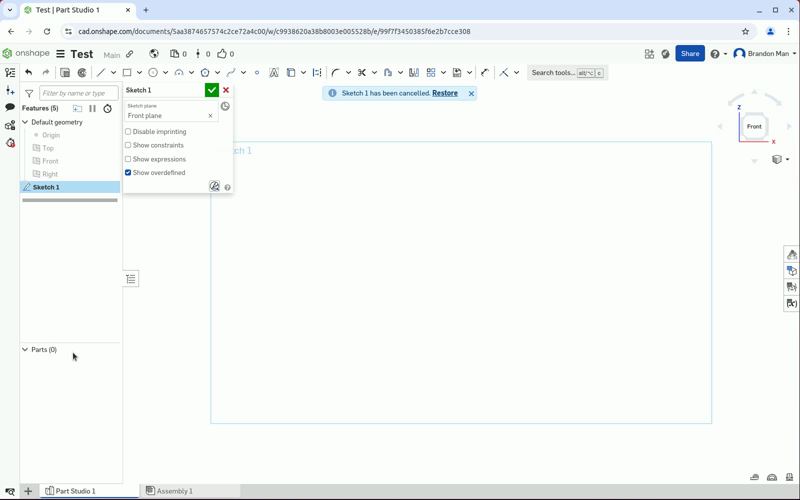
key(y)
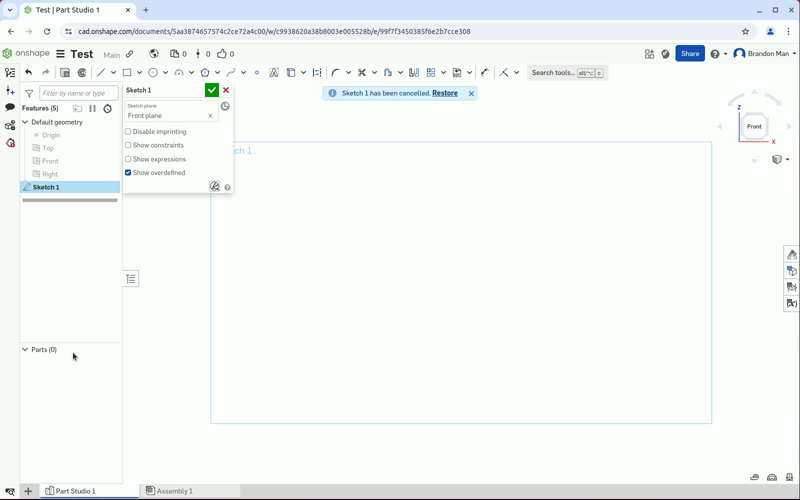
key(l)
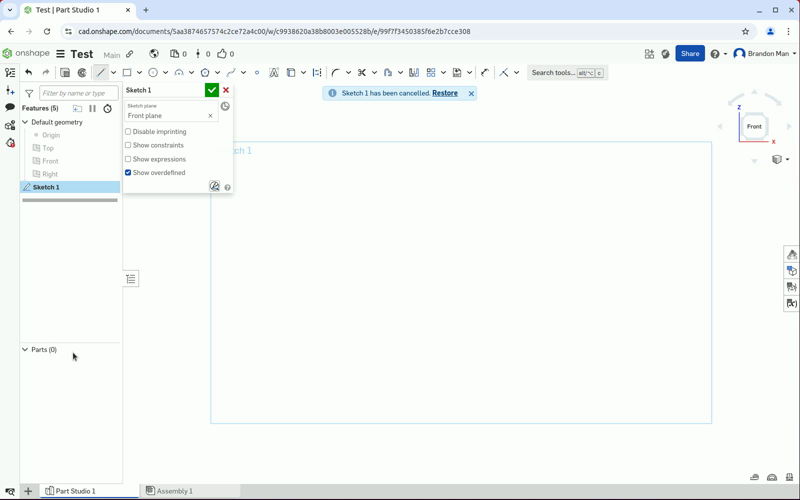
key_down(shift)
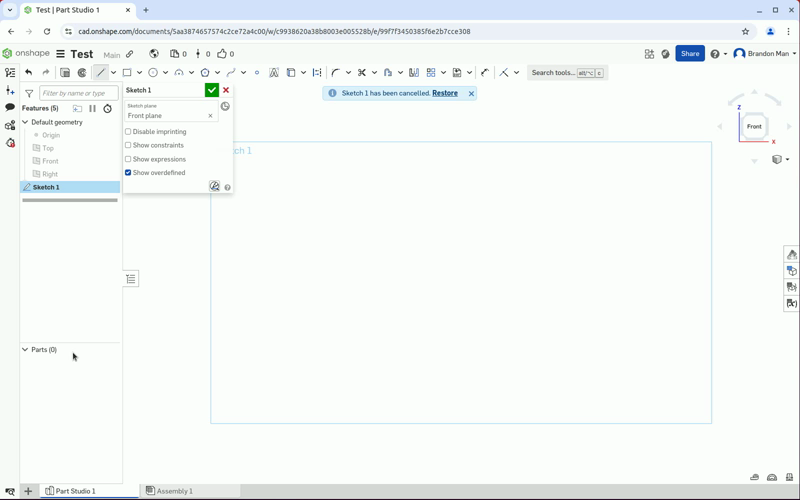
mouse_move(432, 313)
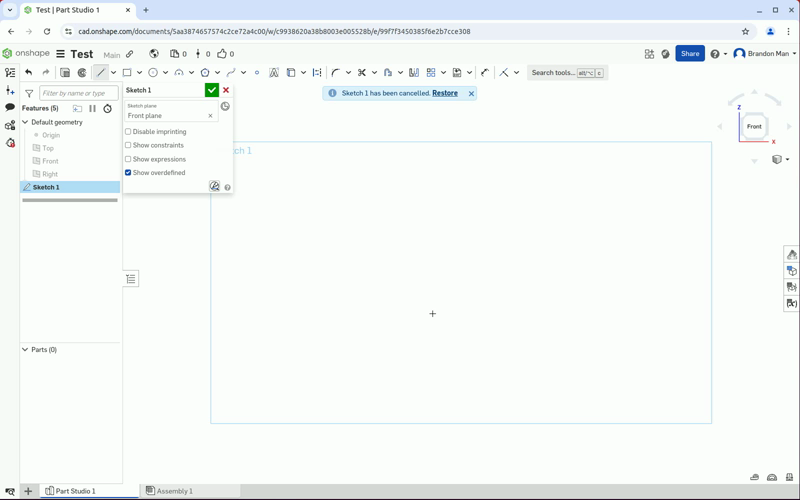
click(432, 313)
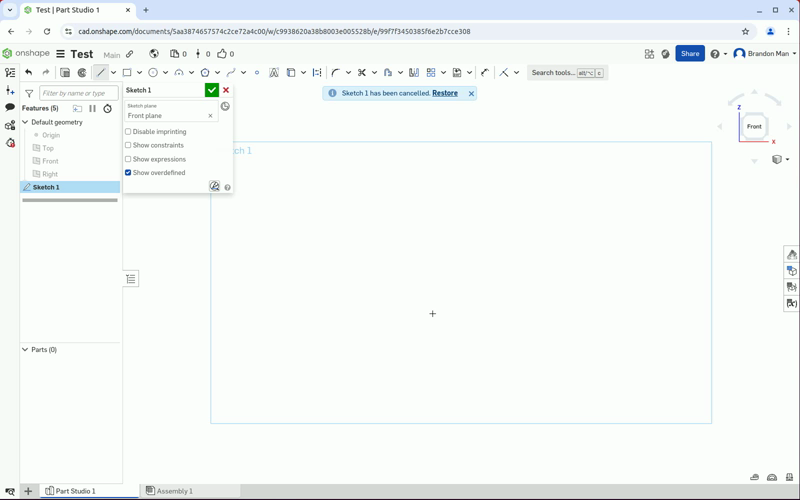
key_up(shift)
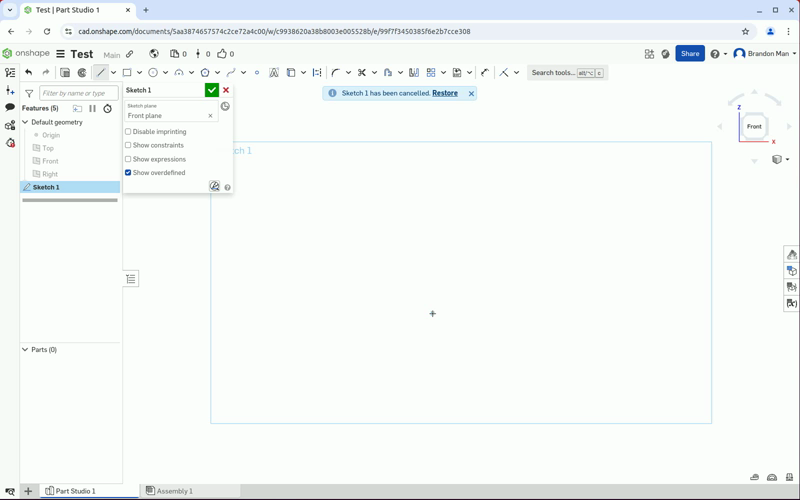
key_down(shift)
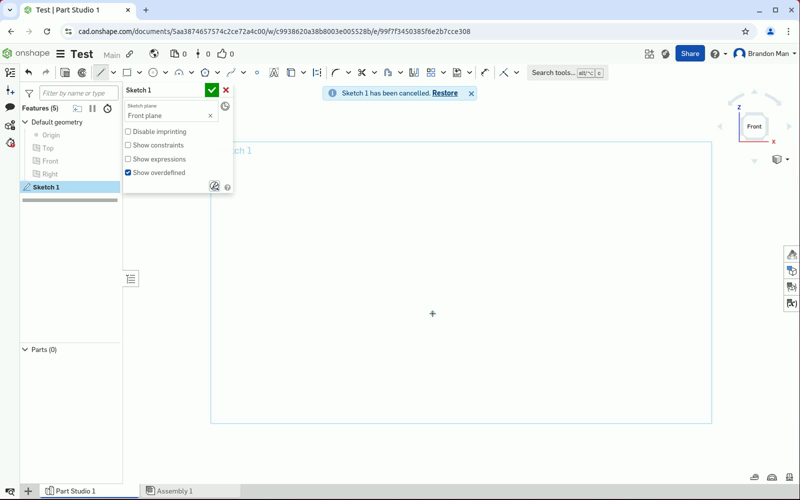
mouse_move(462, 313)
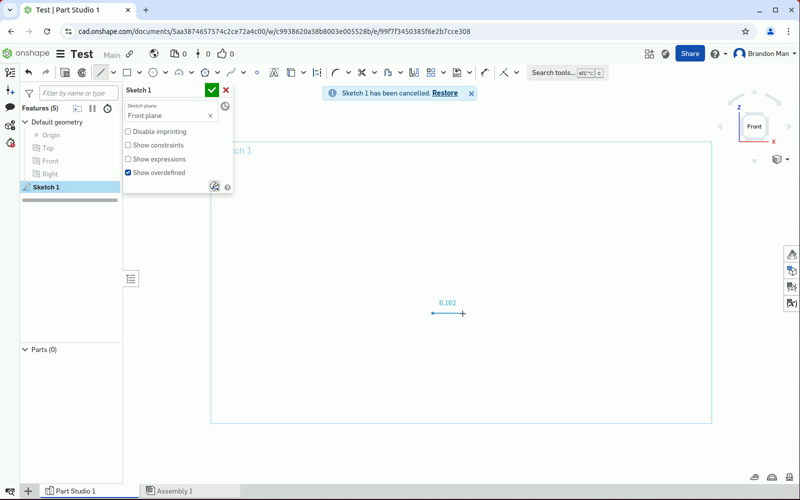
mouse_move(489, 313)
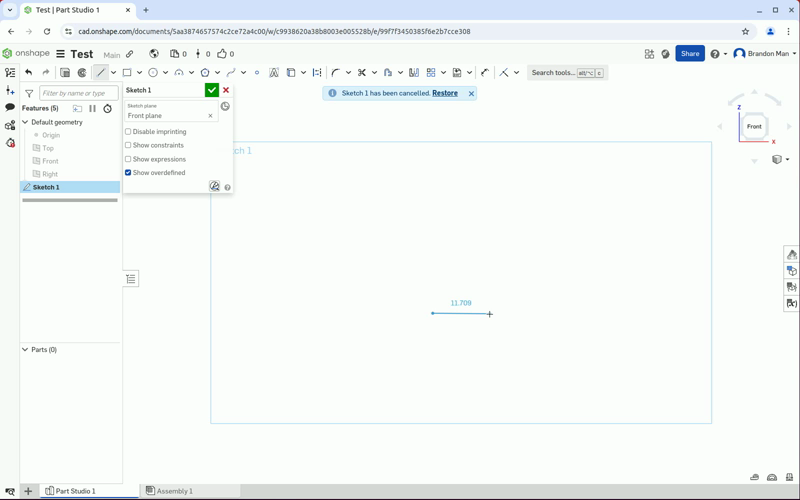
click(489, 313)
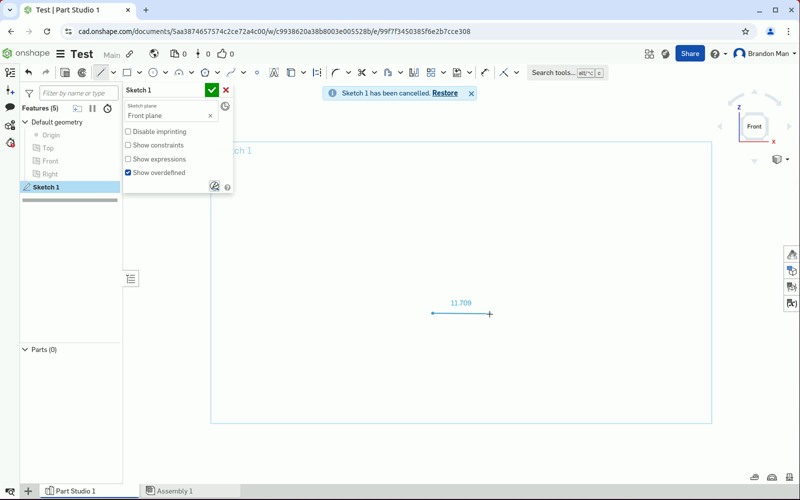
key_up(shift)
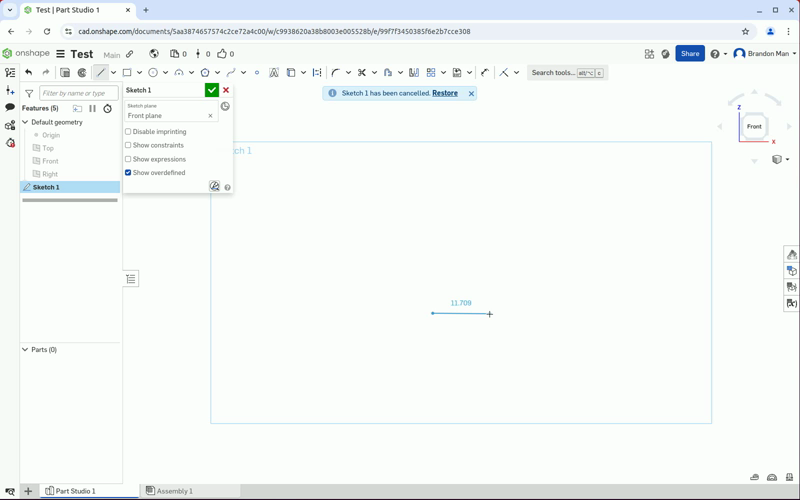
key_down(shift)
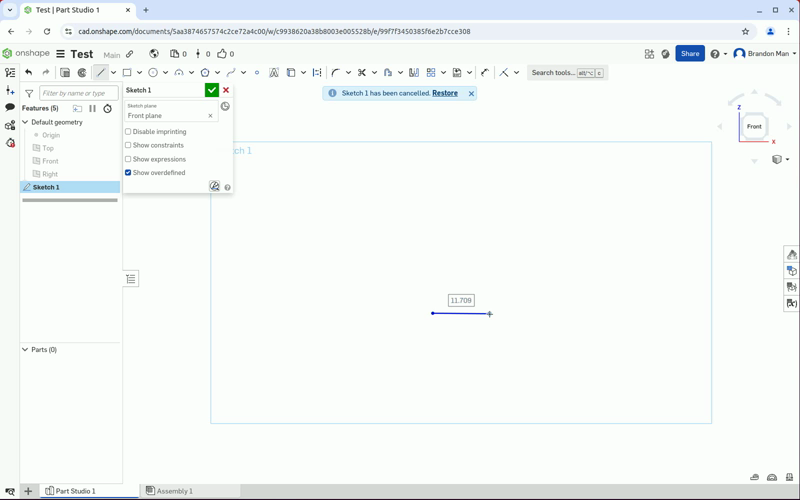
mouse_move(489, 250)
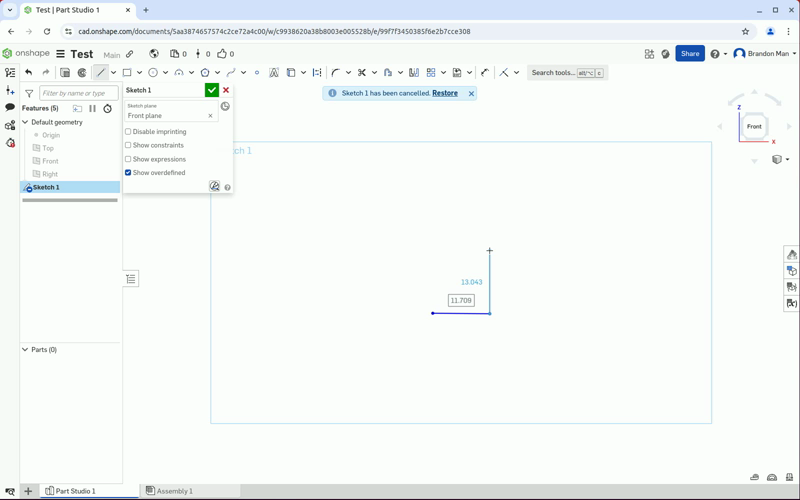
click(489, 250)
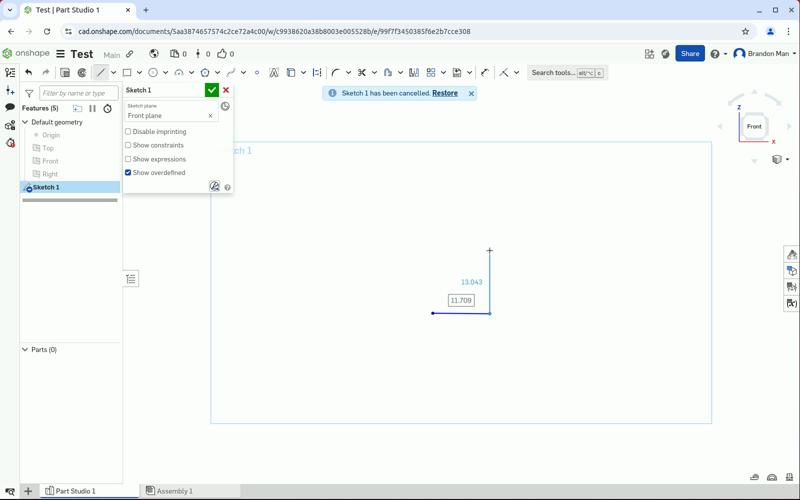
key_up(shift)
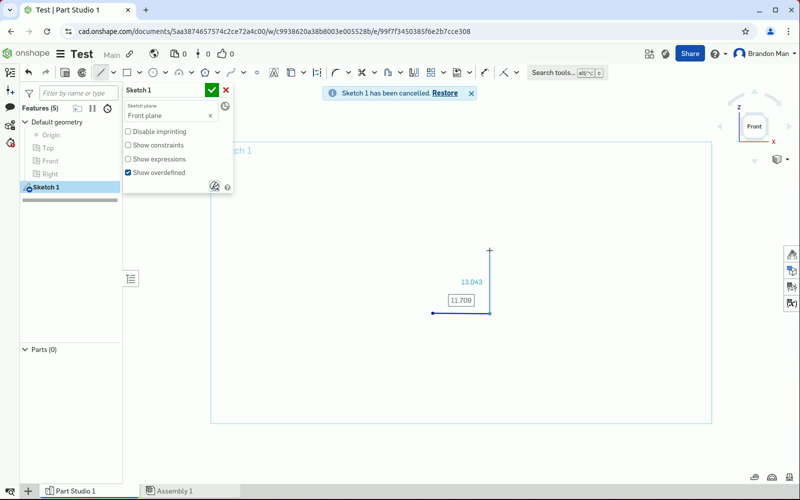
key_down(shift)
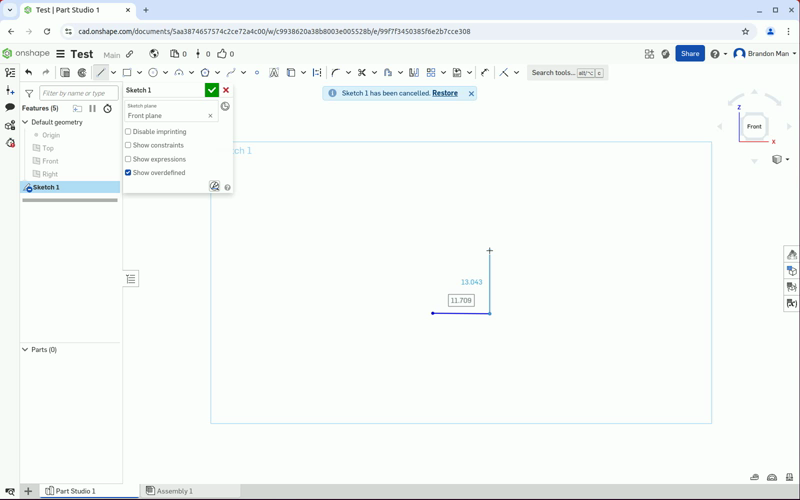
mouse_move(519, 250)
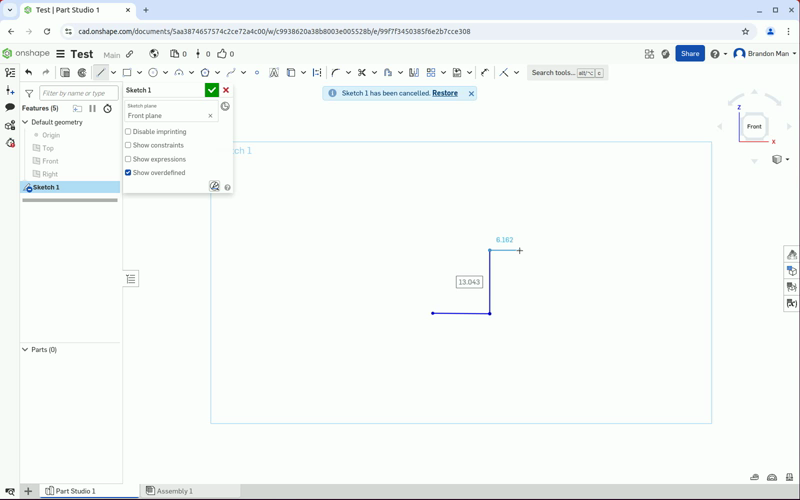
mouse_move(461, 240)
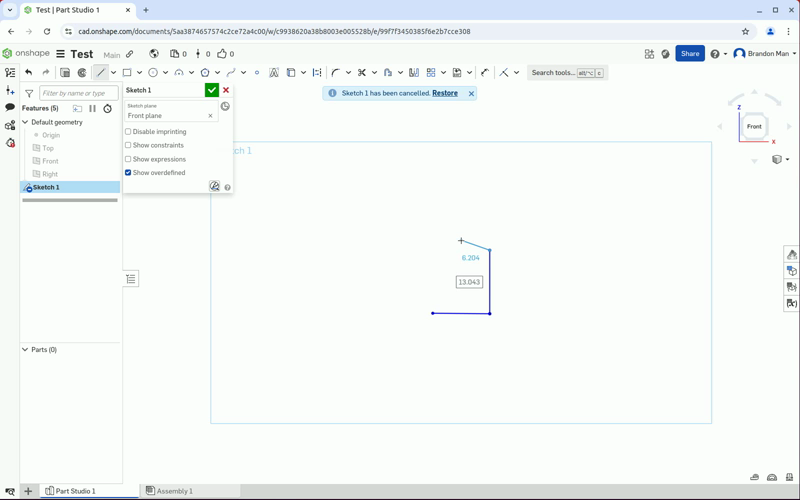
click(461, 240)
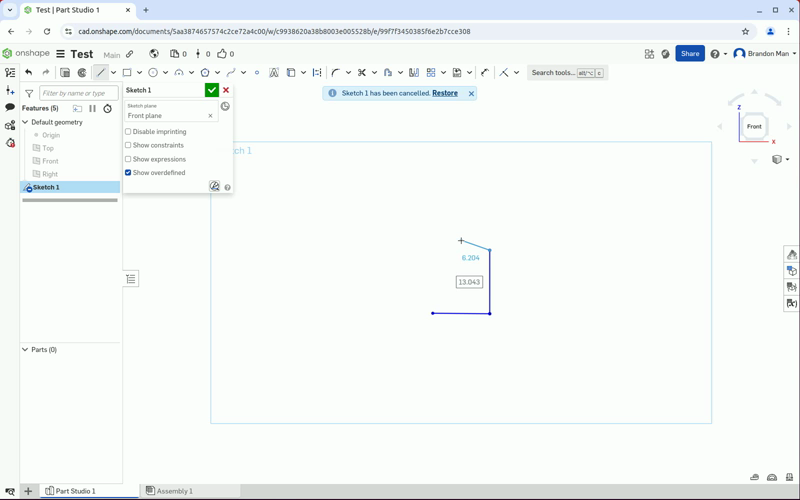
key_up(shift)
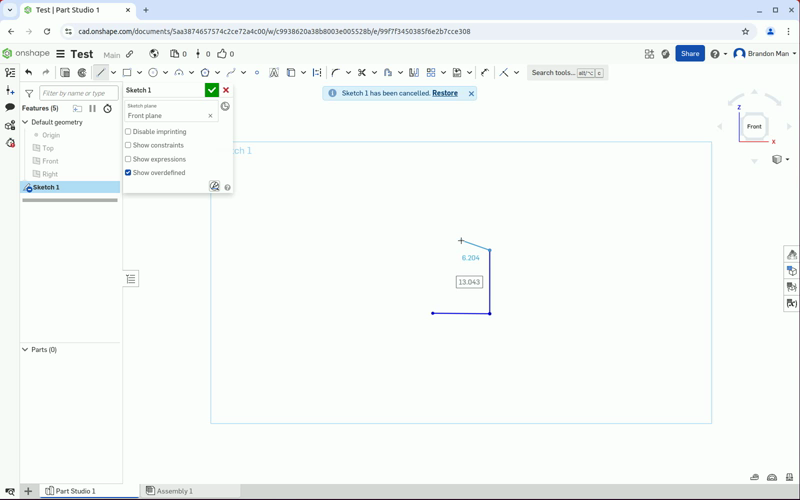
key_down(shift)
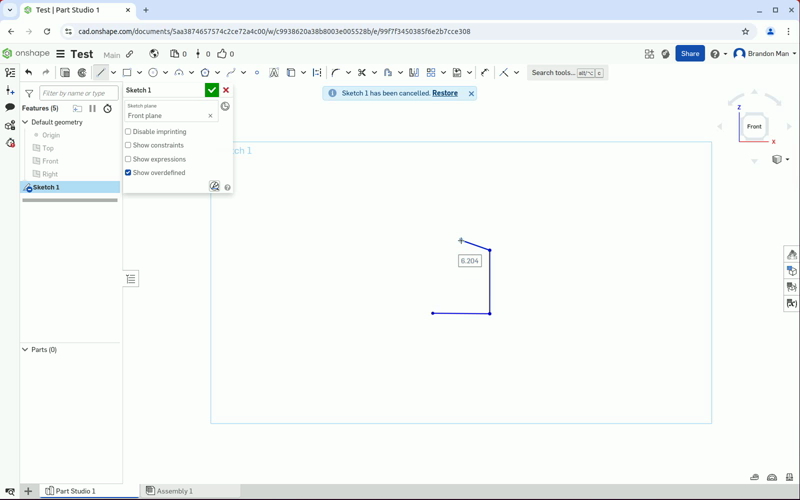
mouse_move(491, 240)
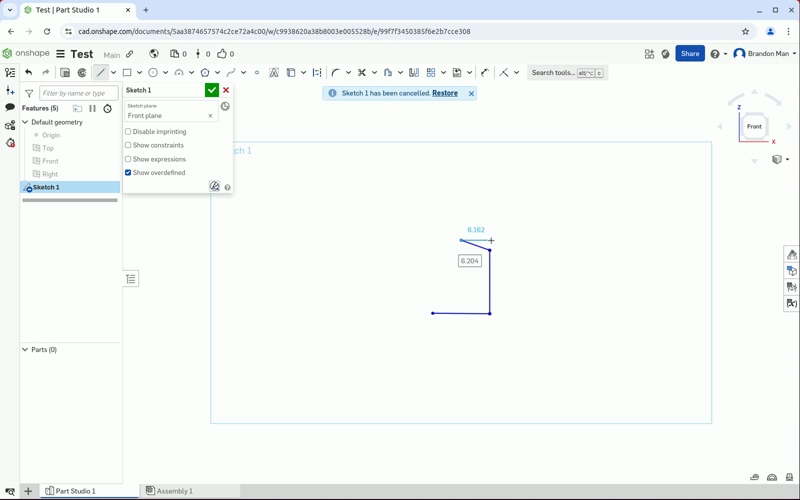
mouse_move(432, 250)
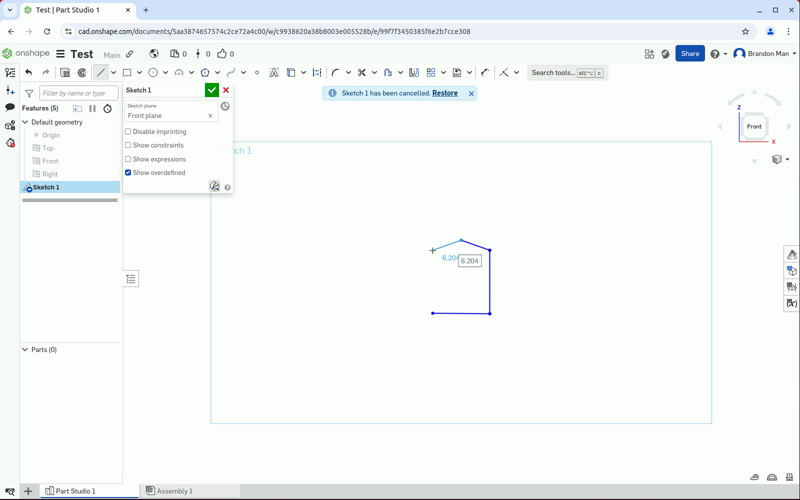
click(432, 250)
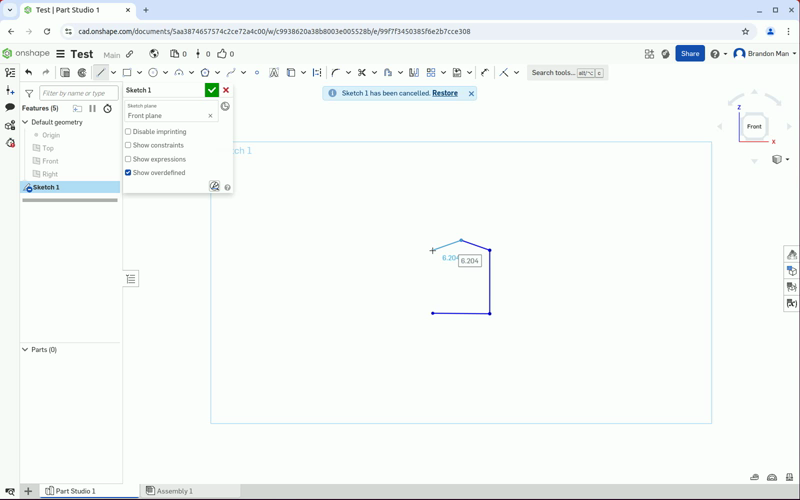
key_up(shift)
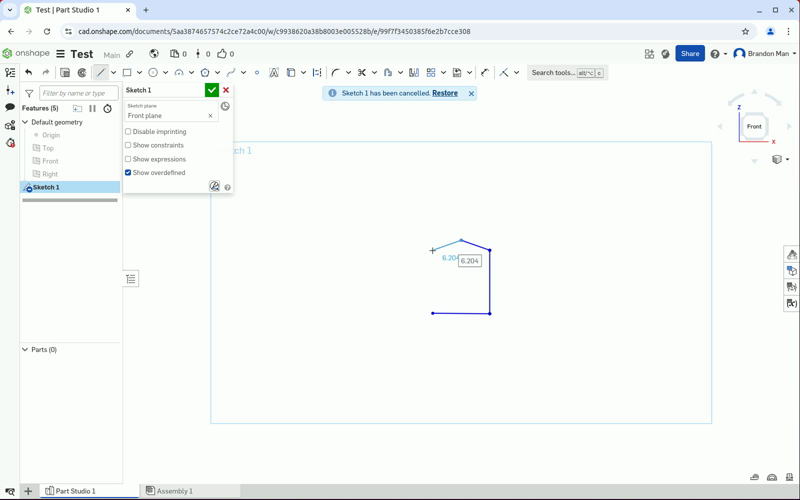
key_down(shift)
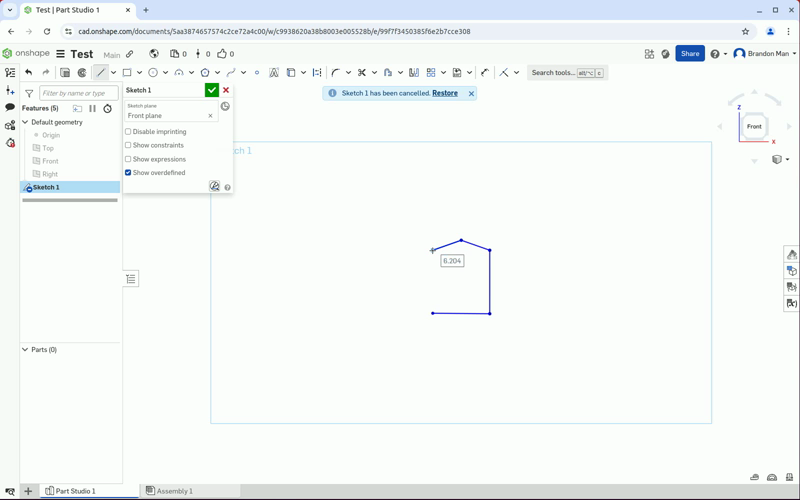
mouse_move(432, 313)
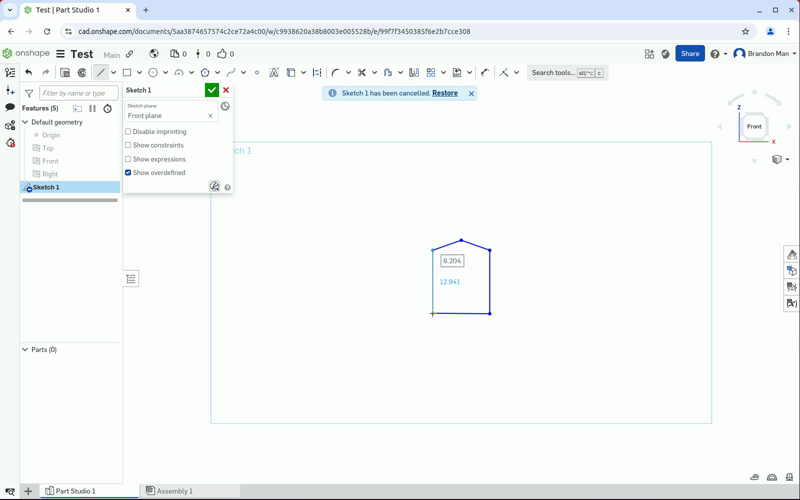
key_up(shift)
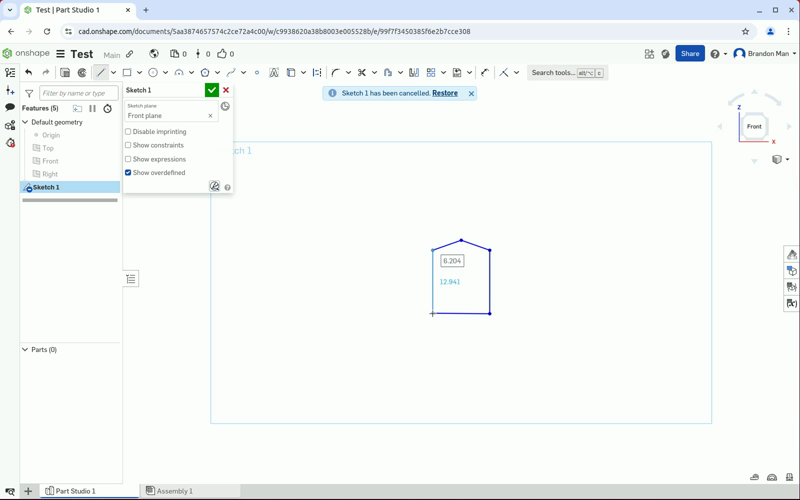
click(432, 313)
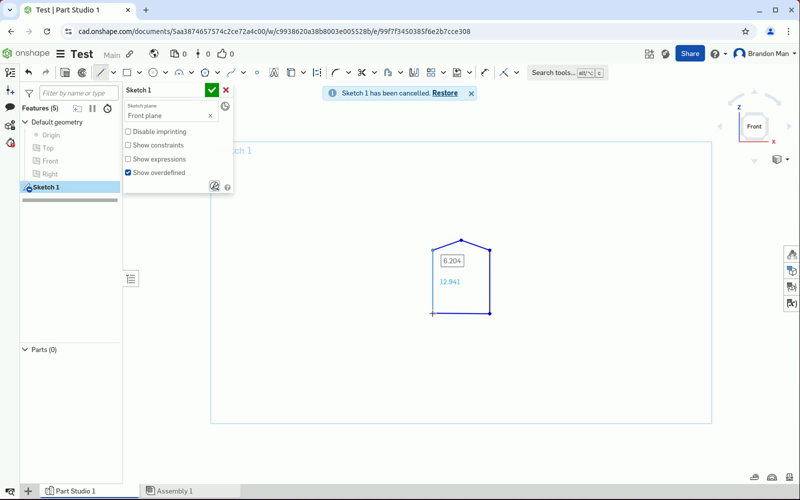
key(esc)
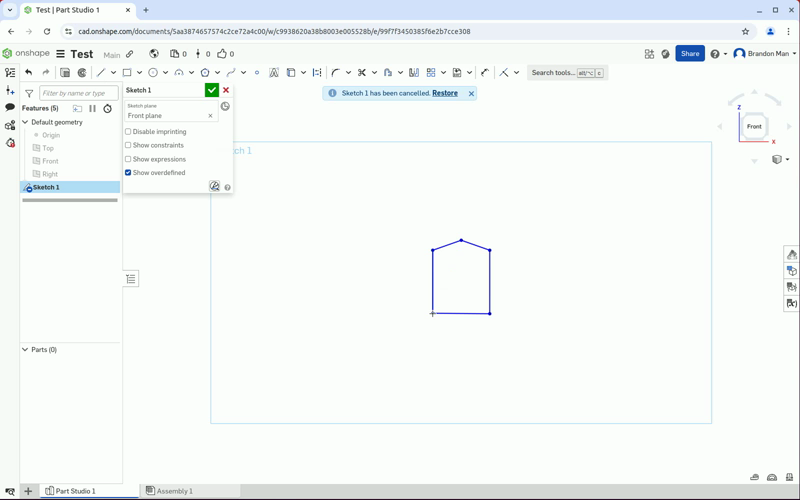
mouse_move(440, 293)
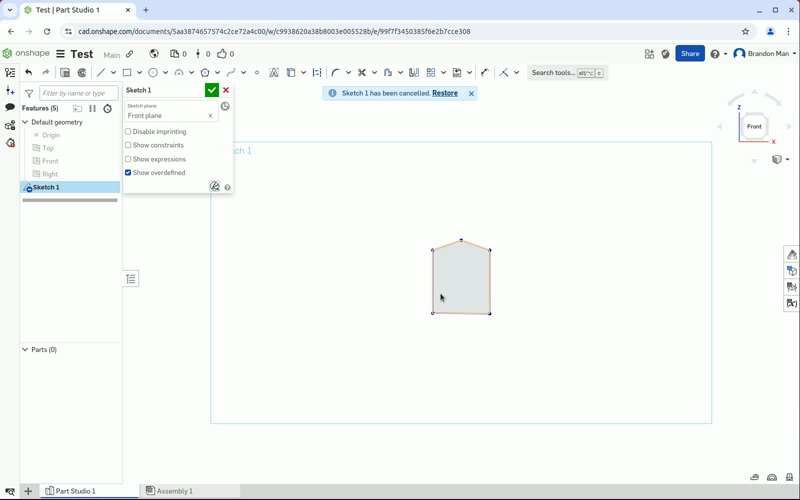
click(440, 293)
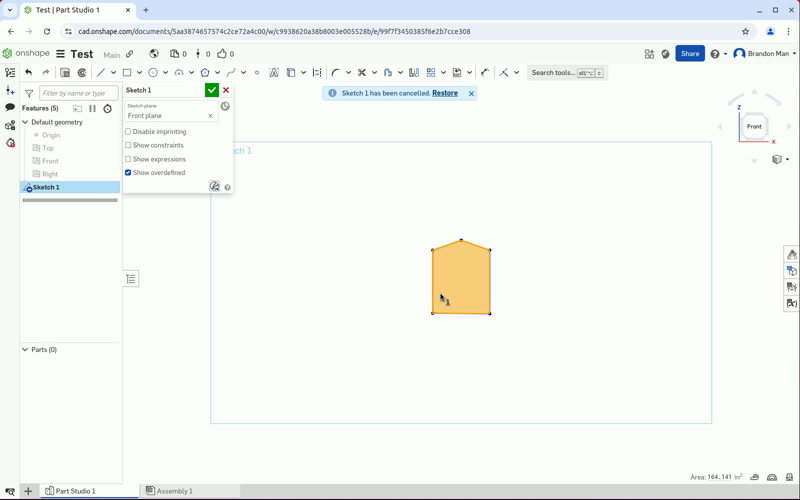
mouse_move(73, 352)
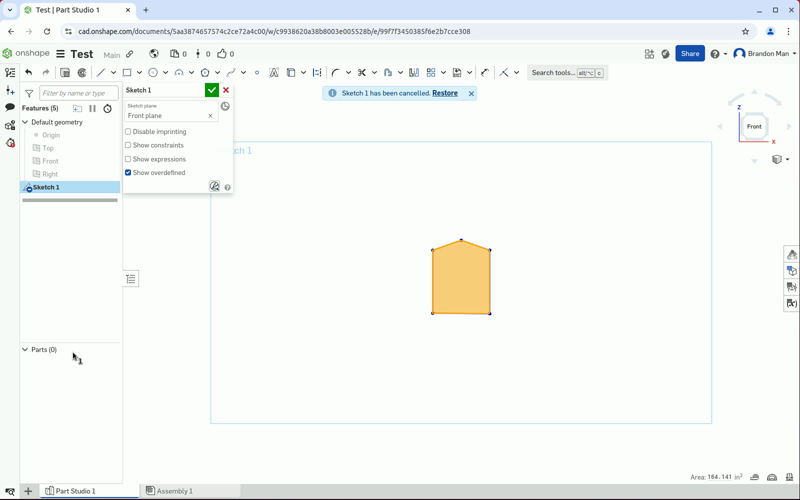
key(shift+y)
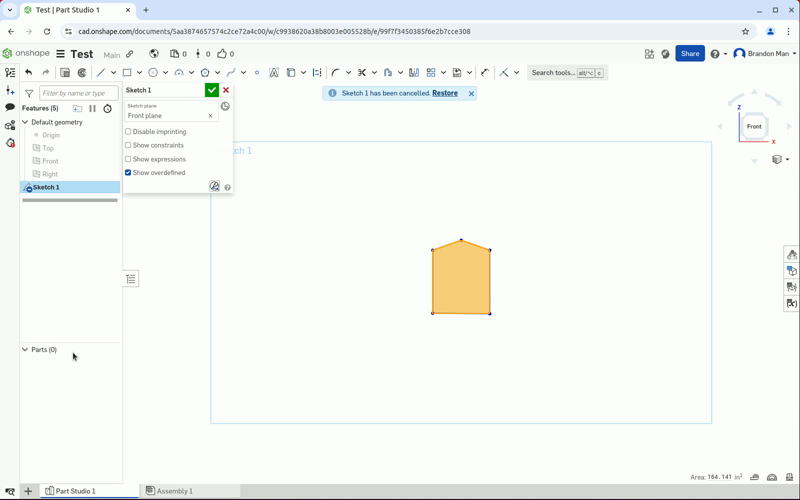
key(shift+e)
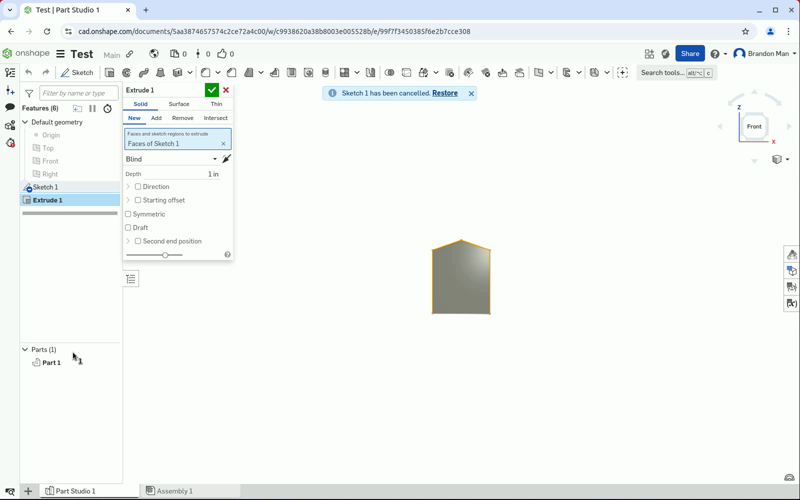
mouse_move(143, 106)
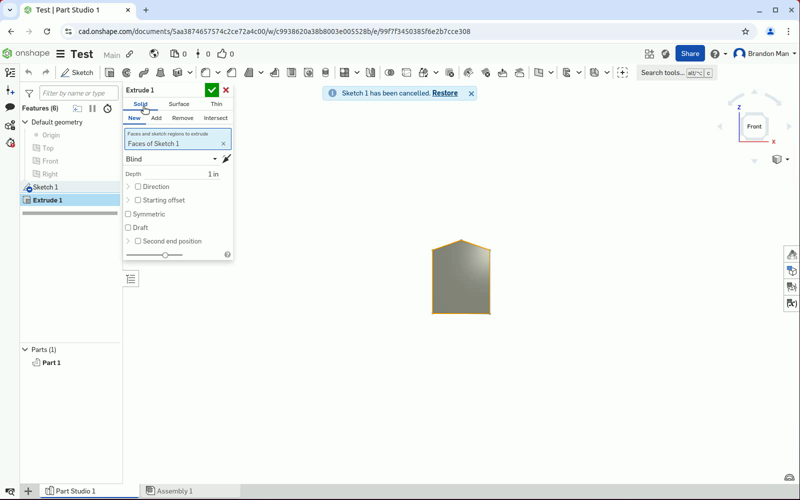
click(143, 106)
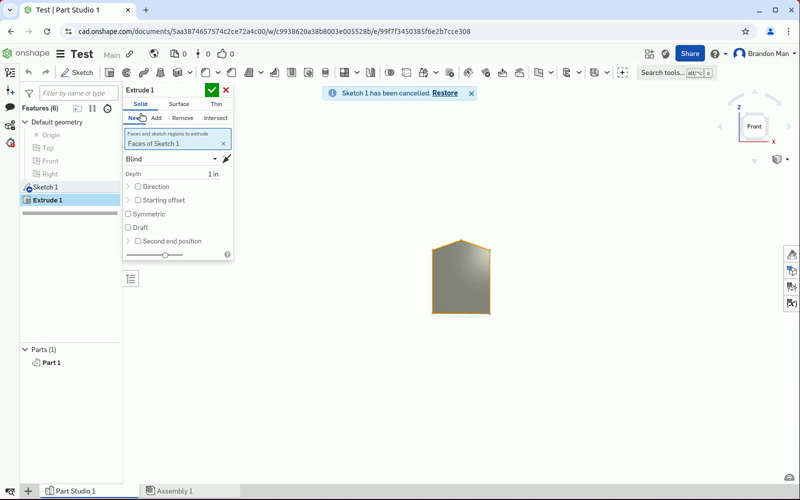
mouse_move(137, 120)
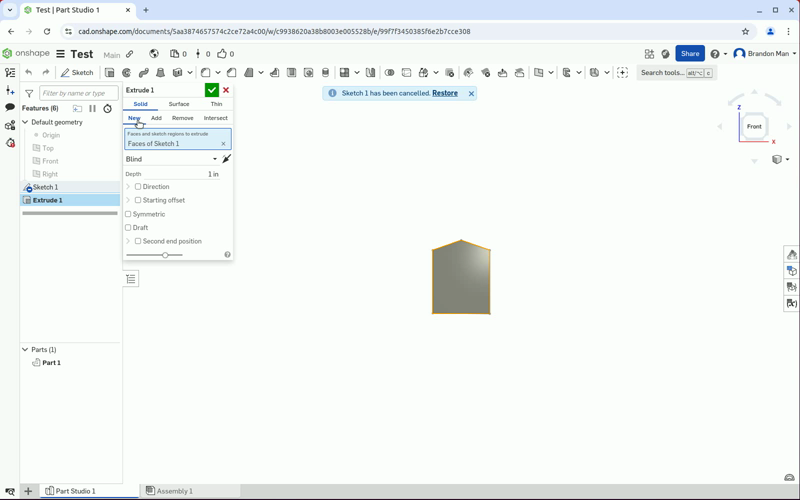
click(137, 120)
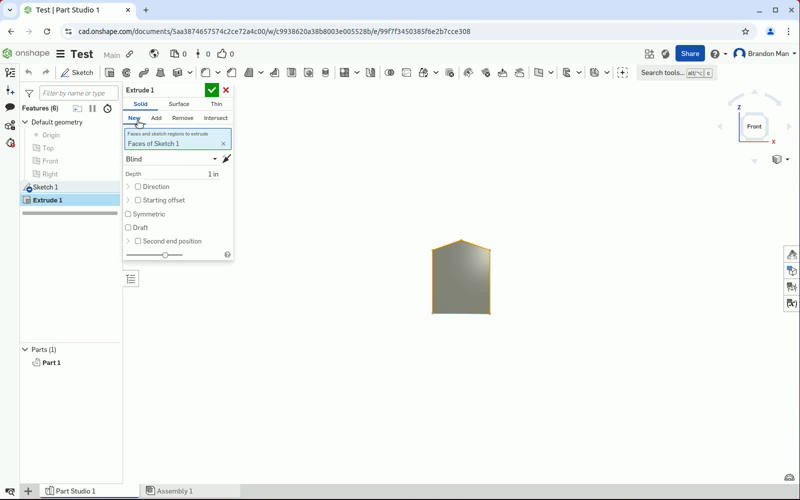
key(tab, 4)
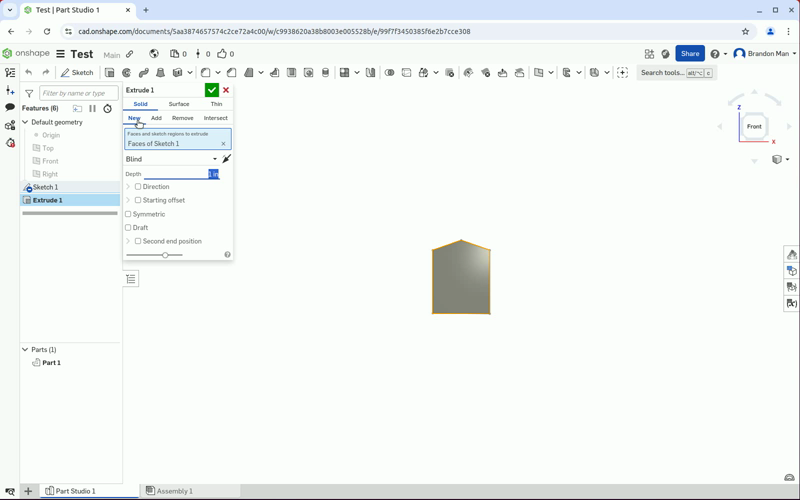
text(23.108)
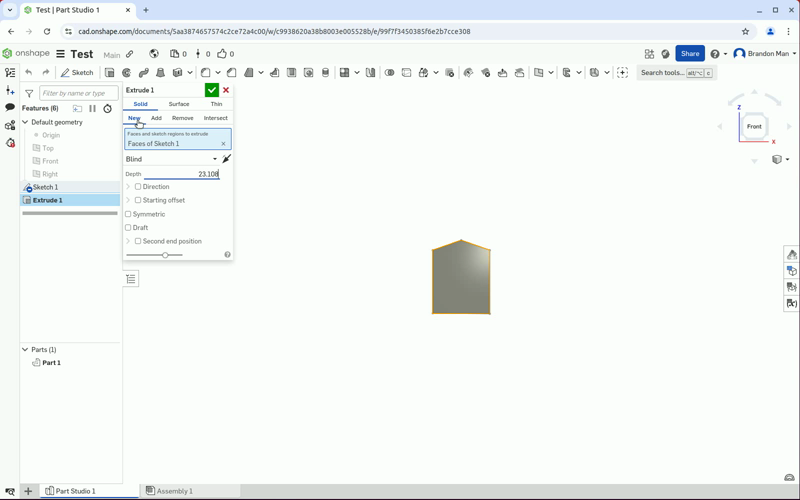
key(enter)
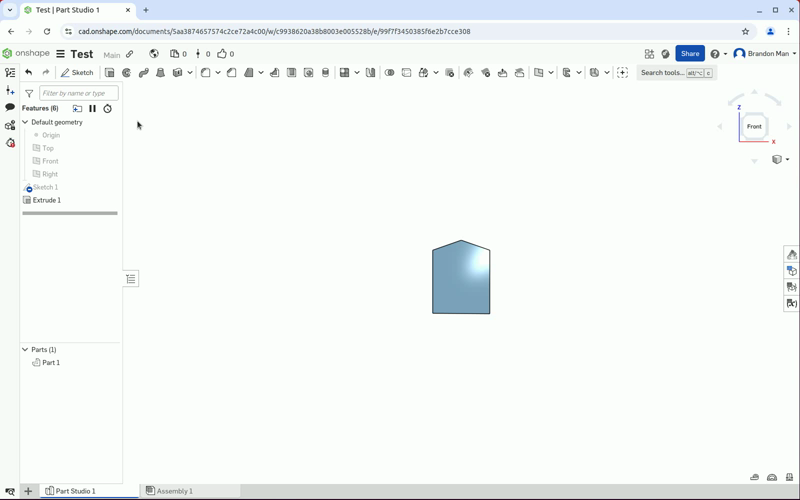
key(shift+h)
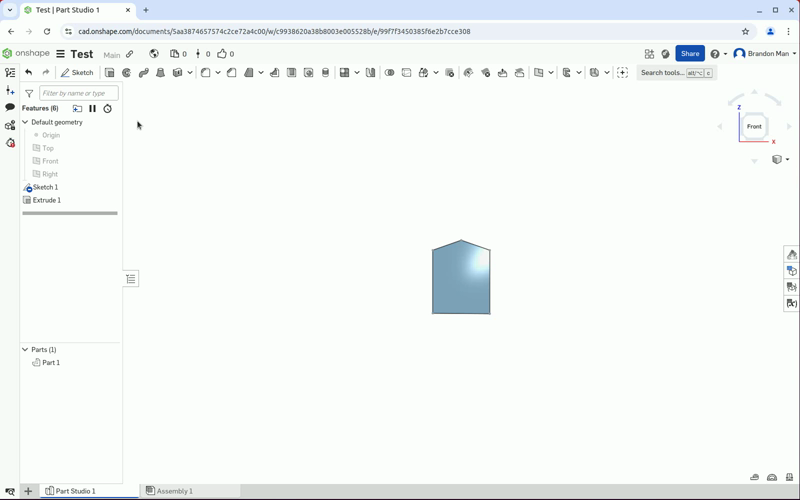
key(shift+h)
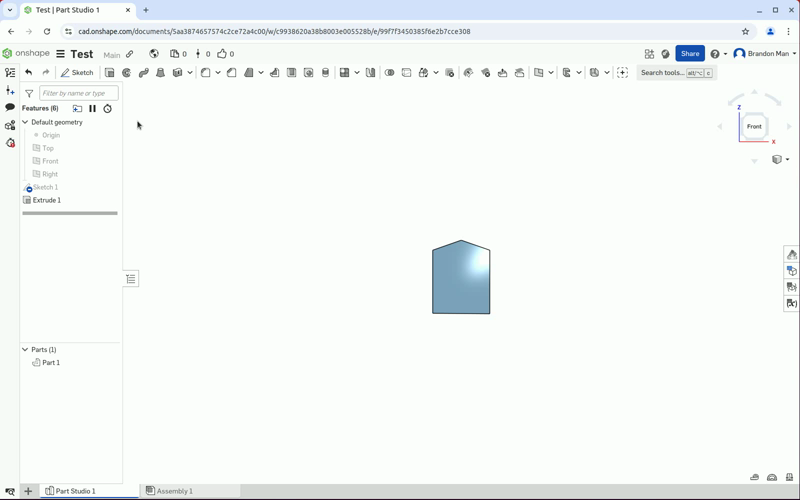
mouse_move(73, 189)
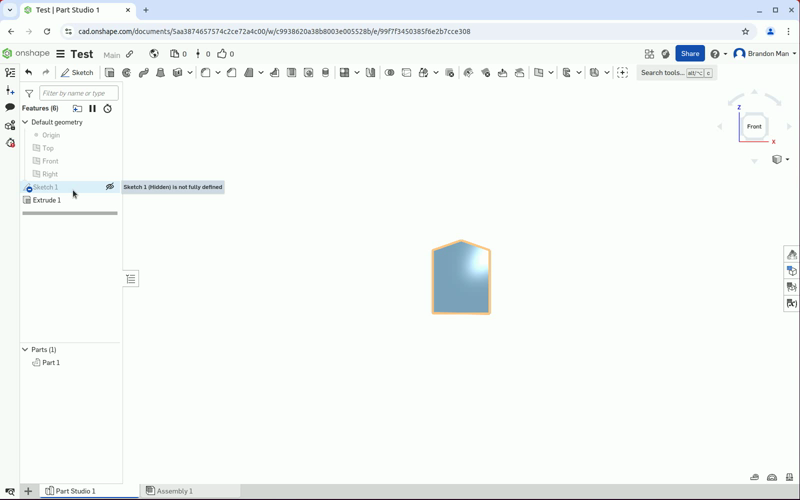
click(73, 189)
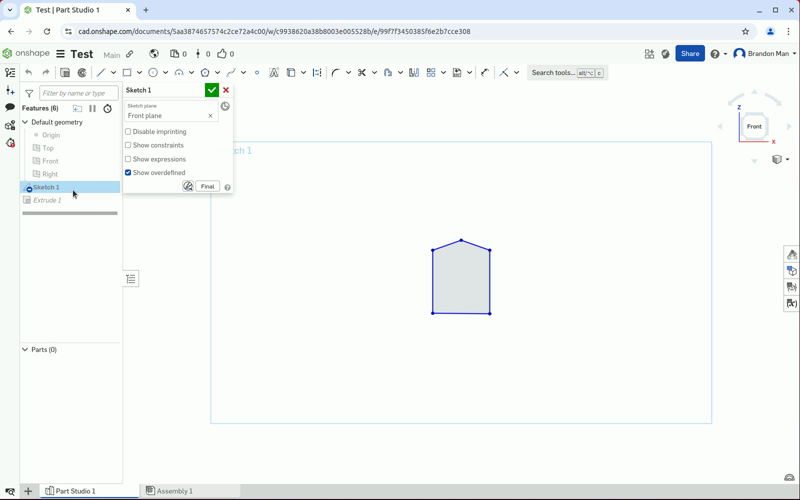
mouse_move(229, 92)
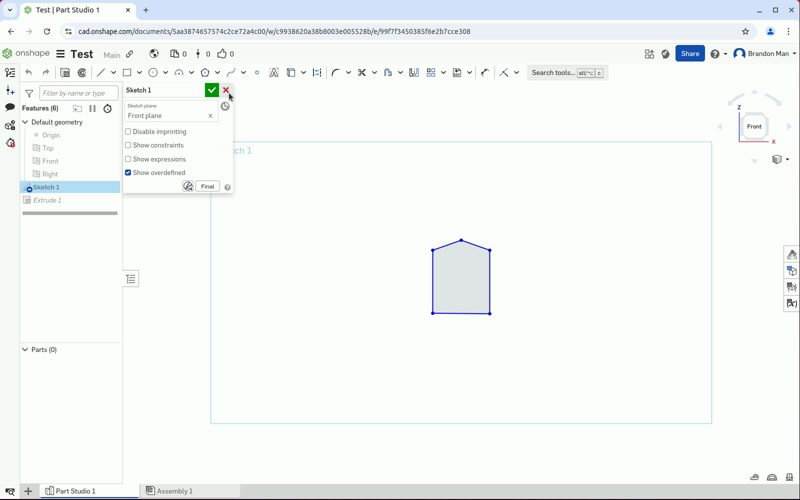
click(229, 92)
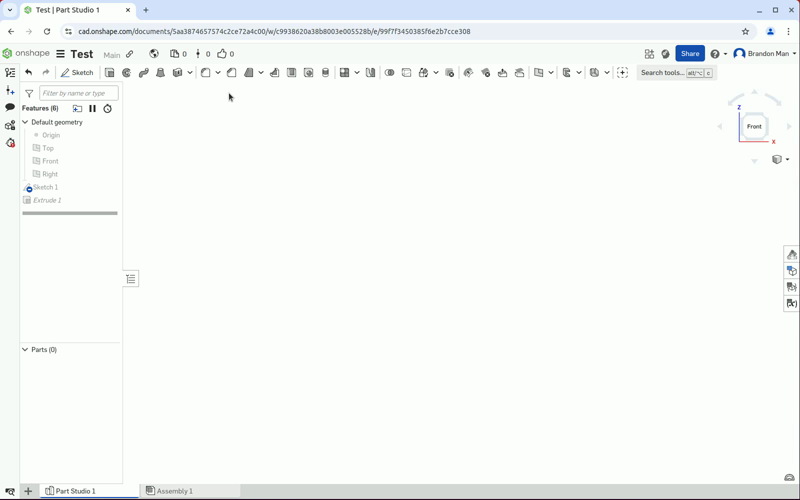
mouse_move(73, 352)
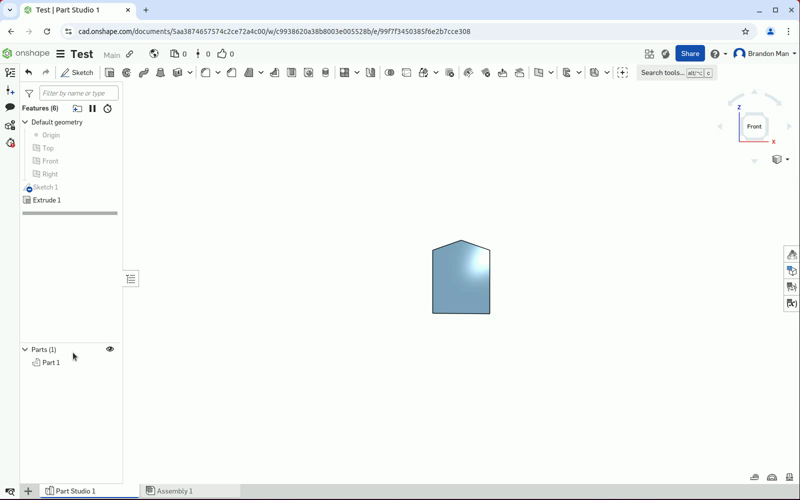
key(y)
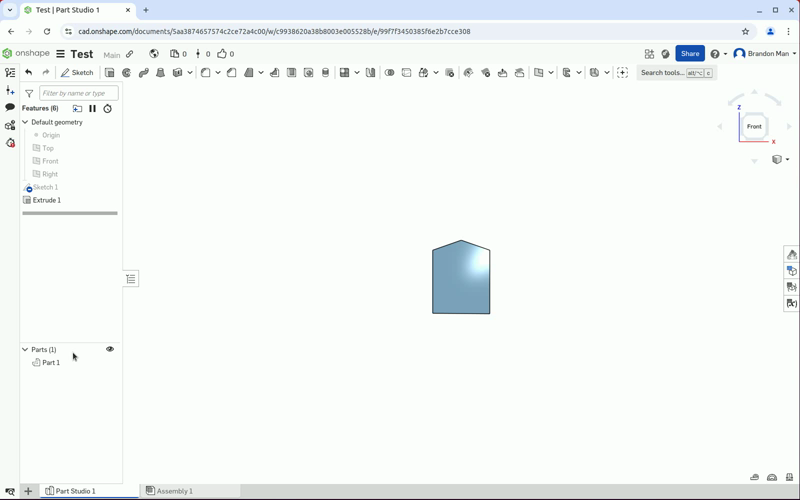
key(shift+p)
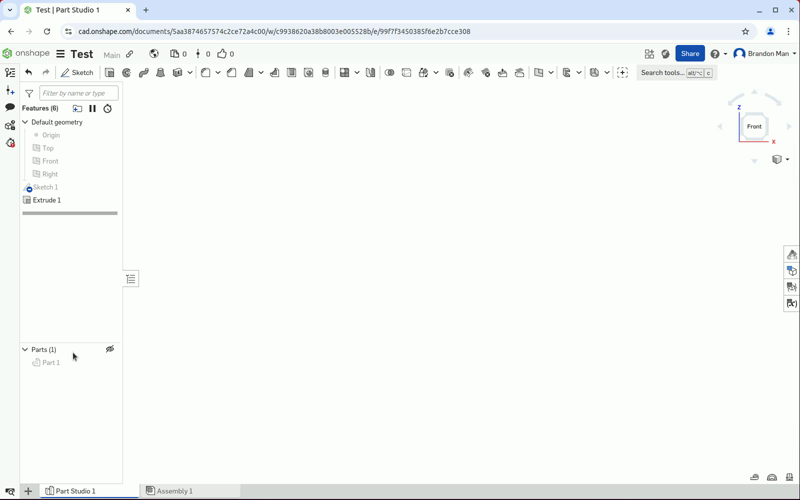
key(space)
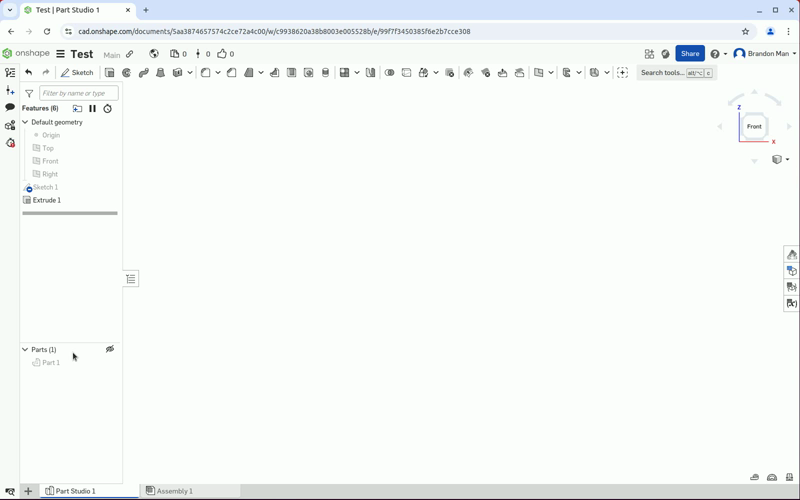
key_down(shift)
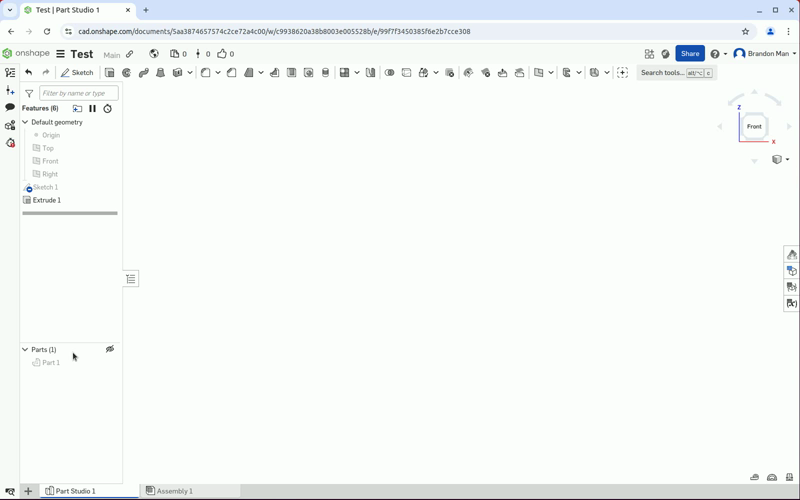
key(left)
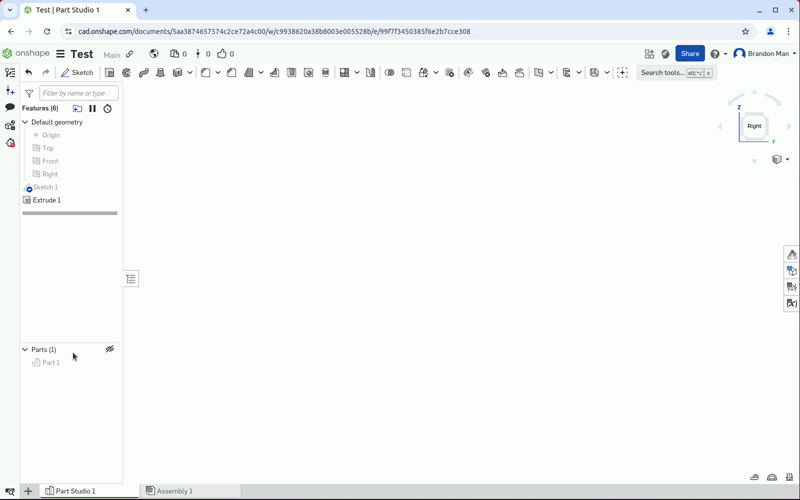
key_up(shift)
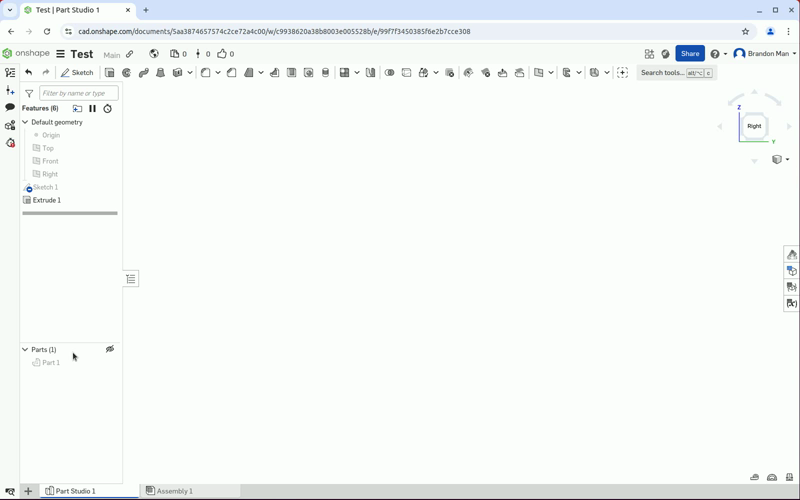
mouse_move(73, 352)
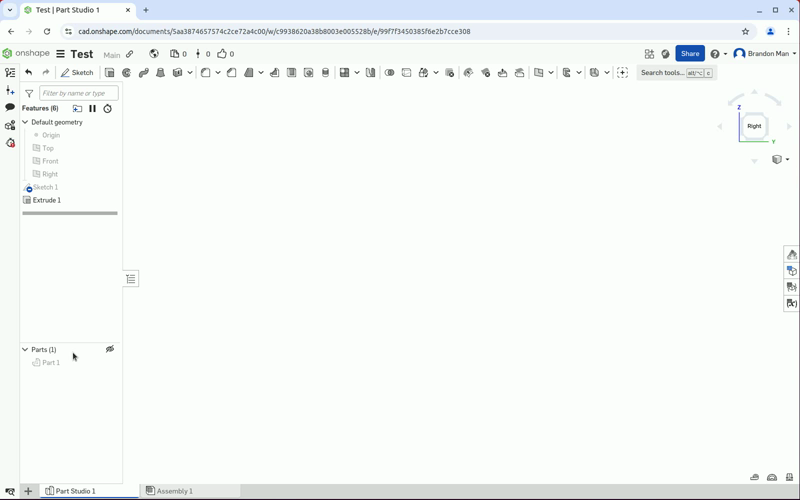
key(shift+y)
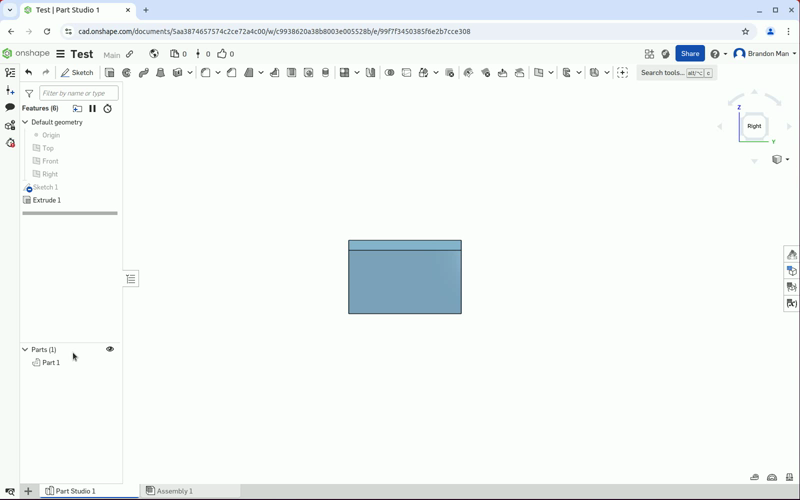
mouse_move(541, 75)
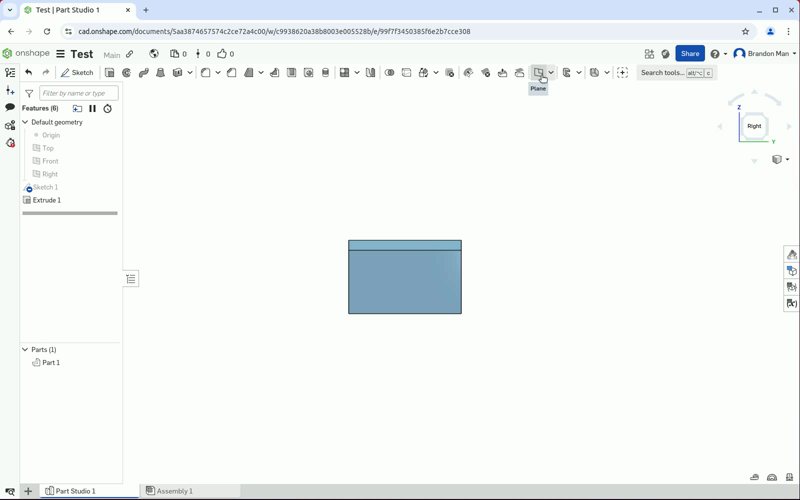
click(541, 75)
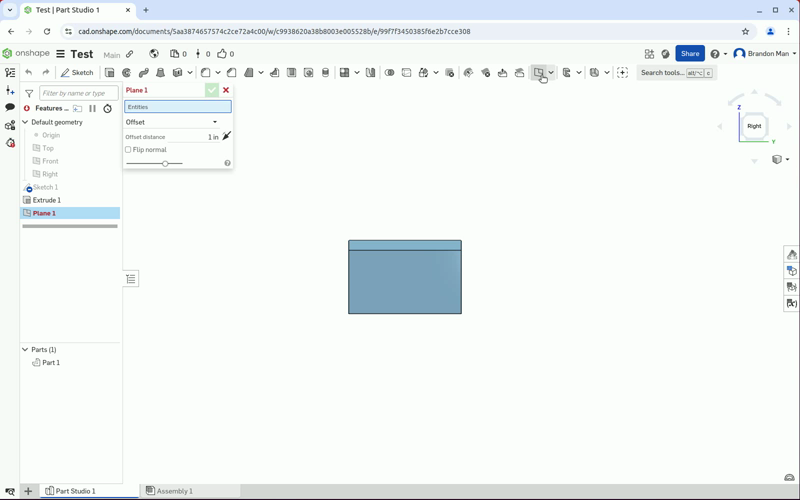
mouse_move(73, 176)
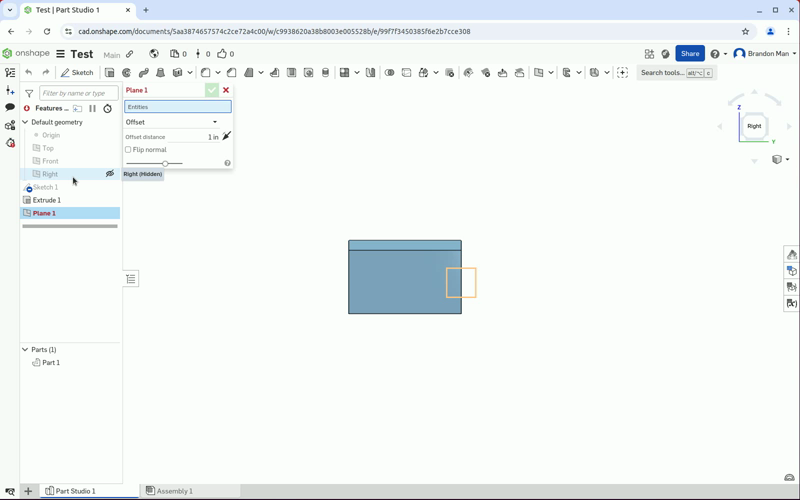
click(73, 176)
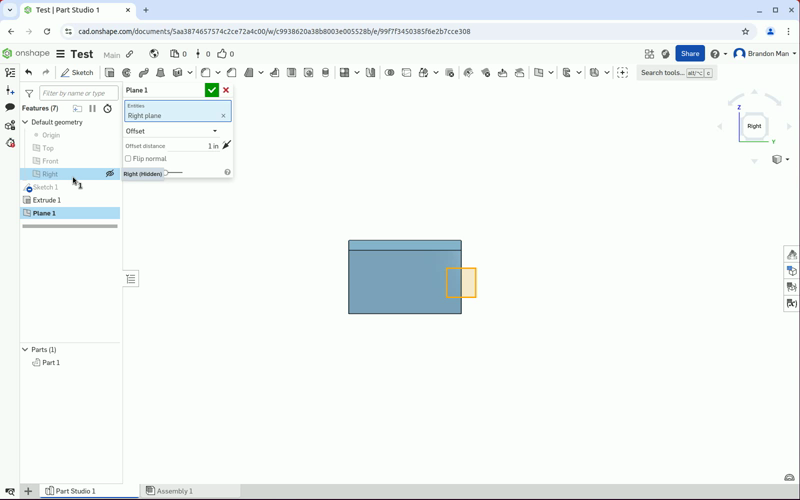
key(tab, 2)
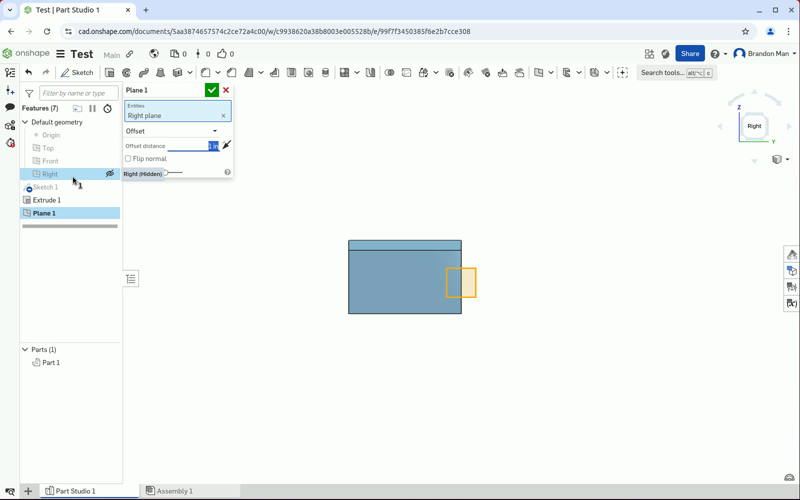
text(5.792)
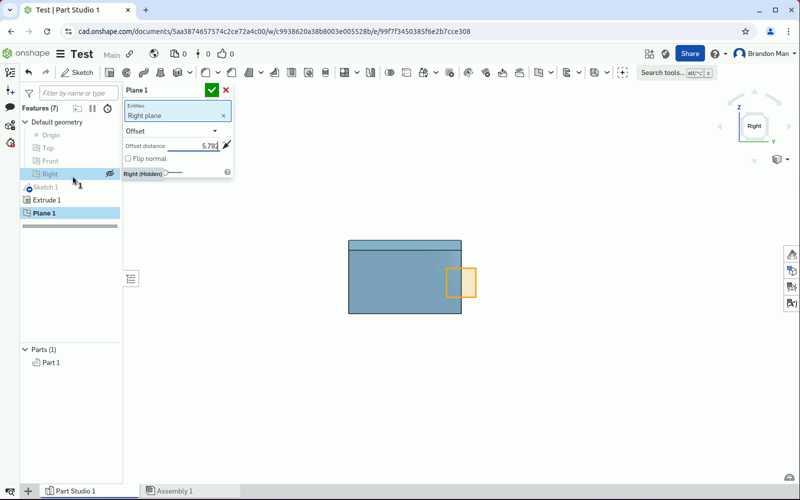
key(enter, 2)
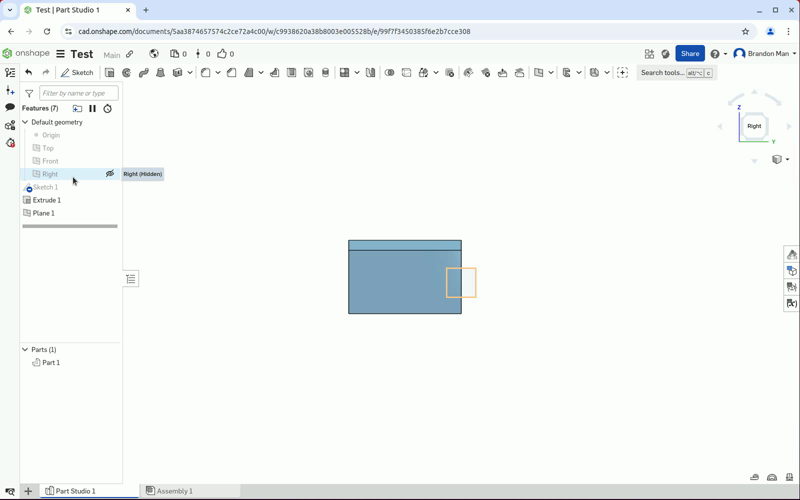
key(shift+s)
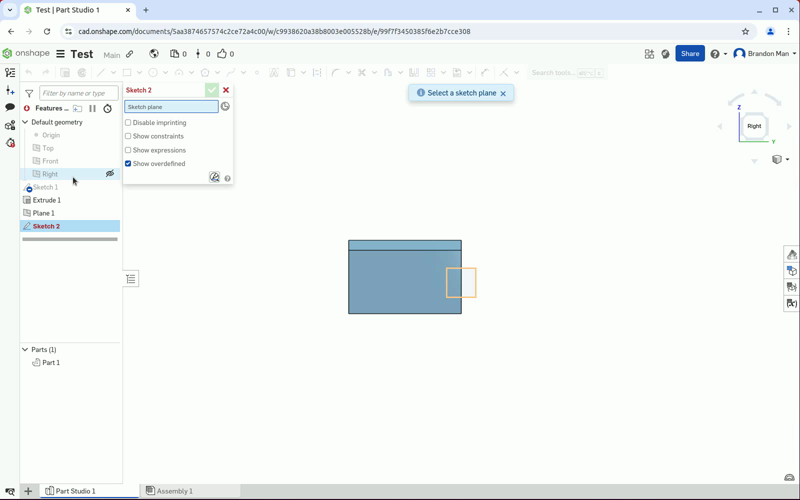
mouse_move(73, 215)
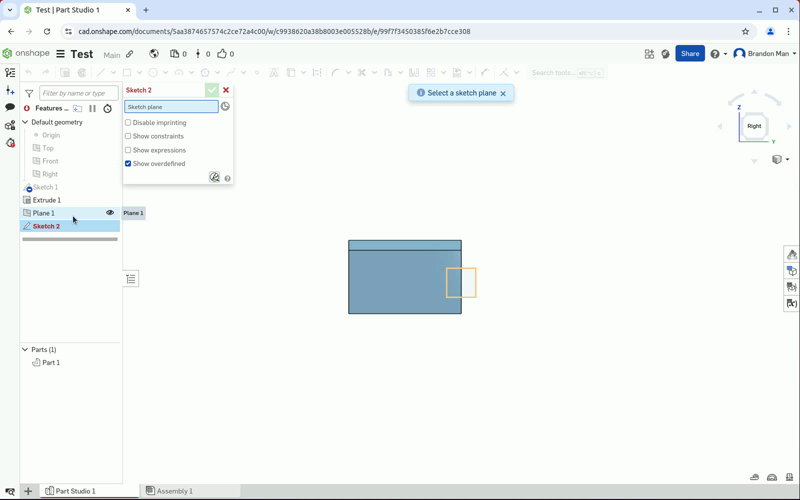
click(73, 215)
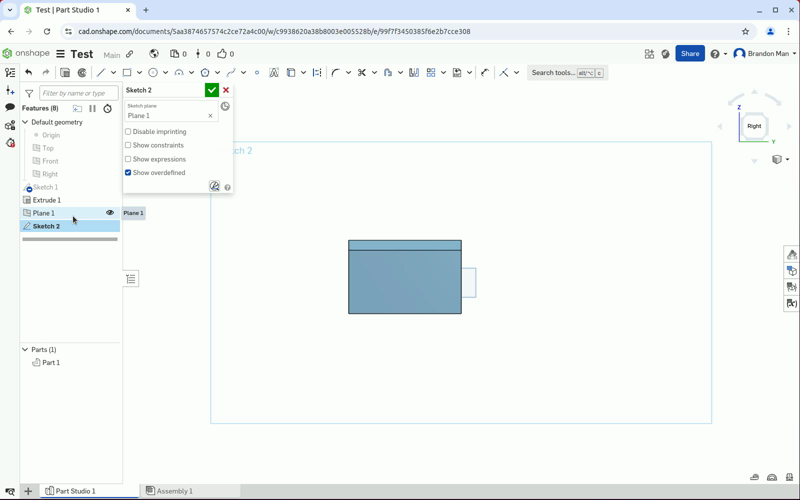
mouse_move(73, 352)
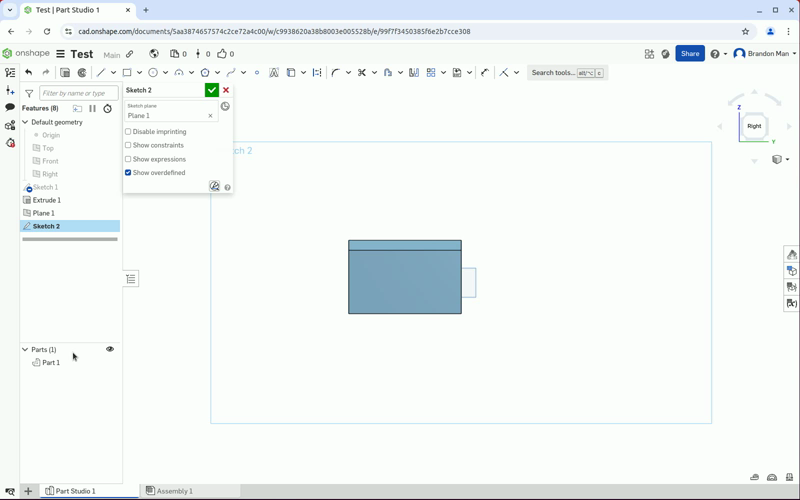
key(y)
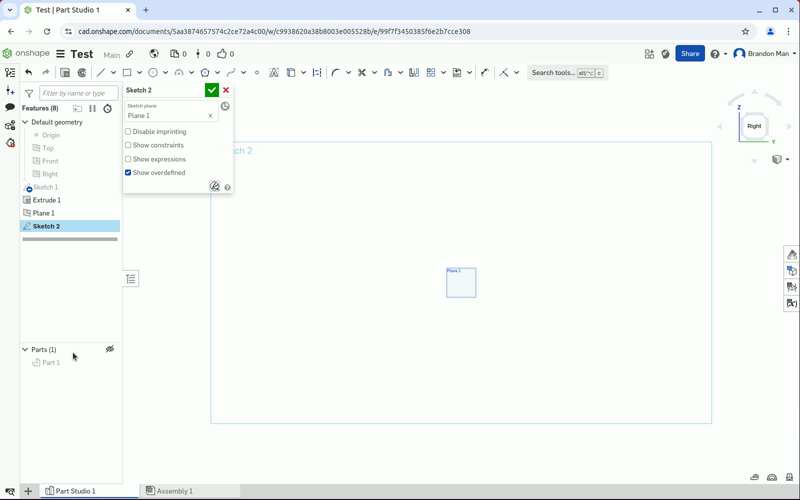
key(l)
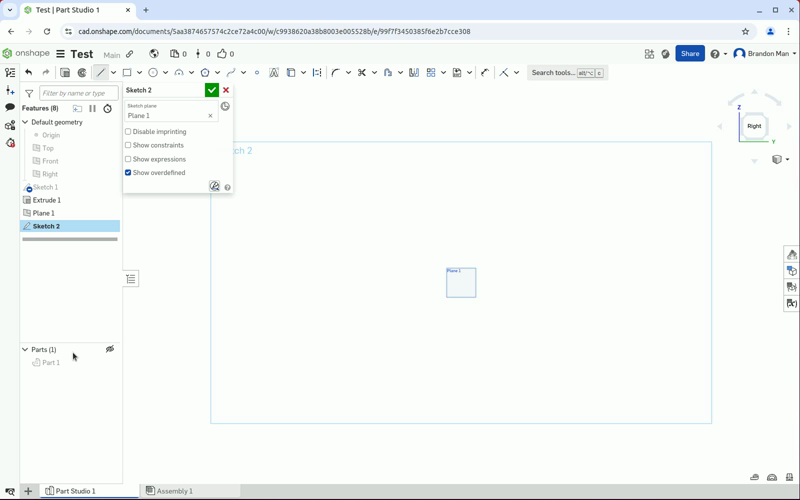
key_down(shift)
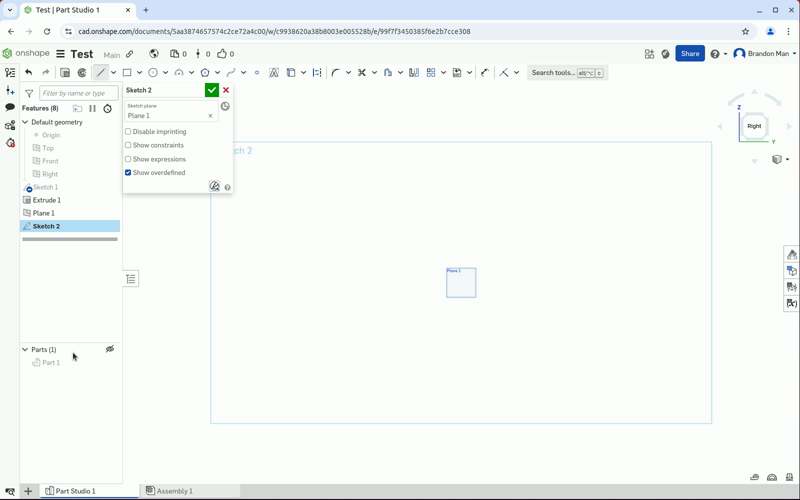
mouse_move(343, 234)
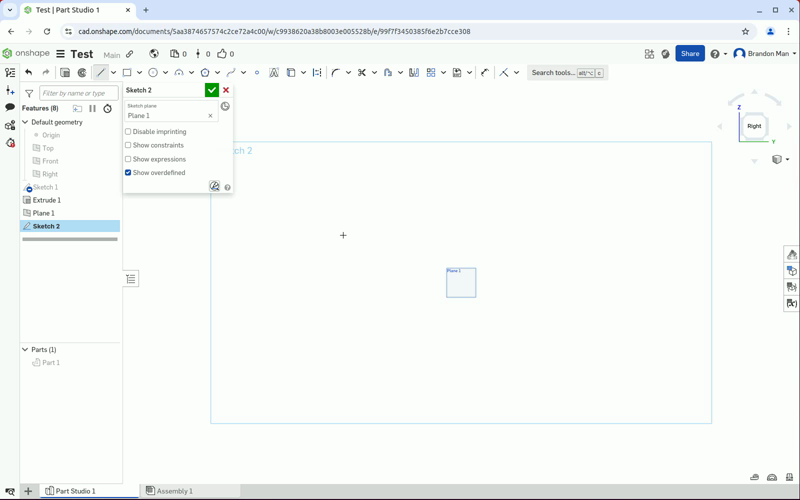
click(343, 234)
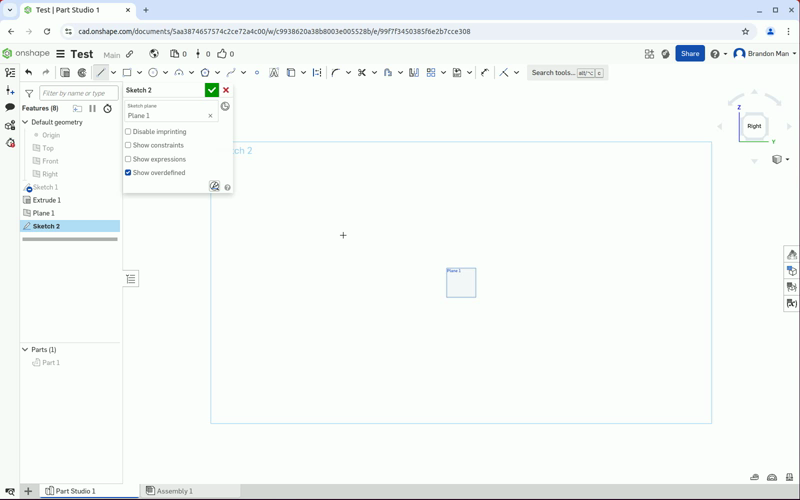
key_up(shift)
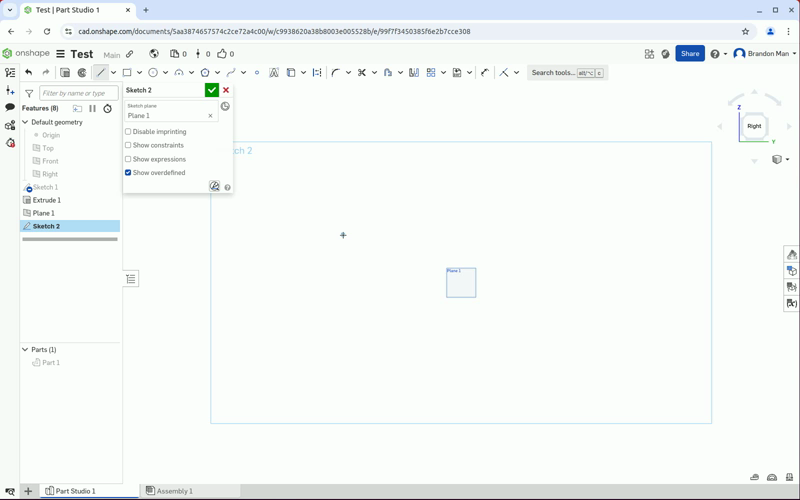
key_down(shift)
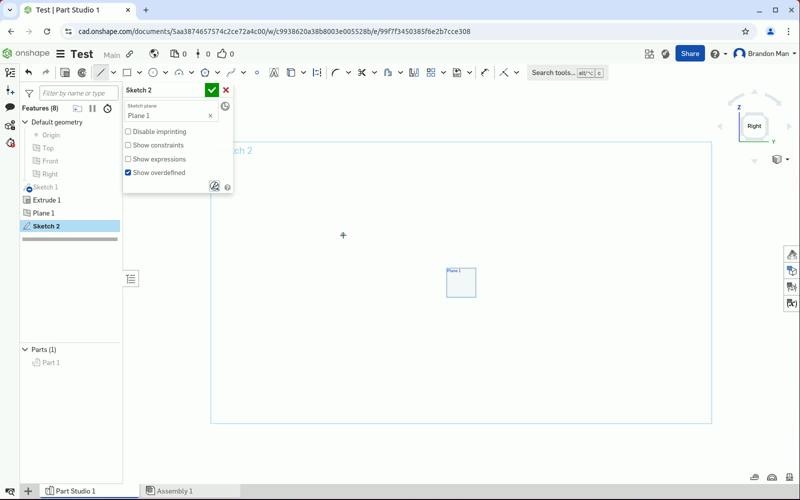
mouse_move(373, 234)
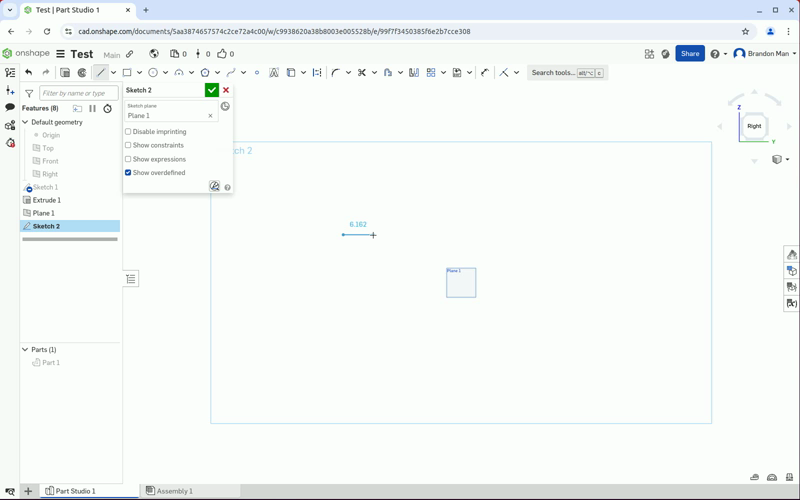
mouse_move(348, 252)
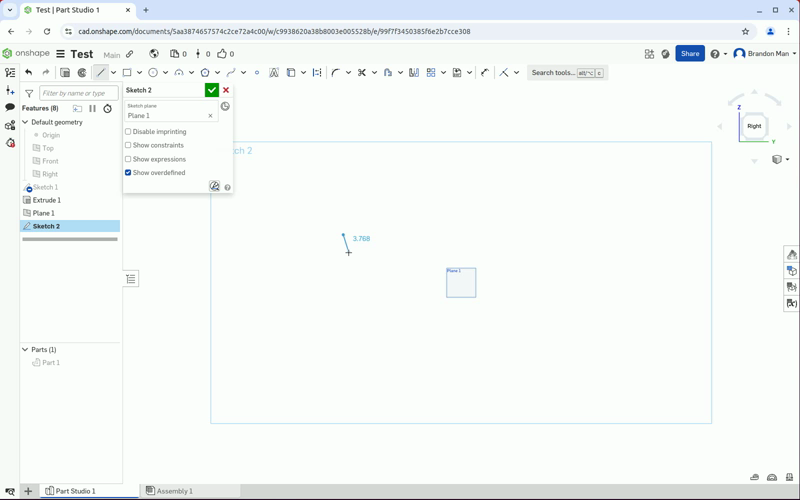
click(348, 252)
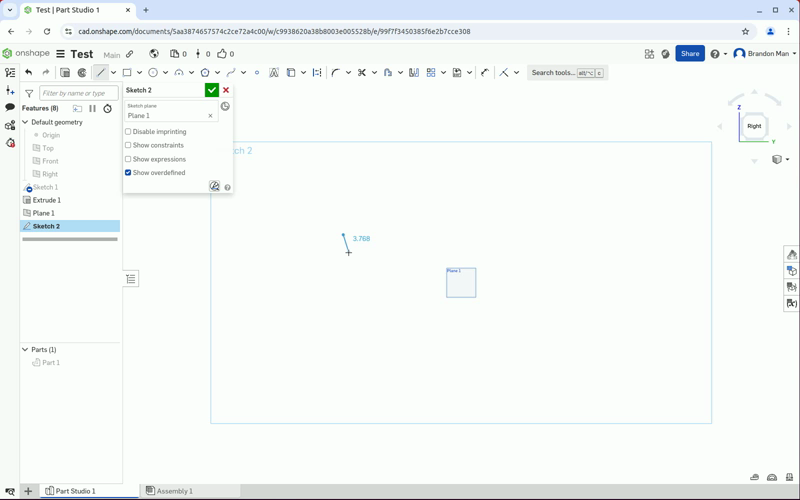
key_up(shift)
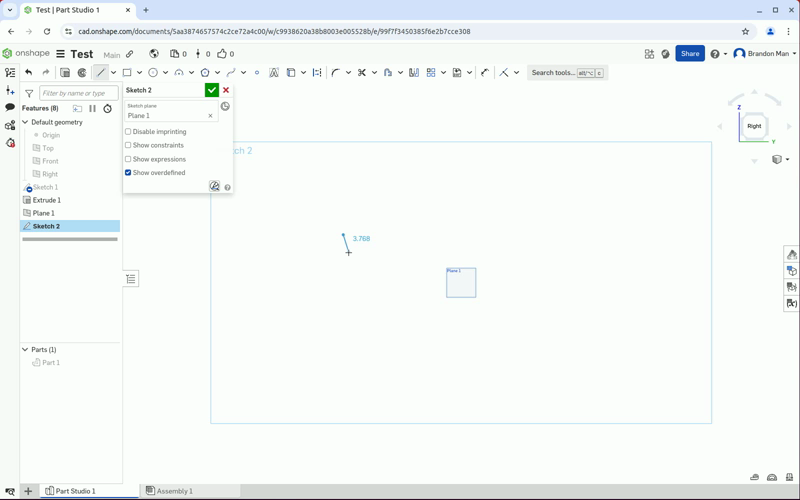
key_down(shift)
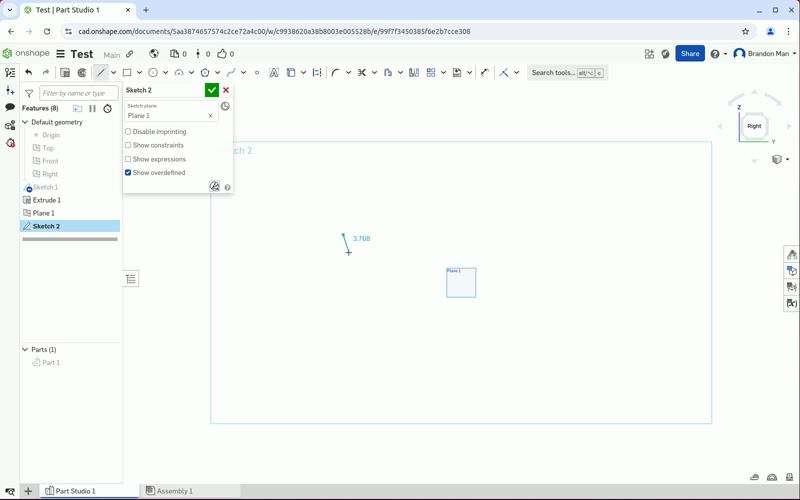
mouse_move(378, 252)
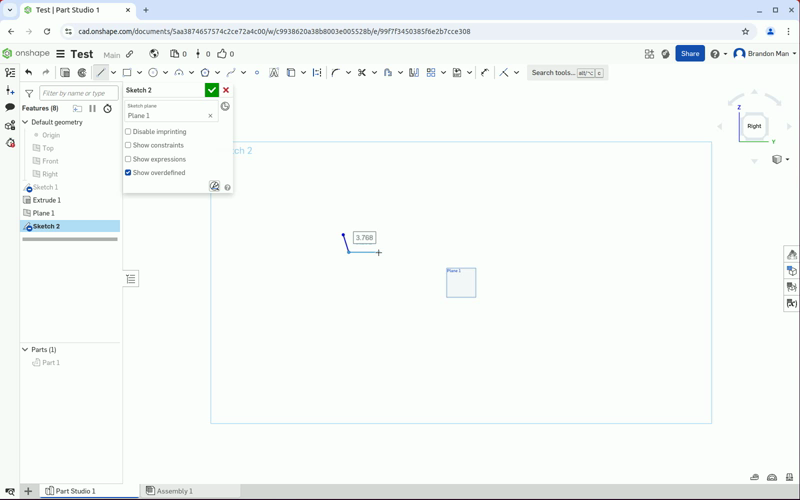
mouse_move(395, 234)
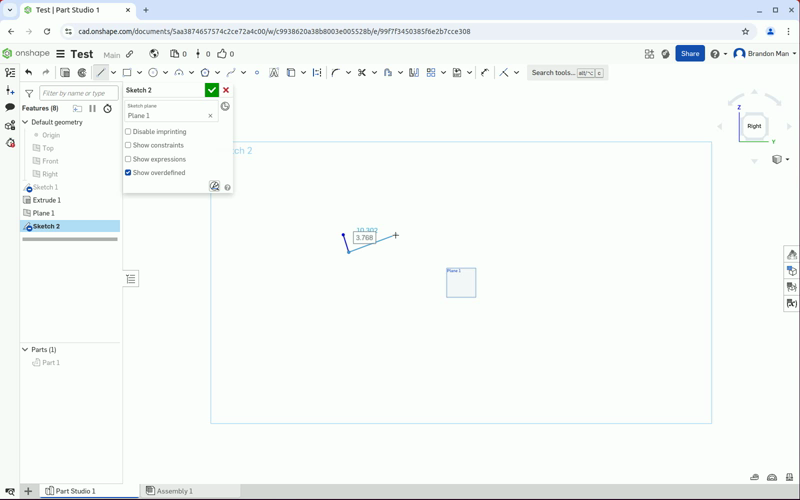
click(395, 234)
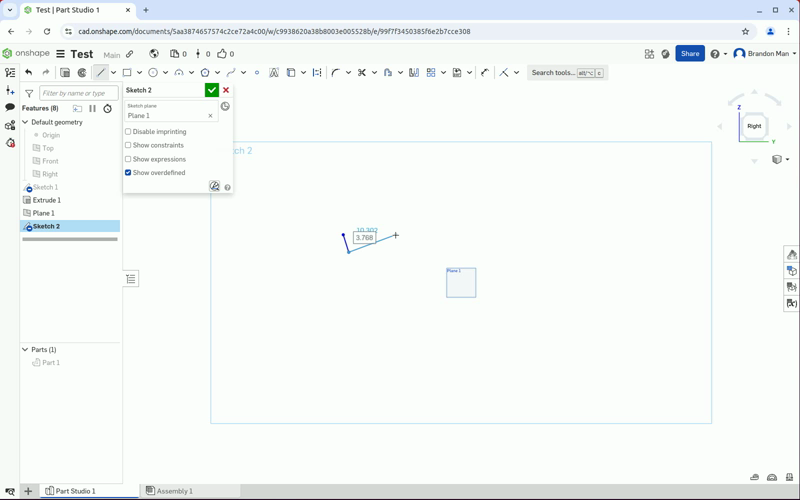
key_up(shift)
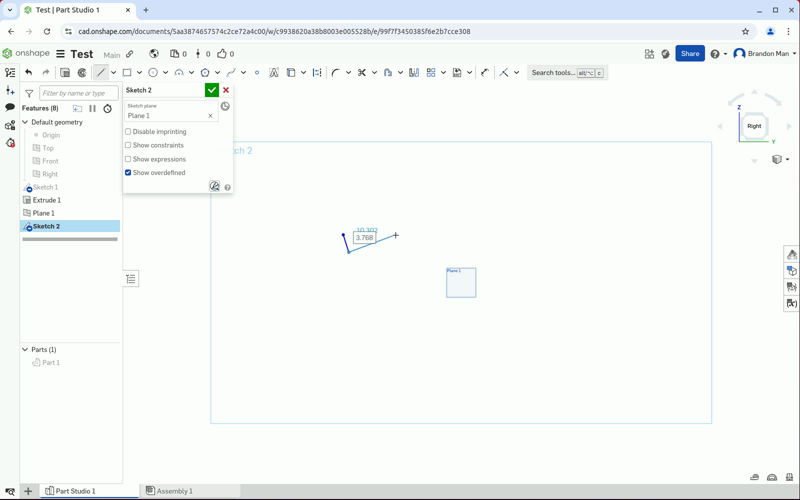
mouse_move(425, 234)
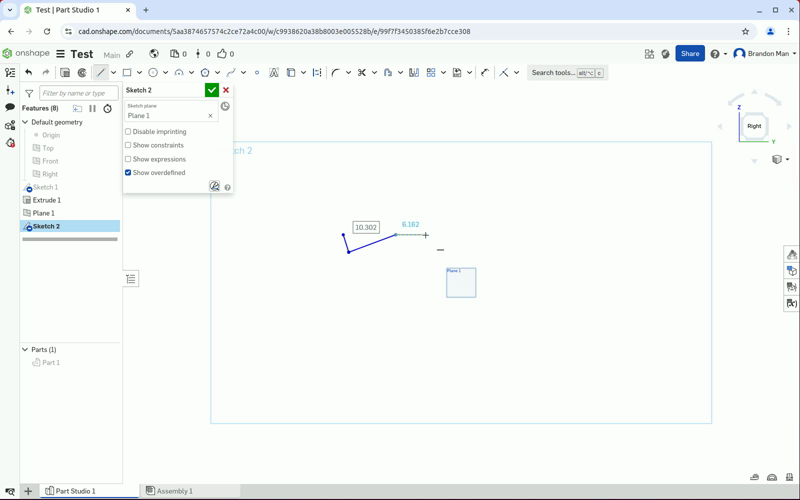
key_down(shift)
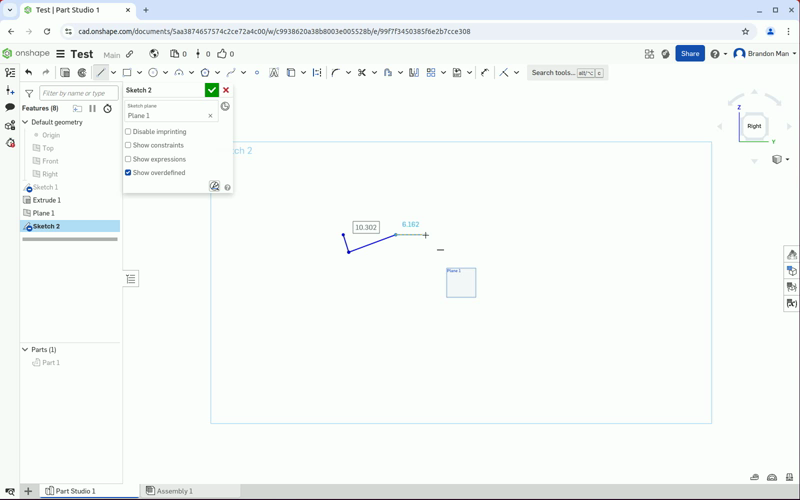
mouse_move(343, 234)
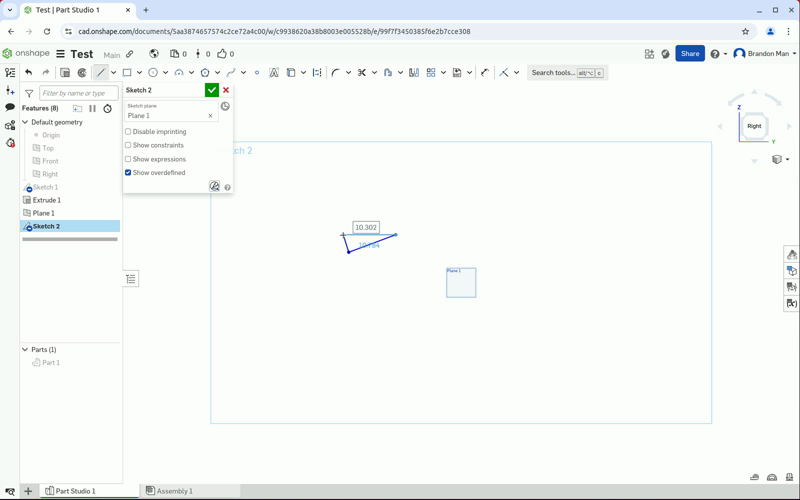
key_up(shift)
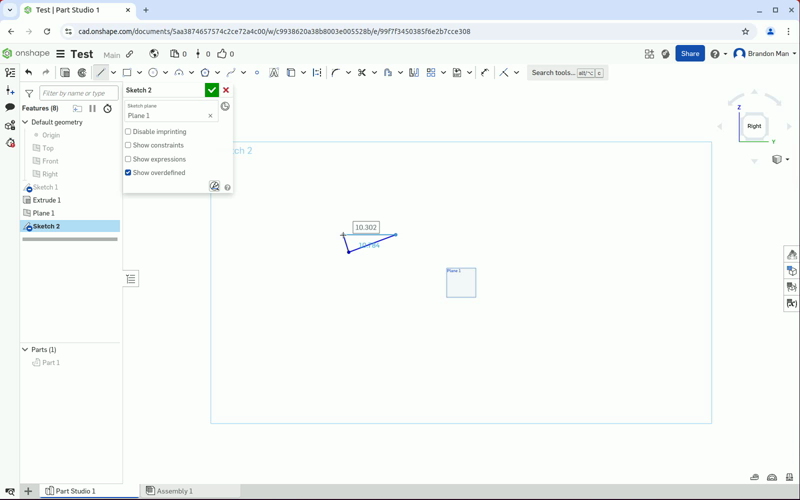
click(343, 234)
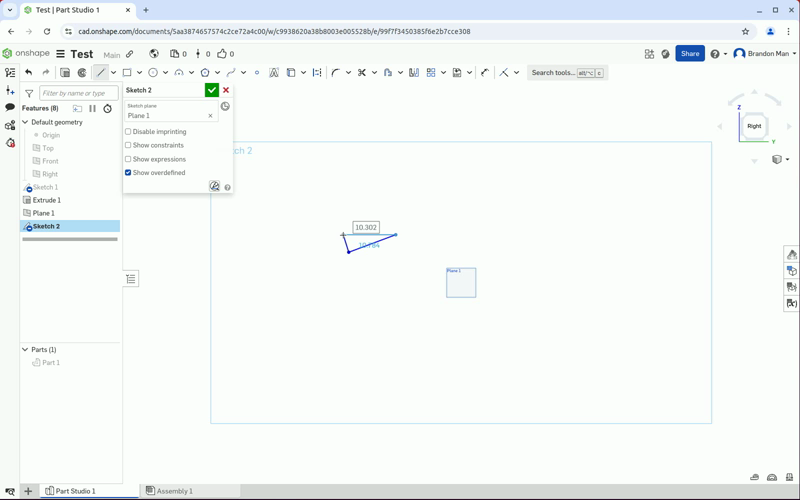
key(esc)
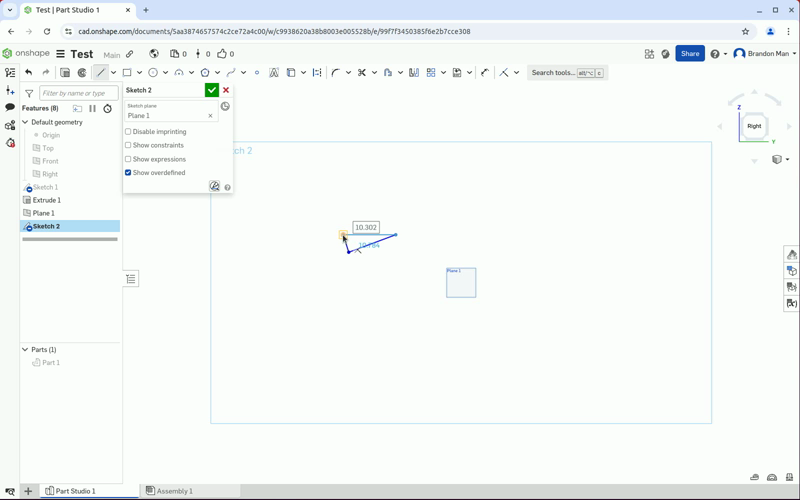
mouse_move(363, 245)
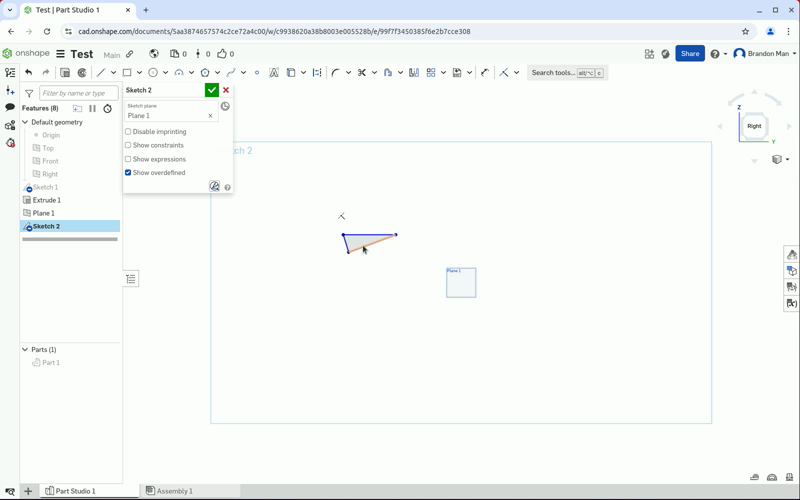
scroll(6)
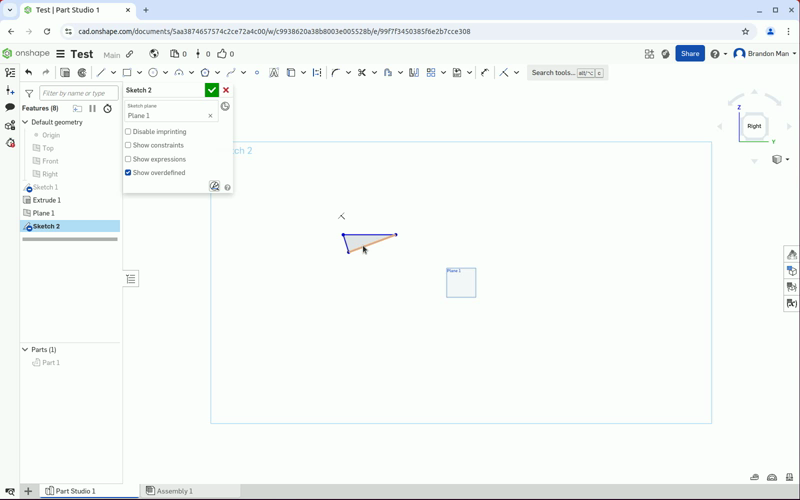
scroll(6)
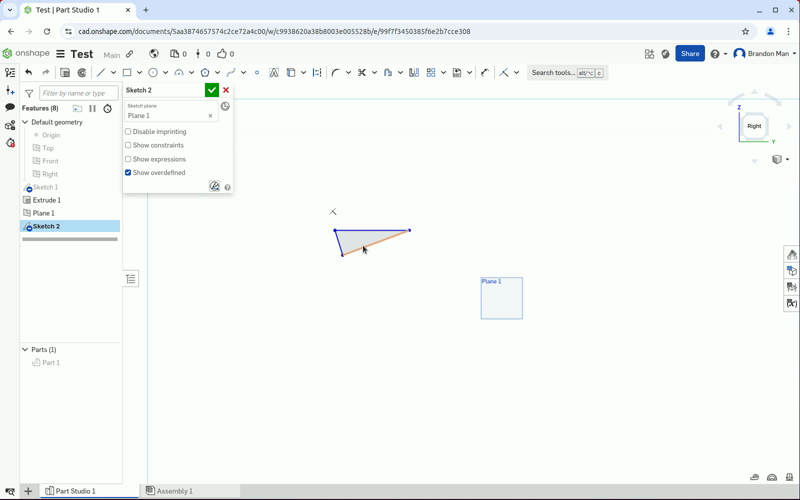
scroll(6)
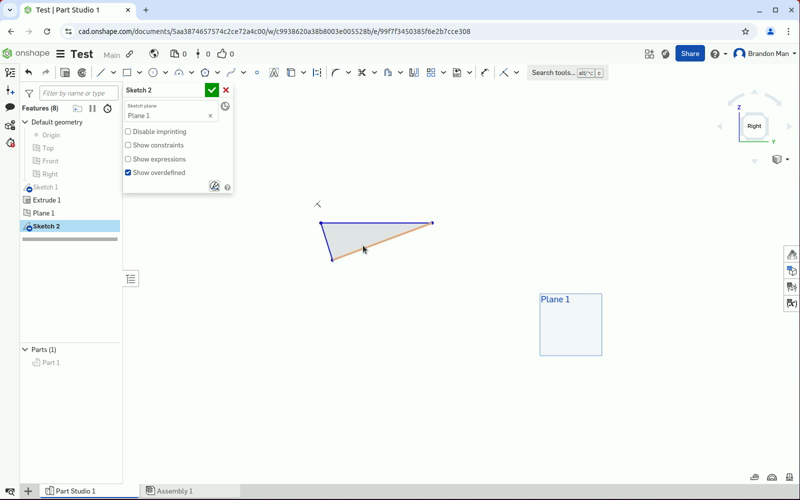
scroll(6)
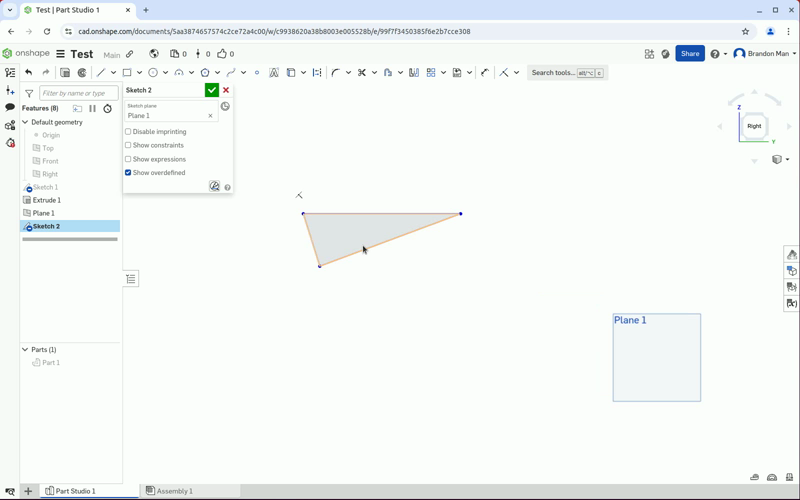
scroll(6)
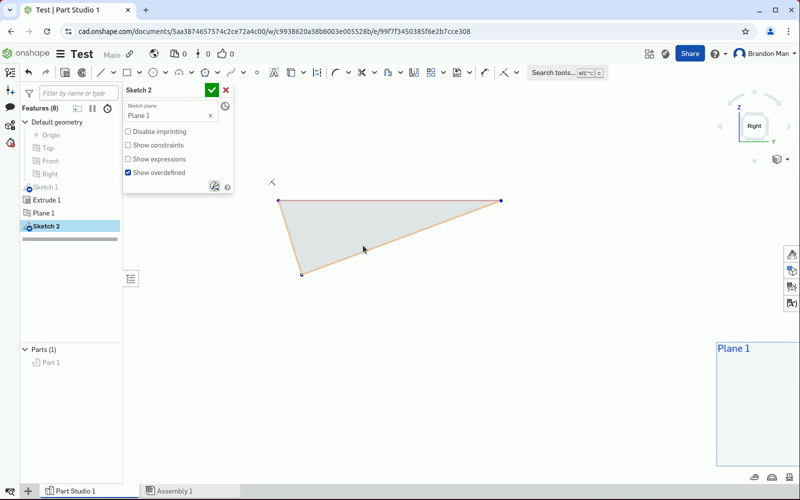
scroll(6)
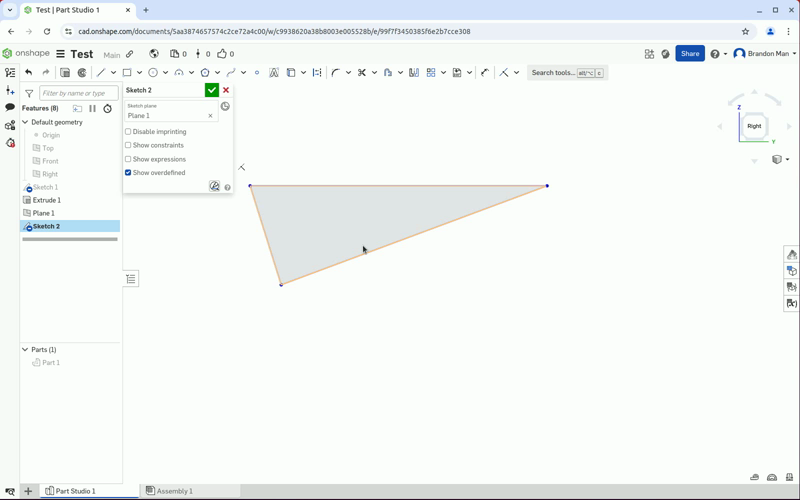
scroll(6)
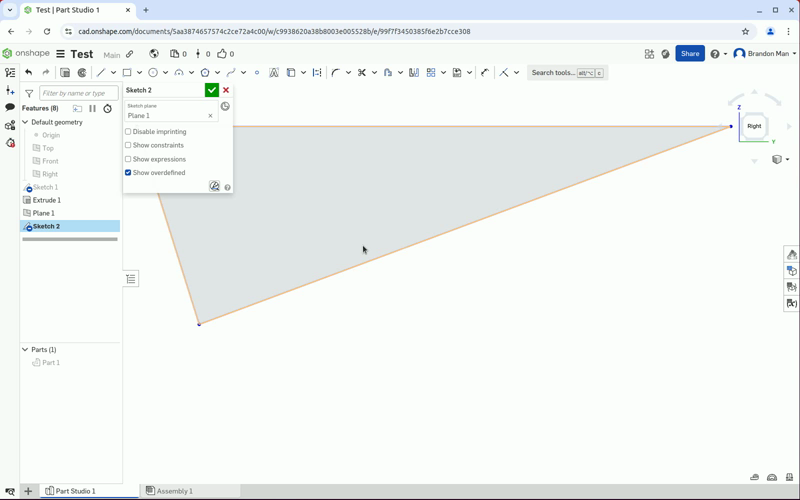
click(363, 245)
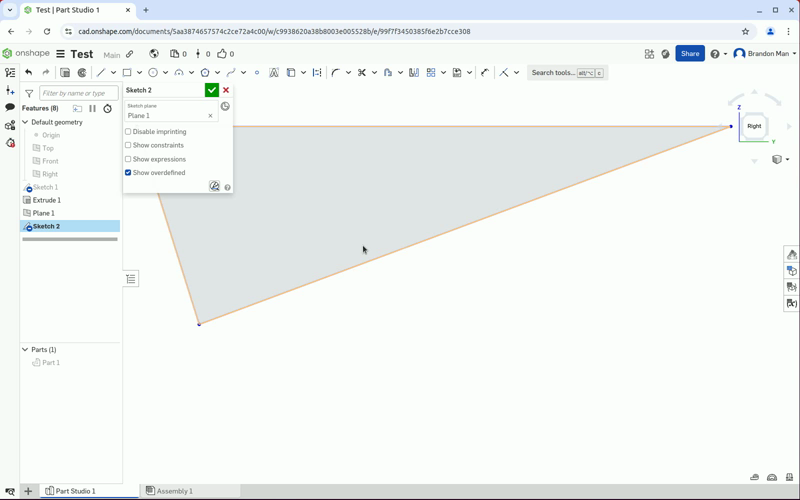
scroll(-6)
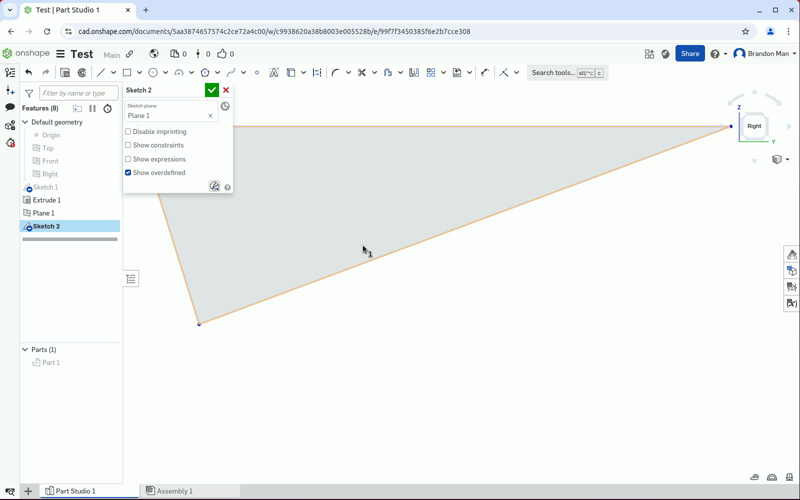
scroll(-6)
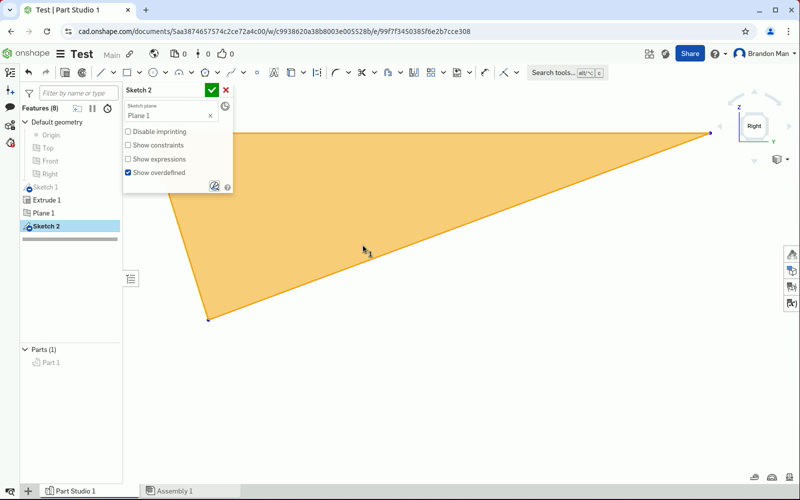
scroll(-6)
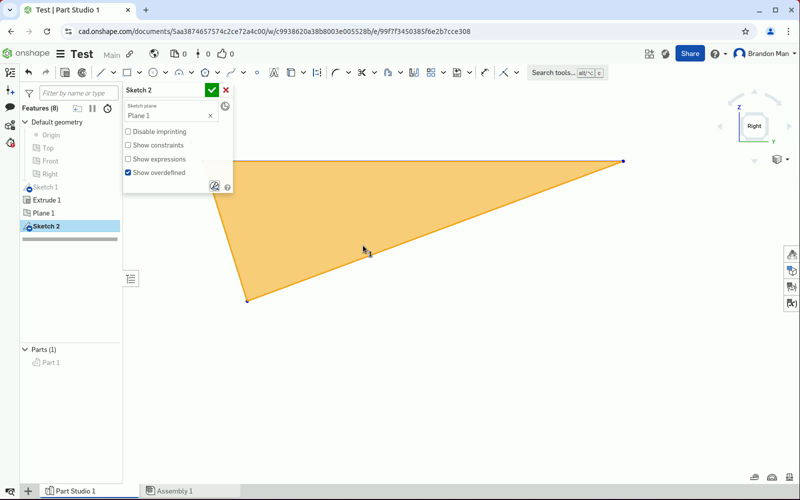
scroll(-6)
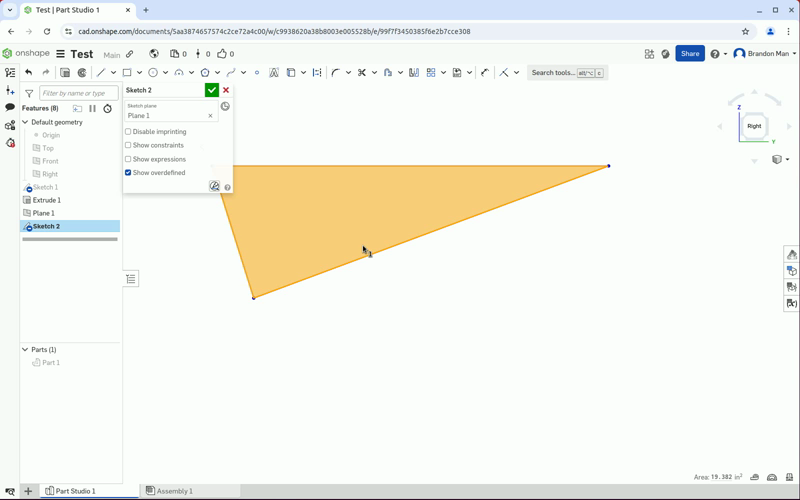
scroll(-6)
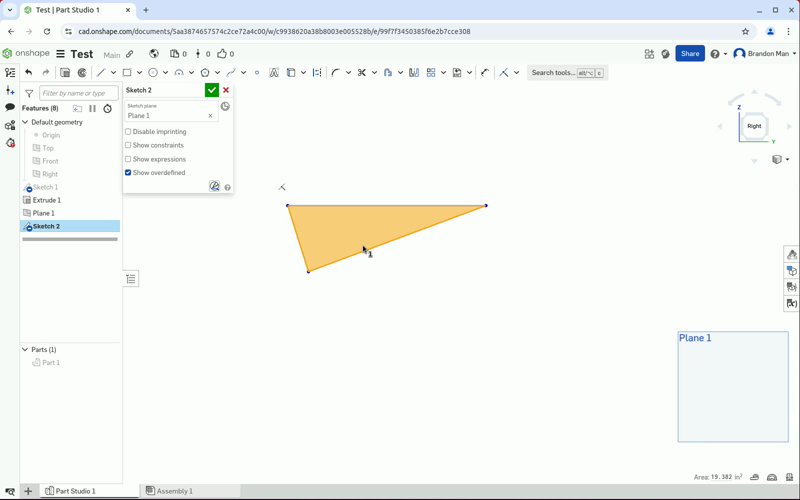
scroll(-6)
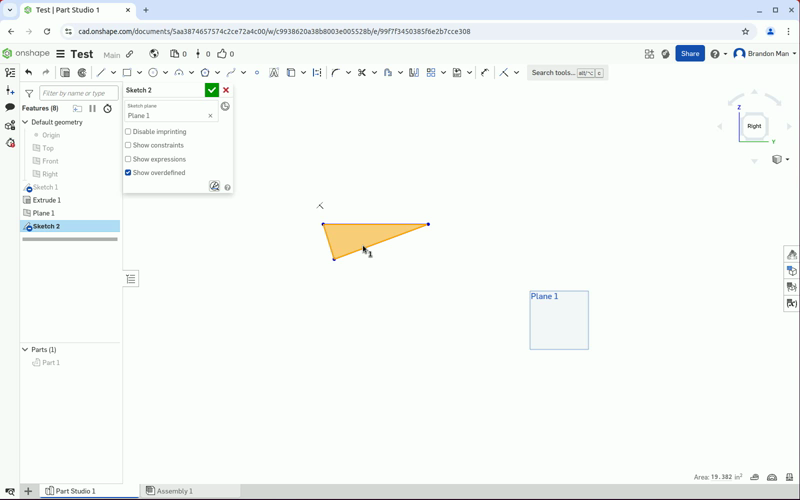
scroll(-6)
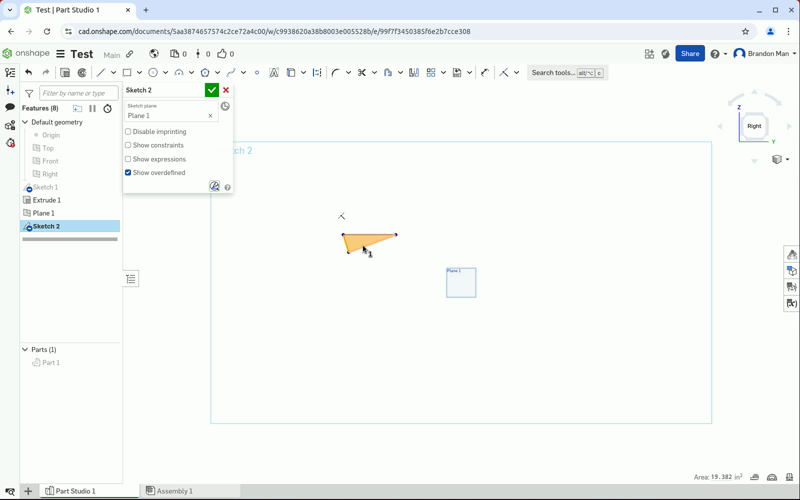
mouse_move(73, 352)
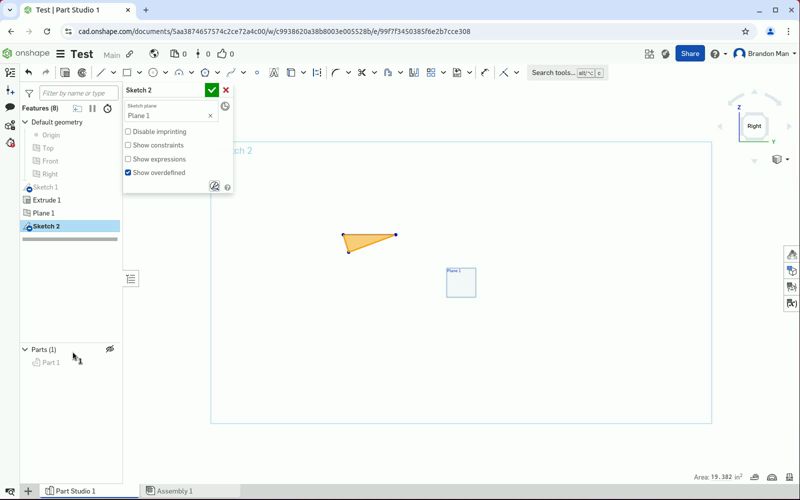
key(shift+y)
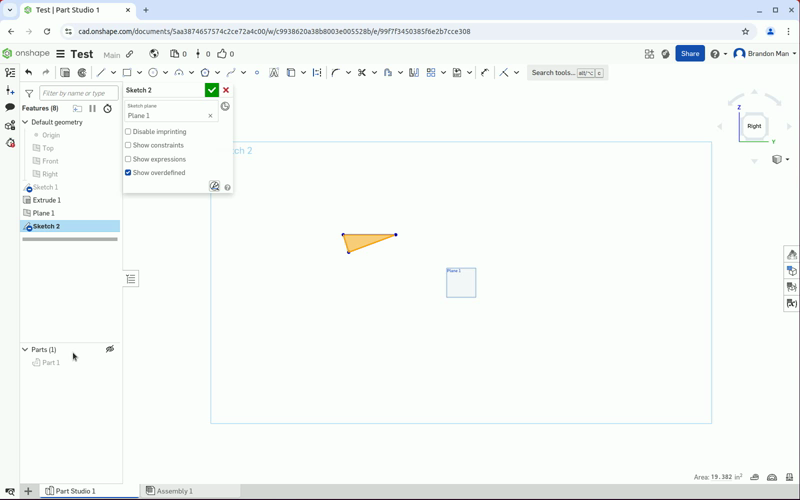
key(shift+e)
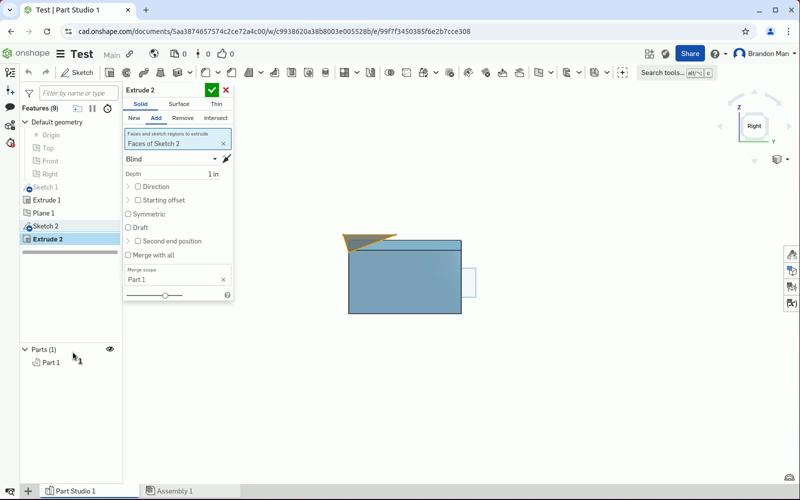
mouse_move(143, 106)
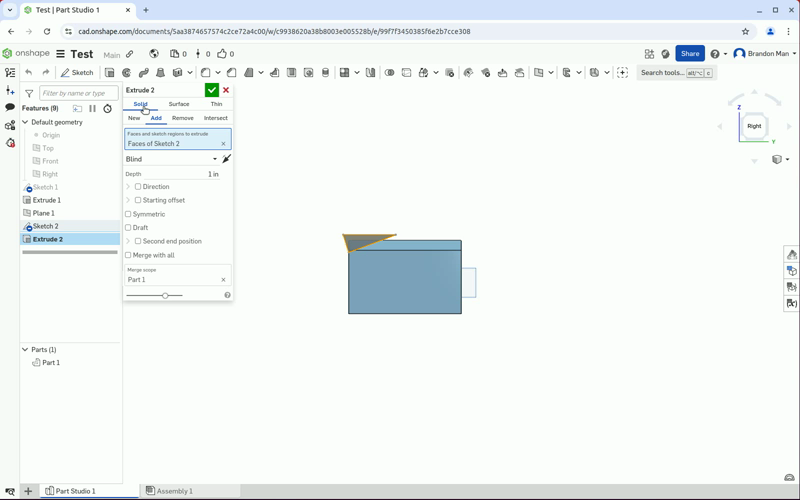
click(143, 106)
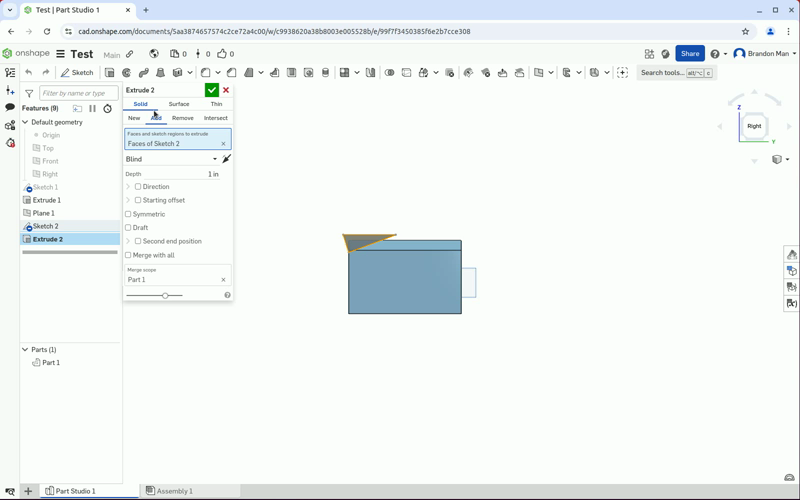
mouse_move(186, 120)
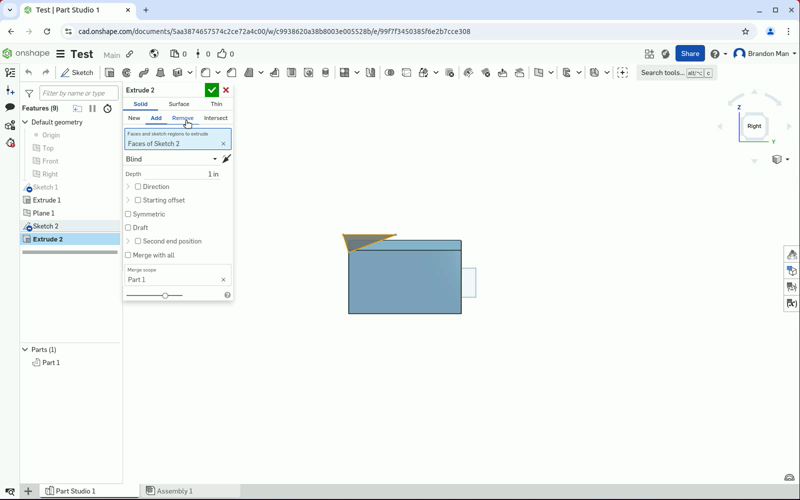
click(186, 120)
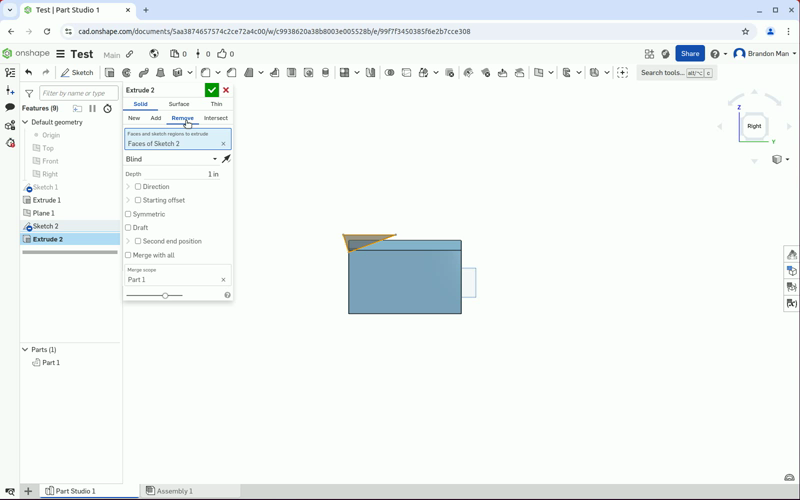
key(tab, 4)
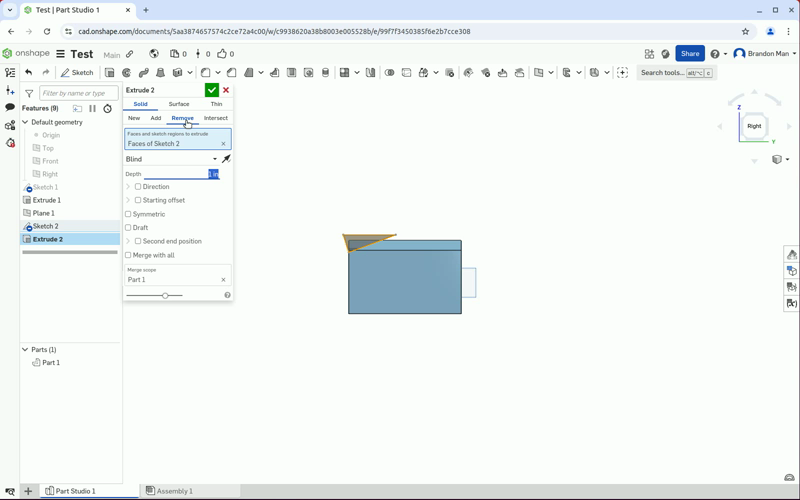
text(17.09)
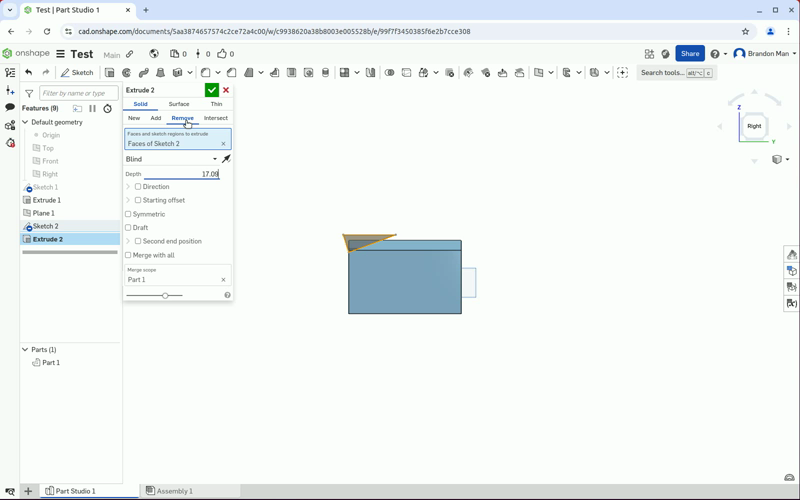
key(tab, 6)
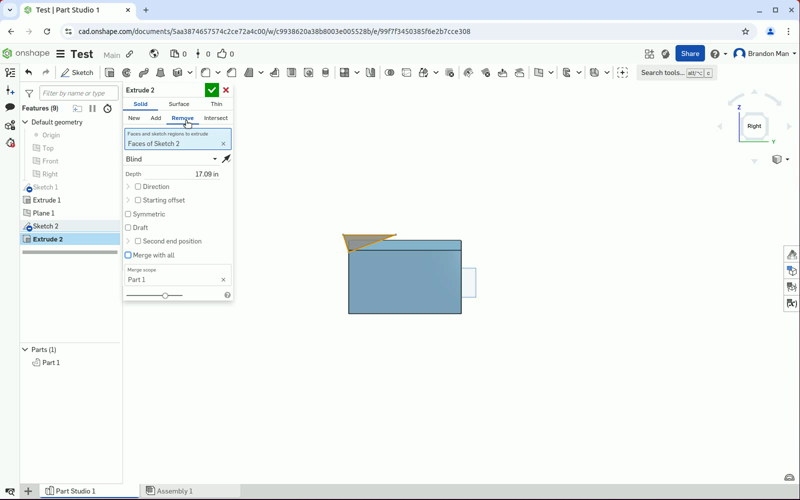
key(space)
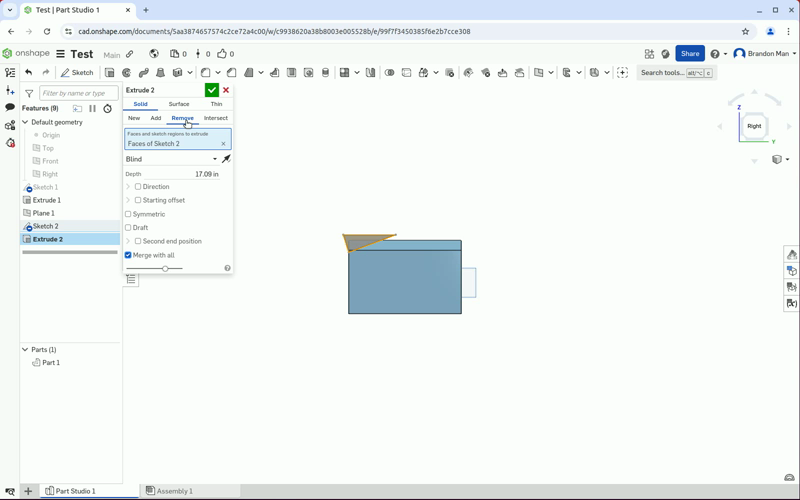
key(enter)
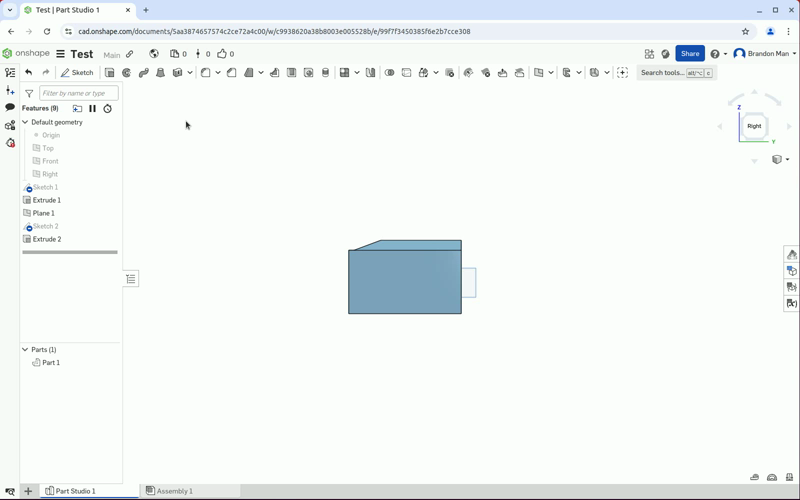
key(shift+h)
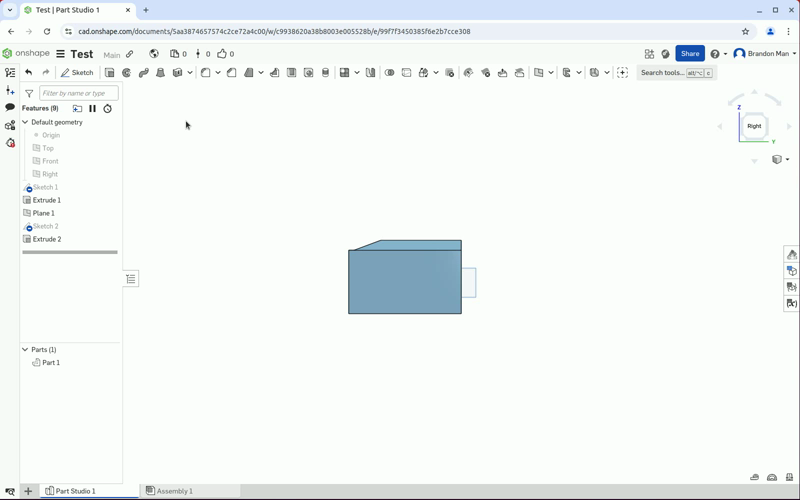
key(shift+h)
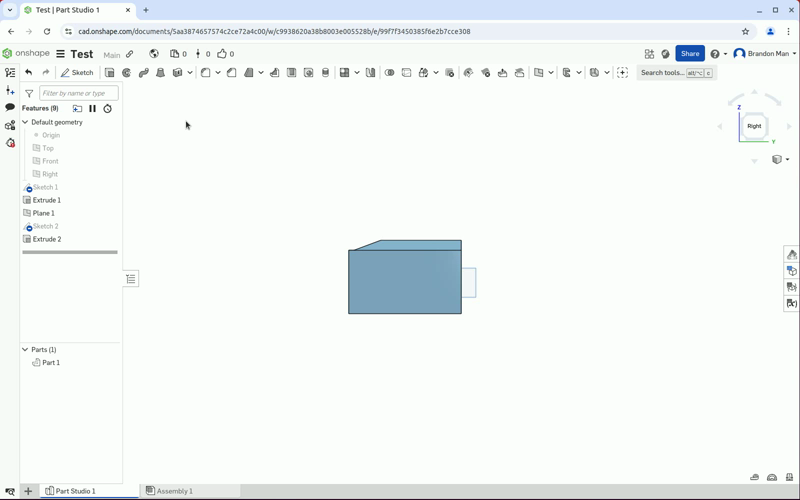
mouse_move(73, 189)
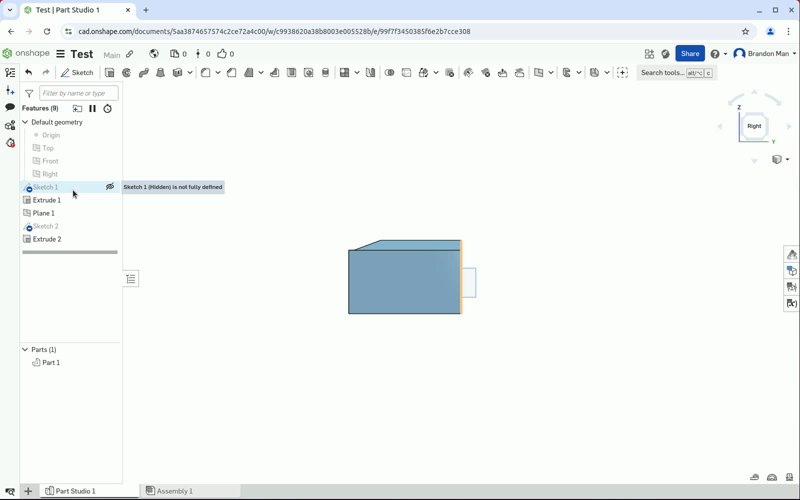
click(73, 189)
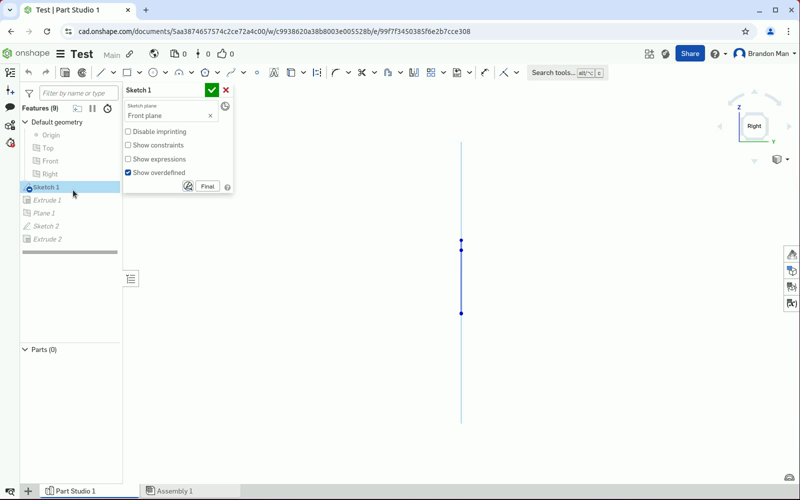
mouse_move(229, 92)
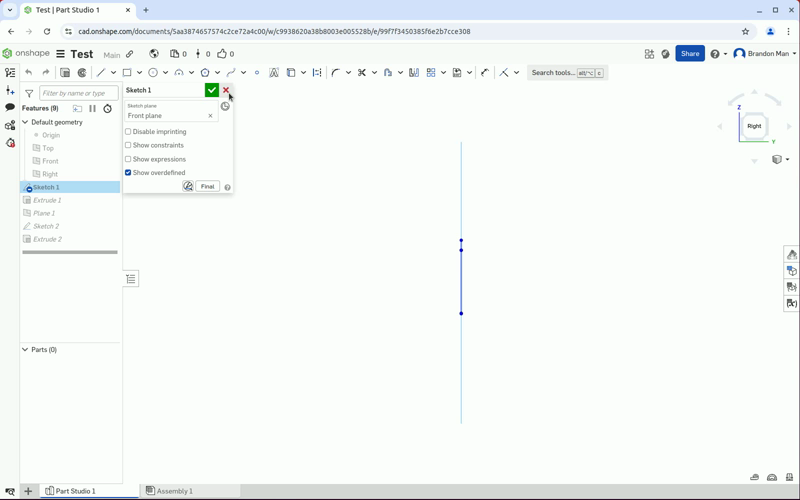
click(229, 92)
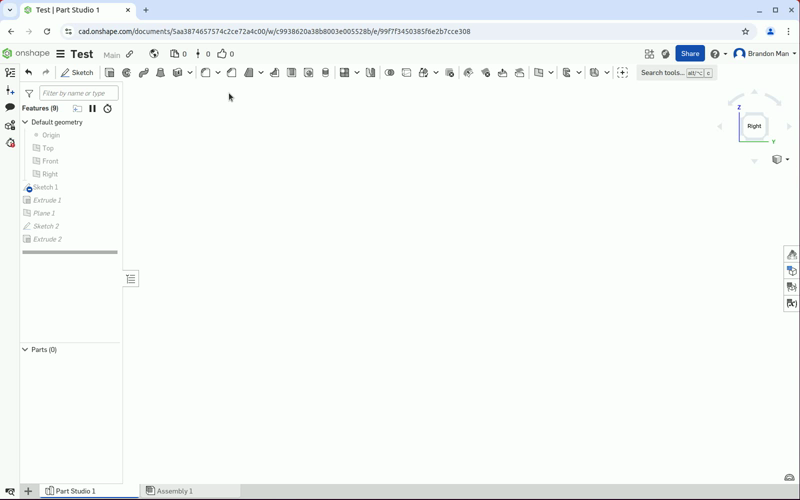
key(shift+s)
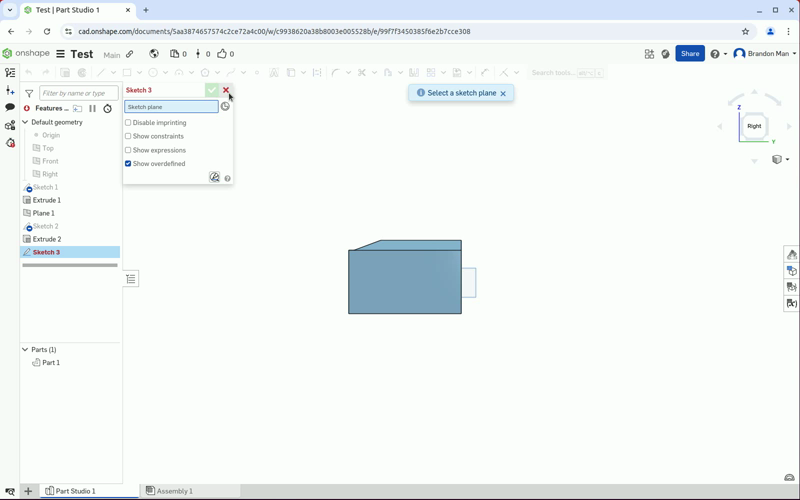
mouse_move(73, 215)
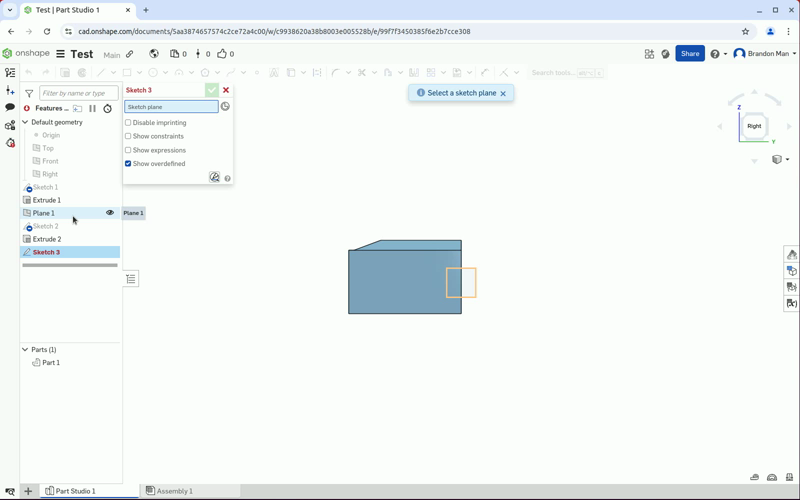
click(73, 215)
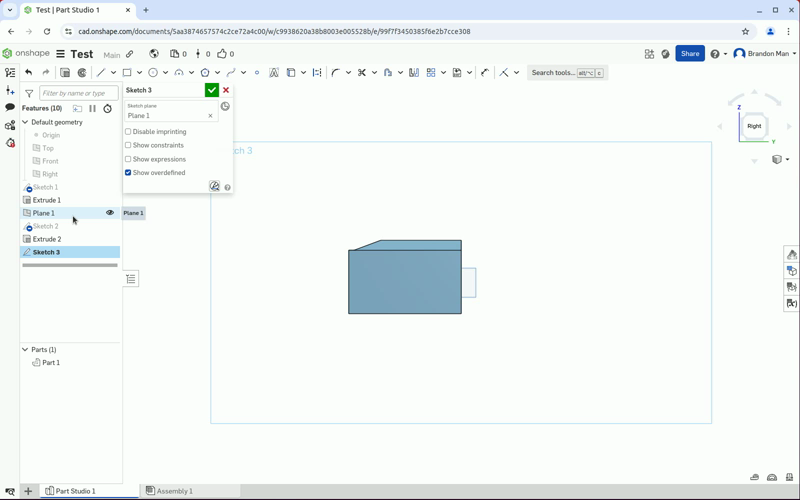
mouse_move(73, 352)
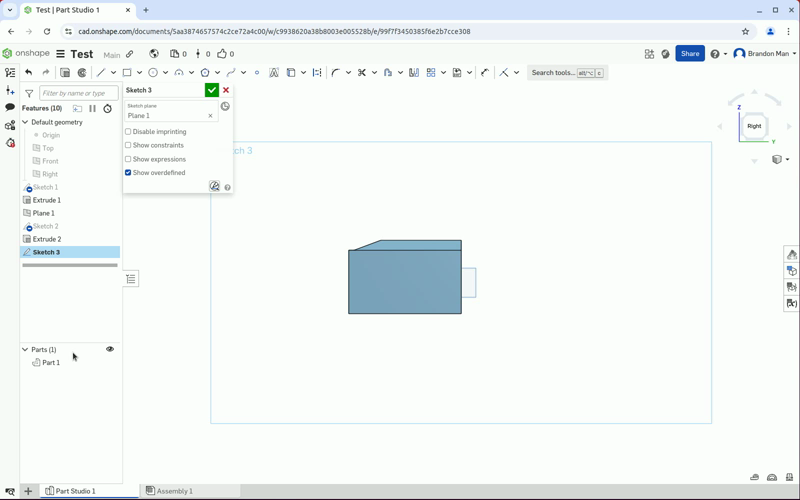
key(y)
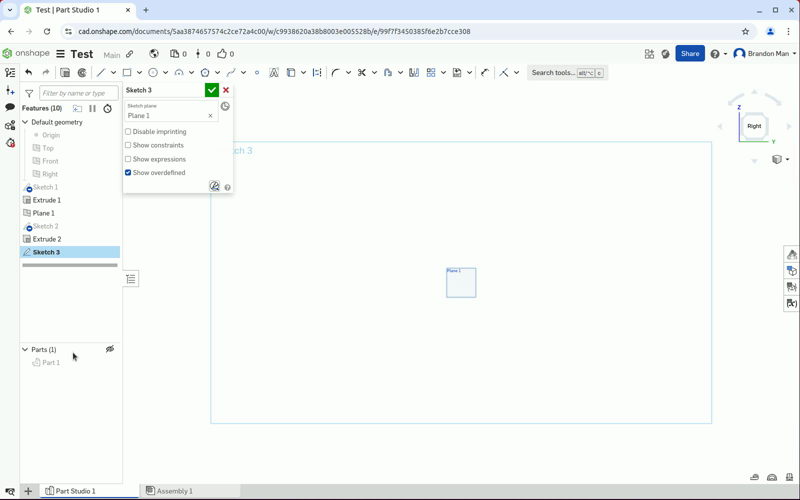
key(l)
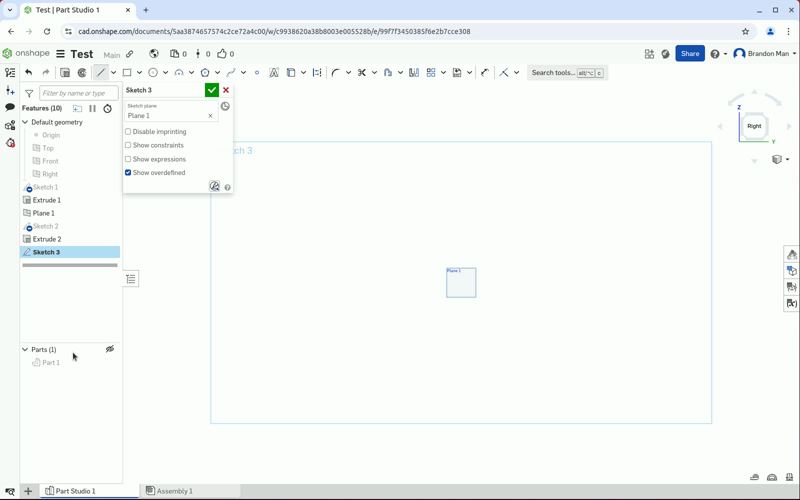
key_down(shift)
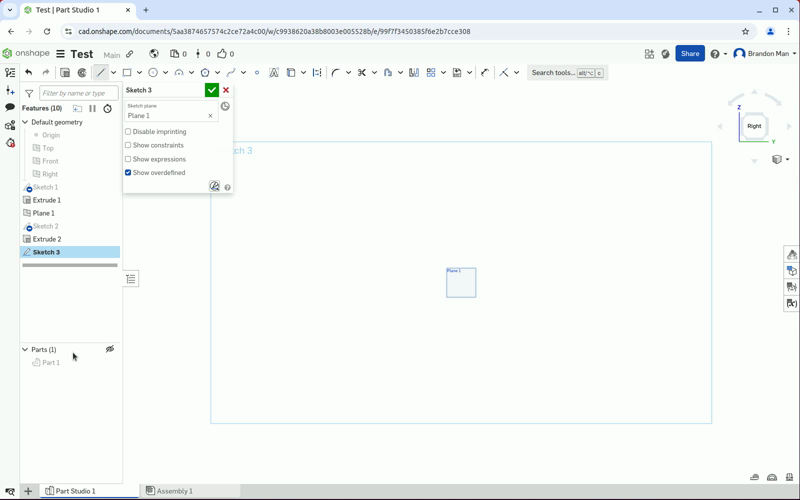
mouse_move(413, 234)
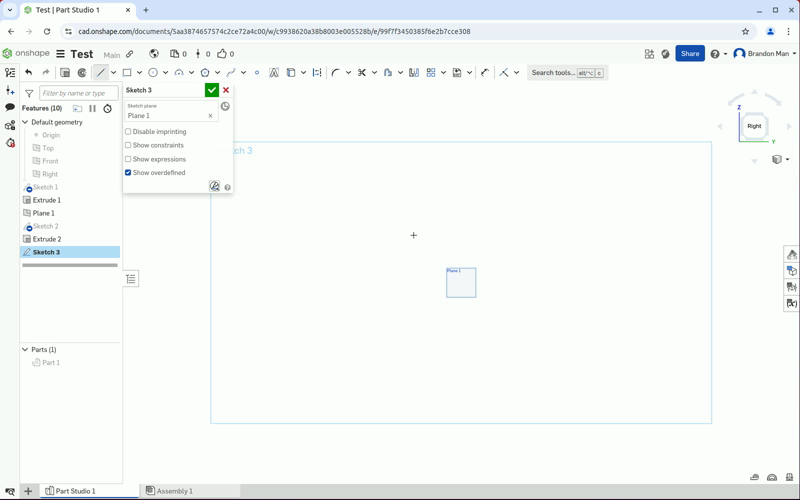
click(413, 234)
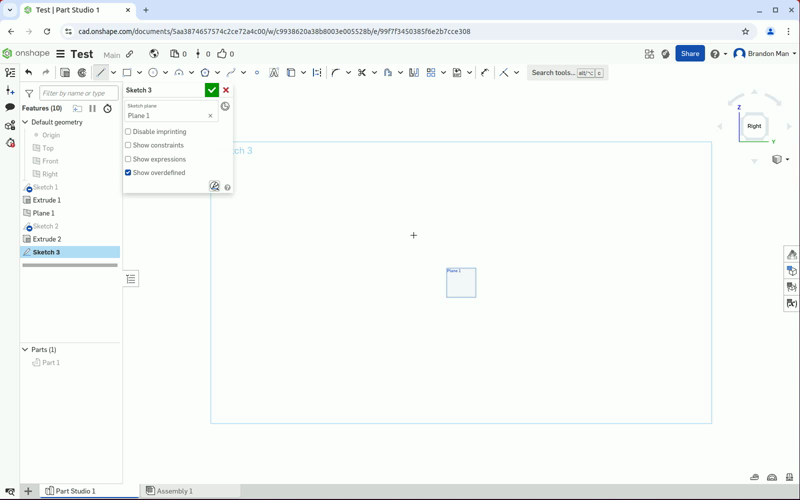
key_up(shift)
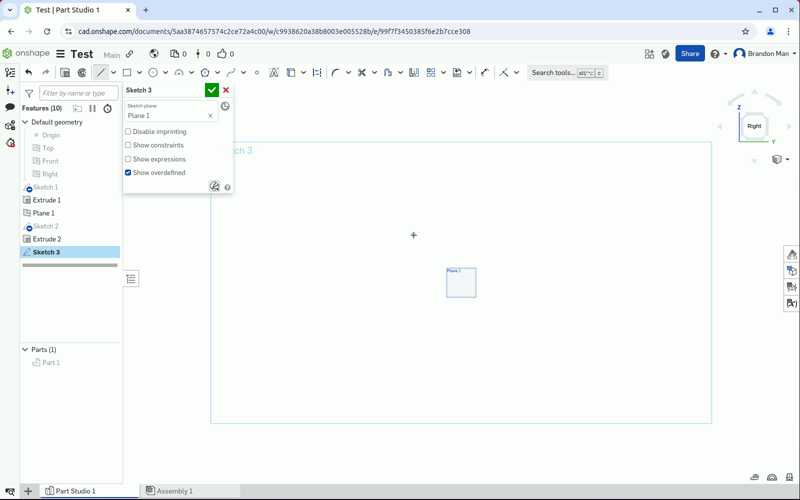
key_down(shift)
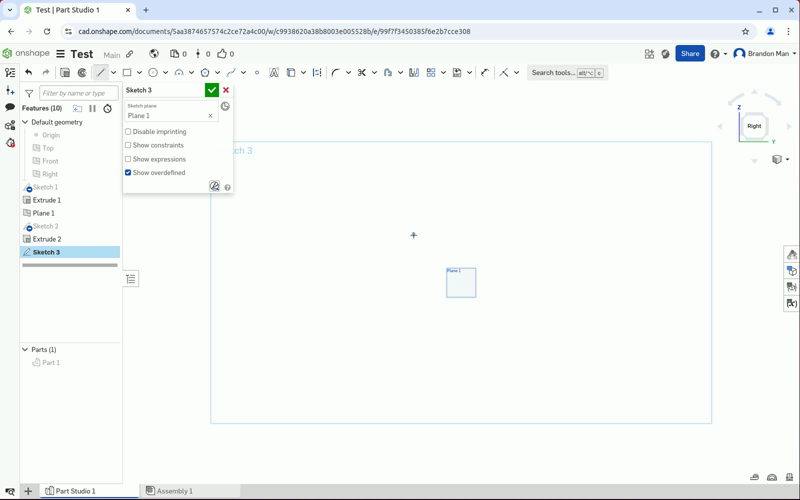
mouse_move(444, 234)
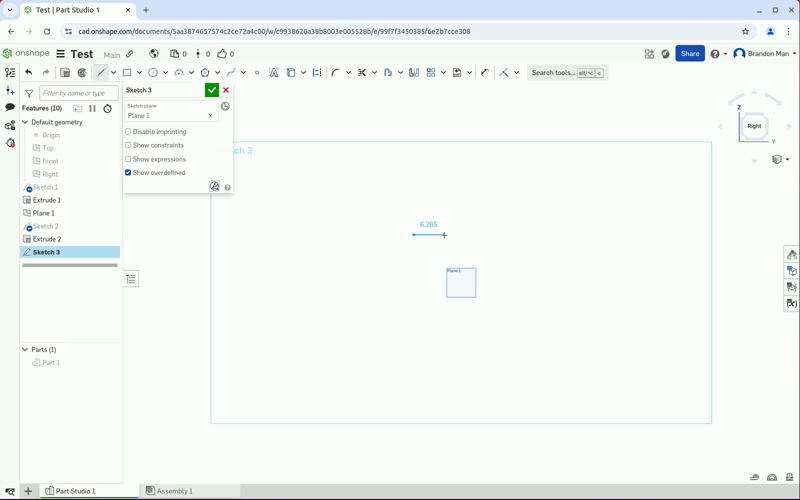
mouse_move(461, 252)
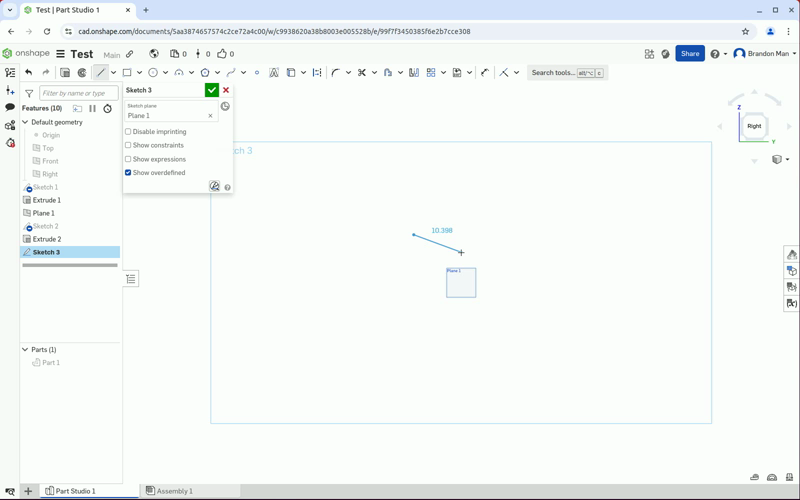
click(461, 252)
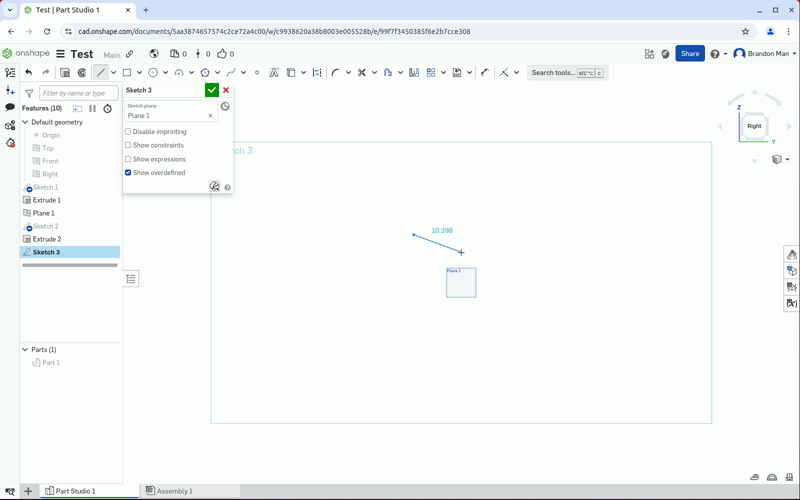
key_up(shift)
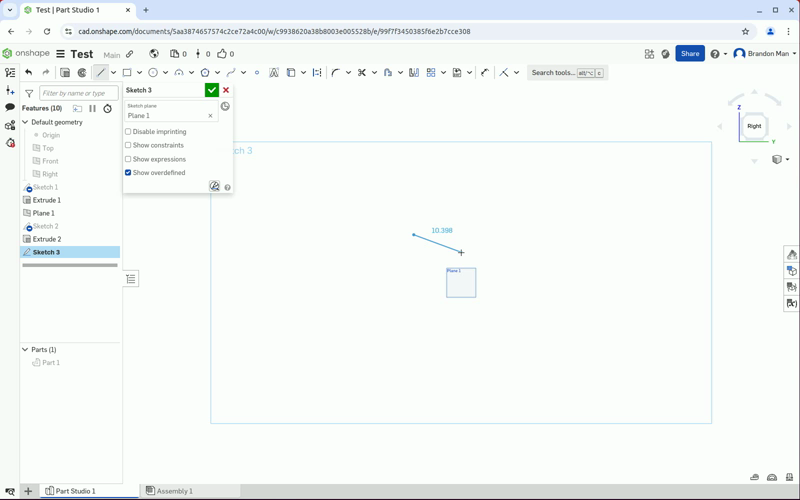
key_down(shift)
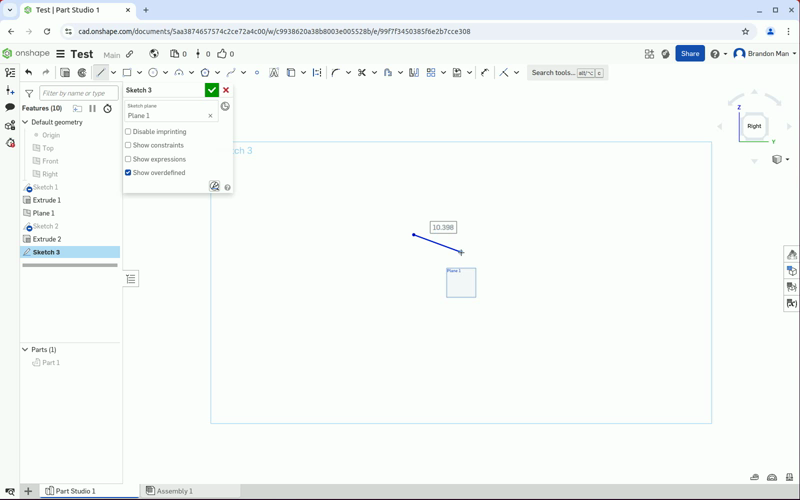
mouse_move(491, 252)
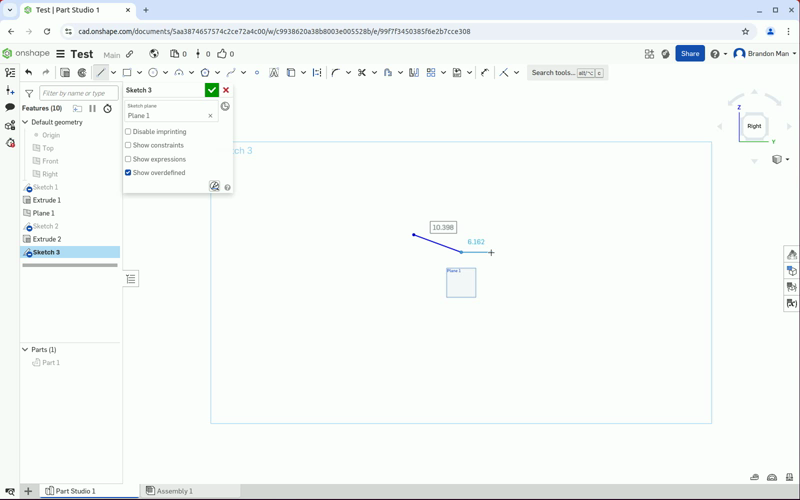
mouse_move(466, 234)
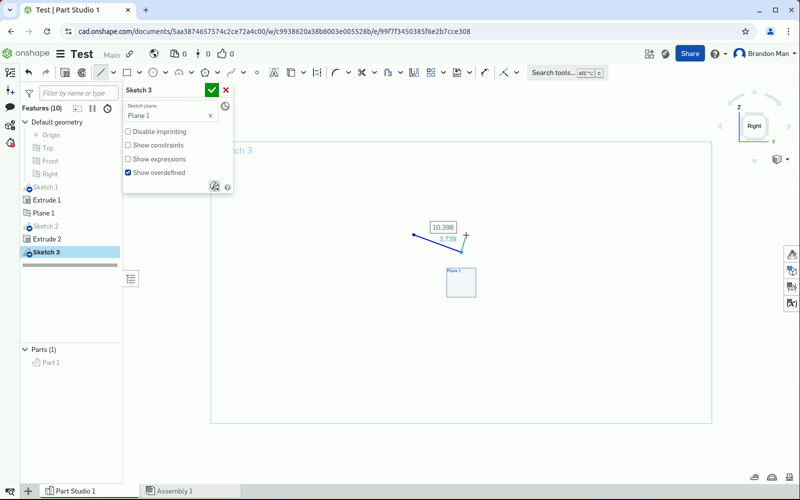
click(466, 234)
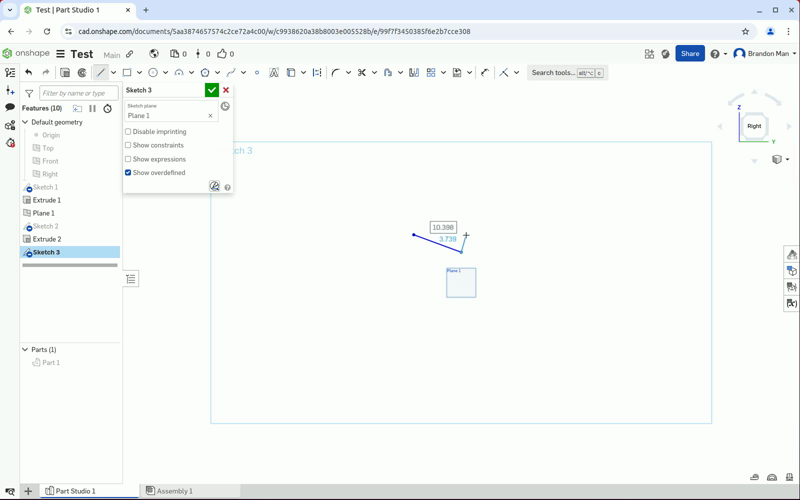
key_up(shift)
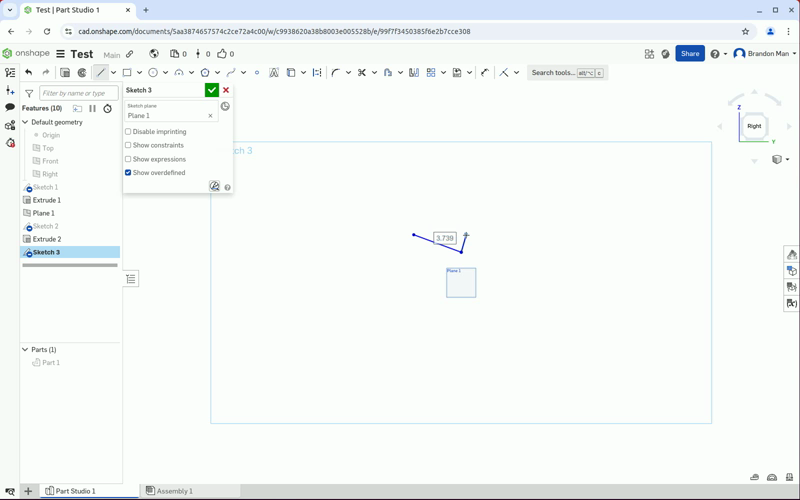
mouse_move(496, 234)
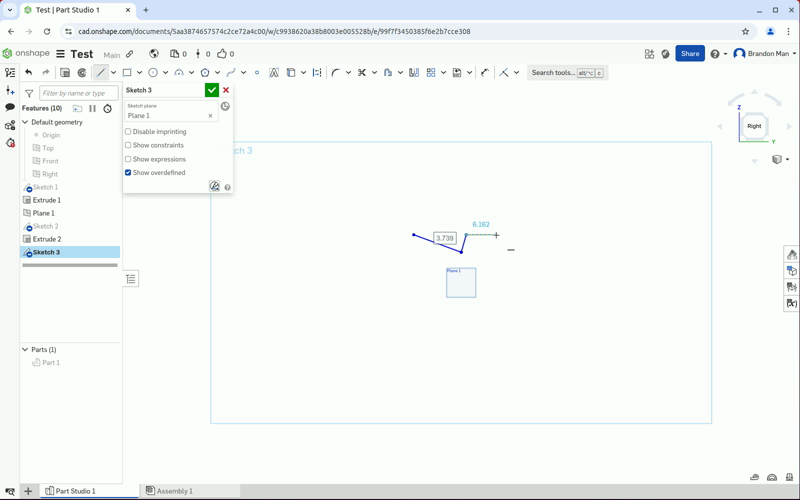
key_down(shift)
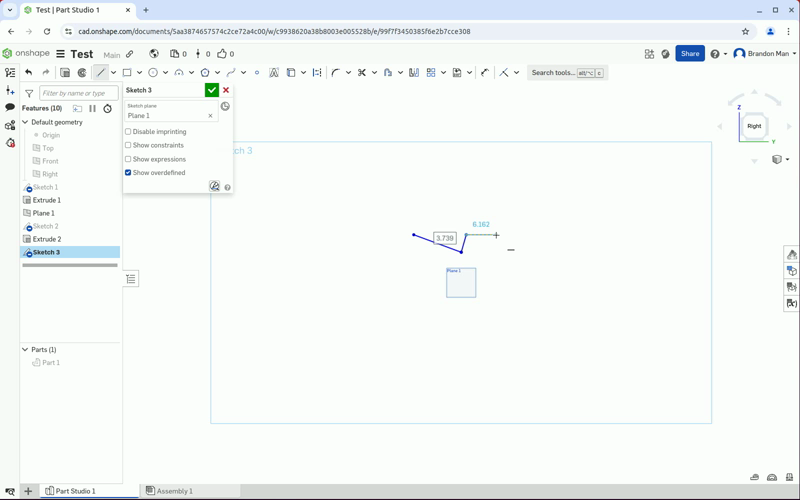
mouse_move(413, 234)
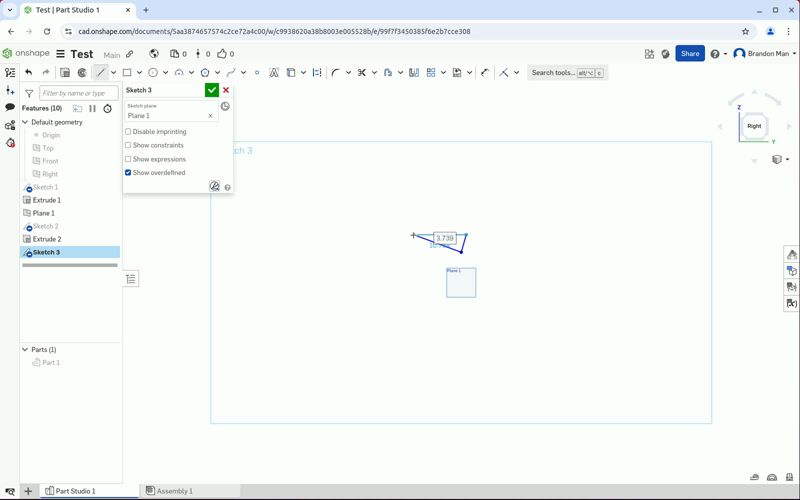
key_up(shift)
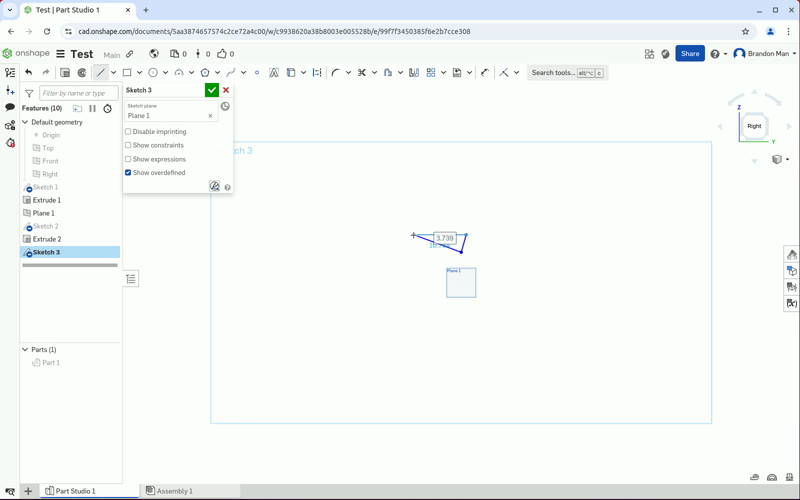
click(413, 234)
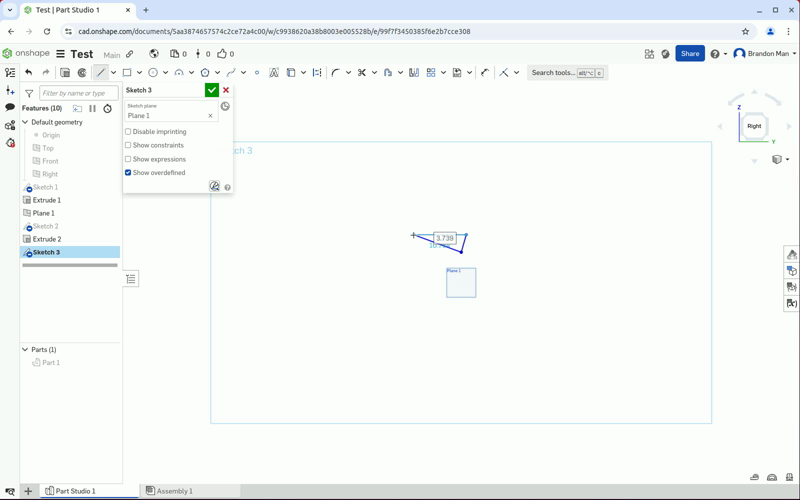
key(esc)
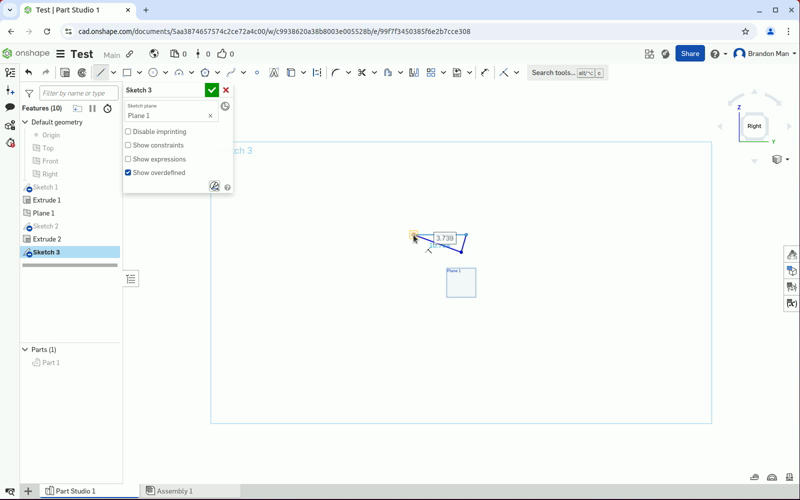
mouse_move(454, 246)
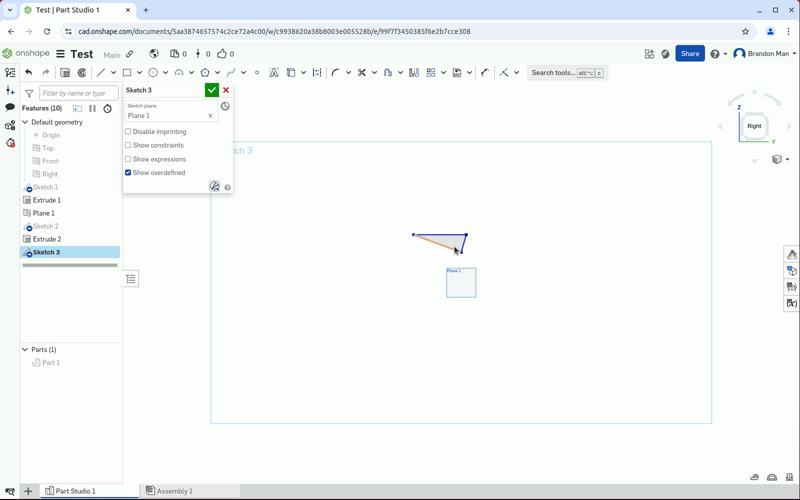
scroll(6)
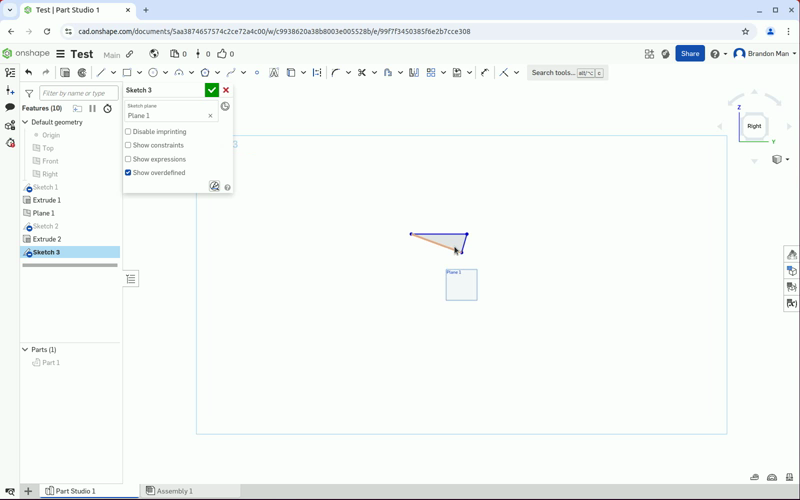
scroll(6)
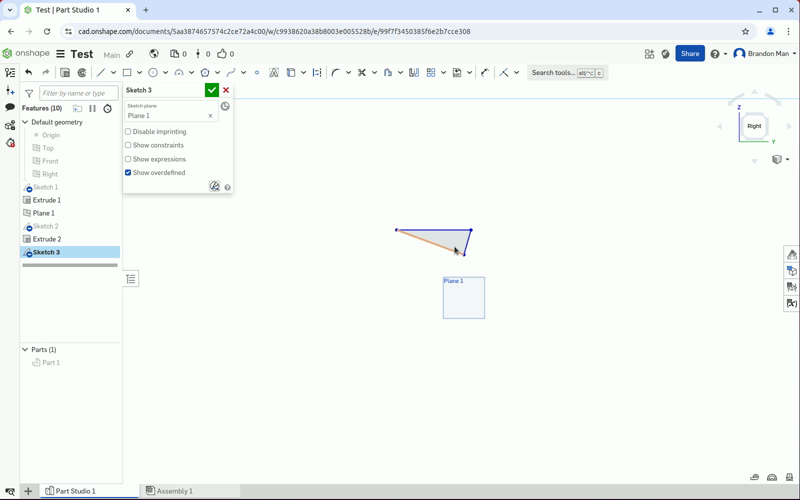
scroll(6)
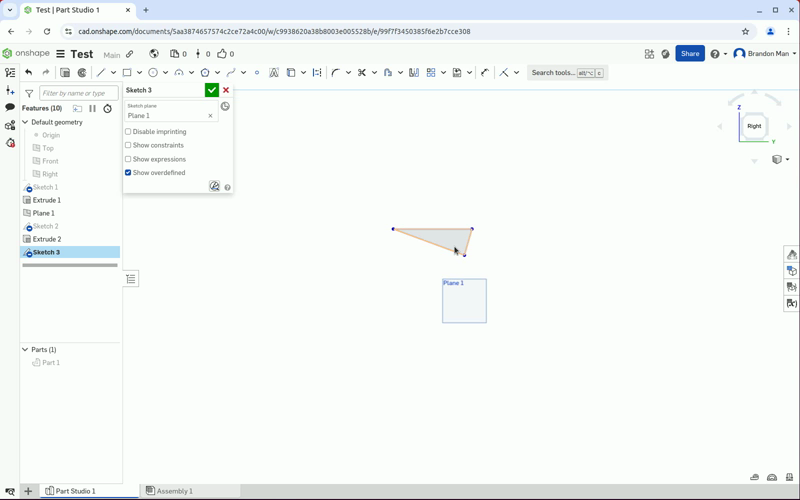
scroll(6)
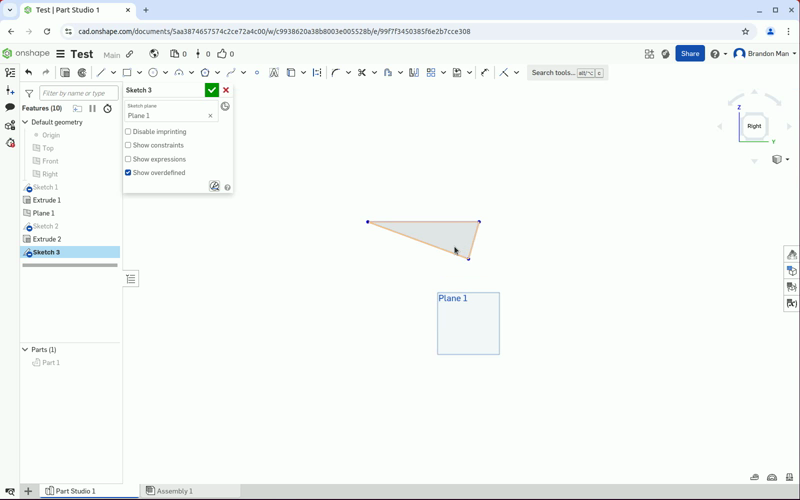
scroll(6)
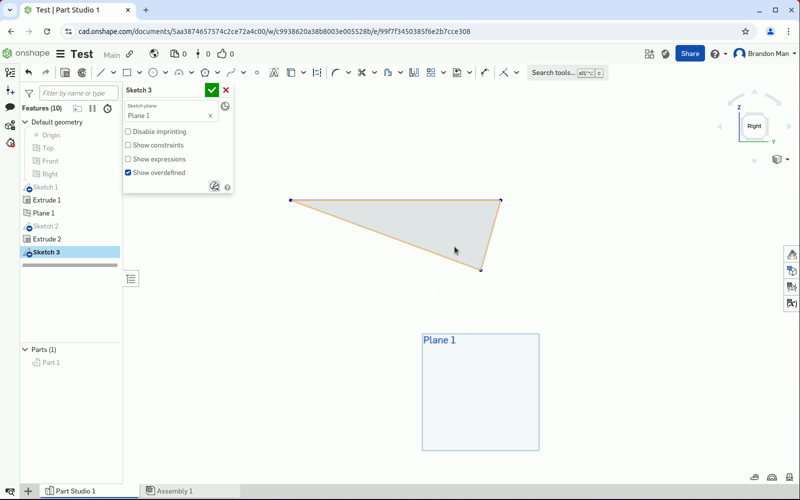
scroll(6)
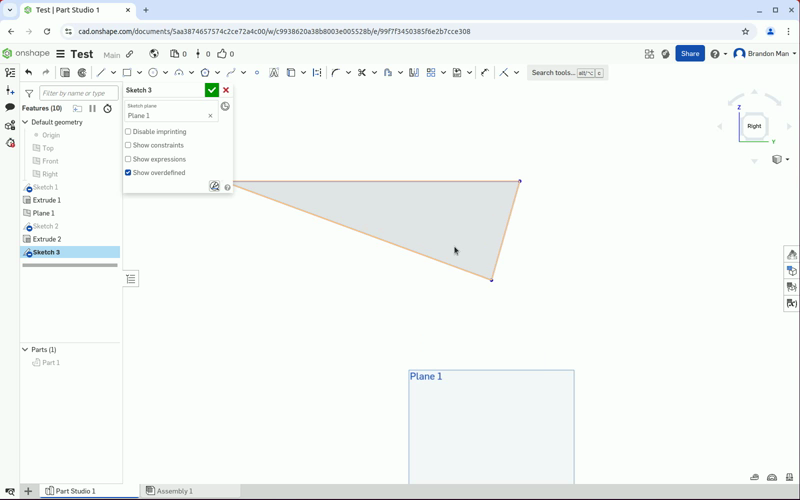
scroll(6)
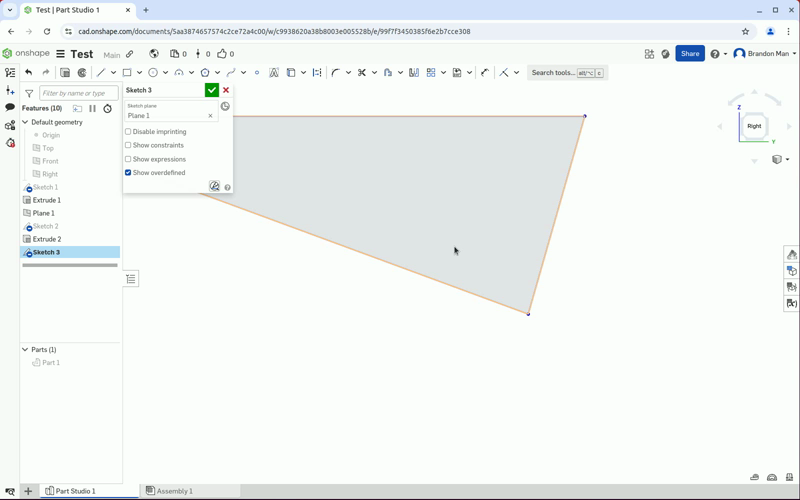
click(454, 246)
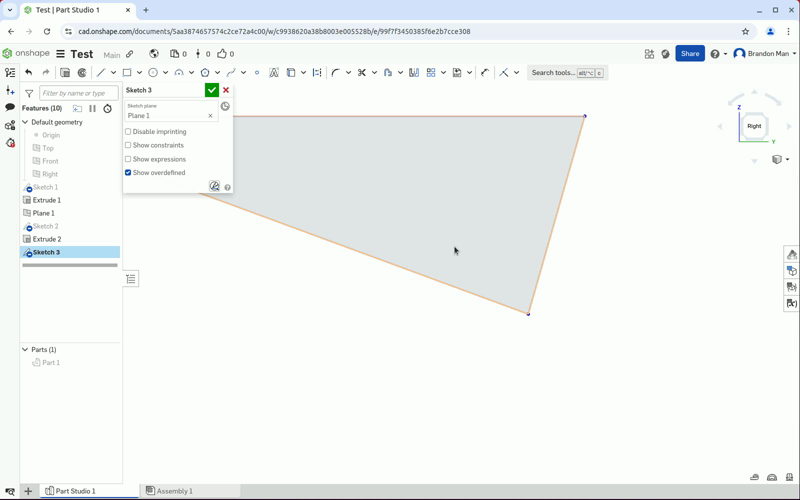
scroll(-6)
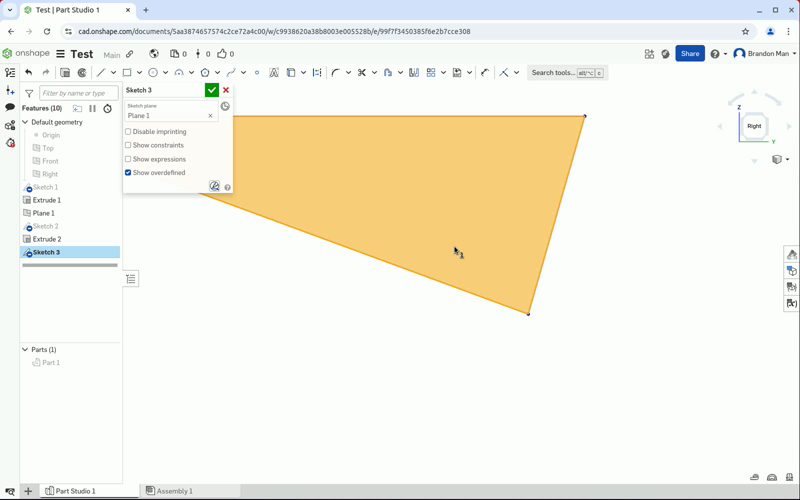
scroll(-6)
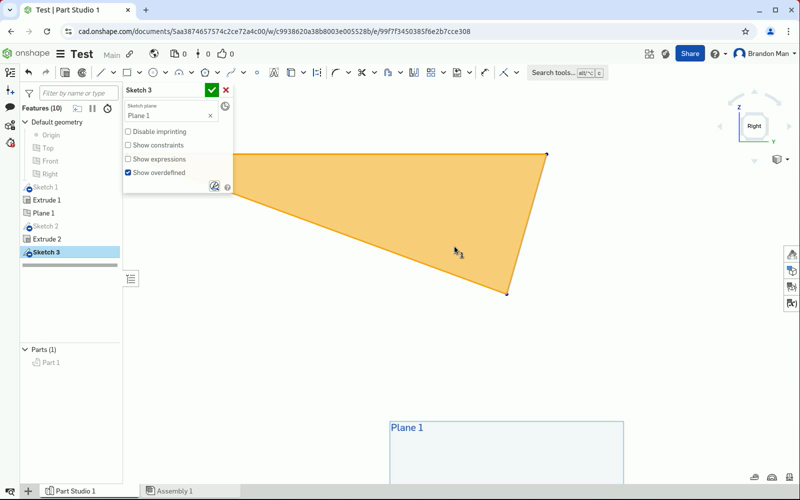
scroll(-6)
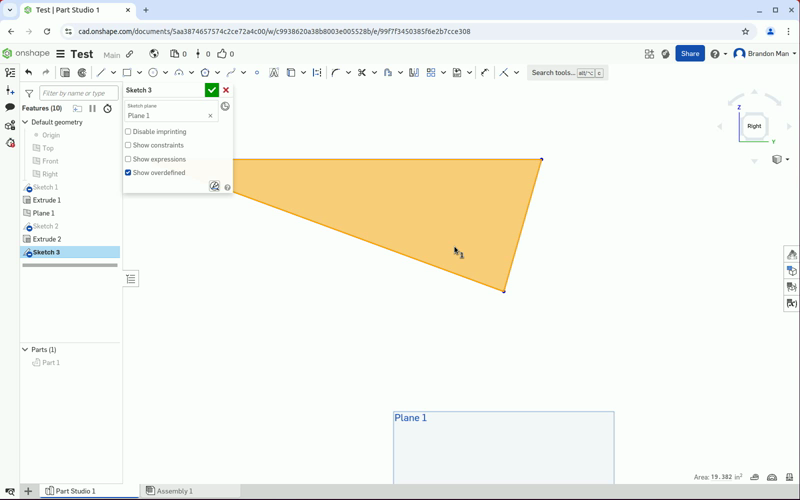
scroll(-6)
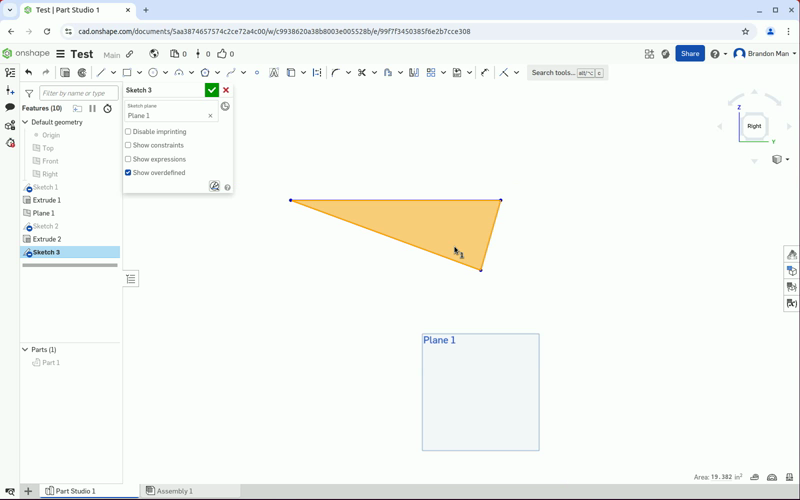
scroll(-6)
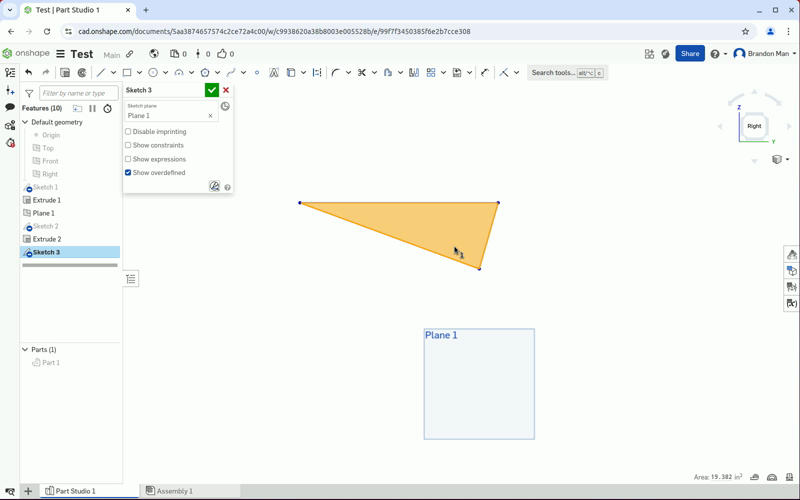
scroll(-6)
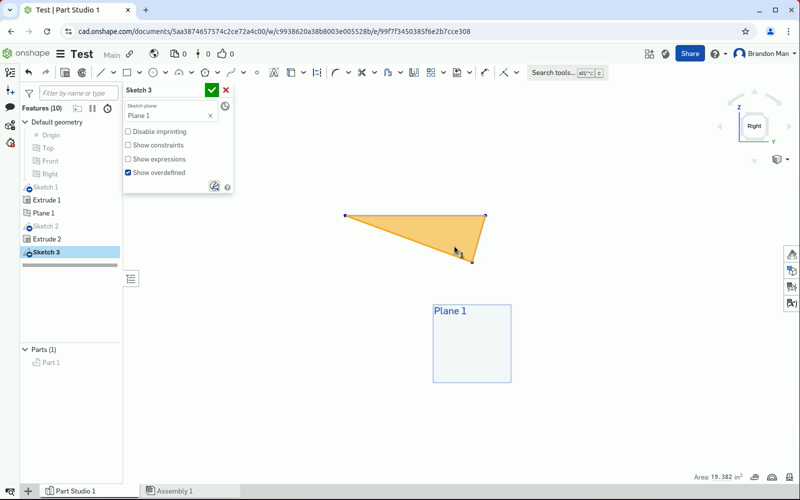
scroll(-6)
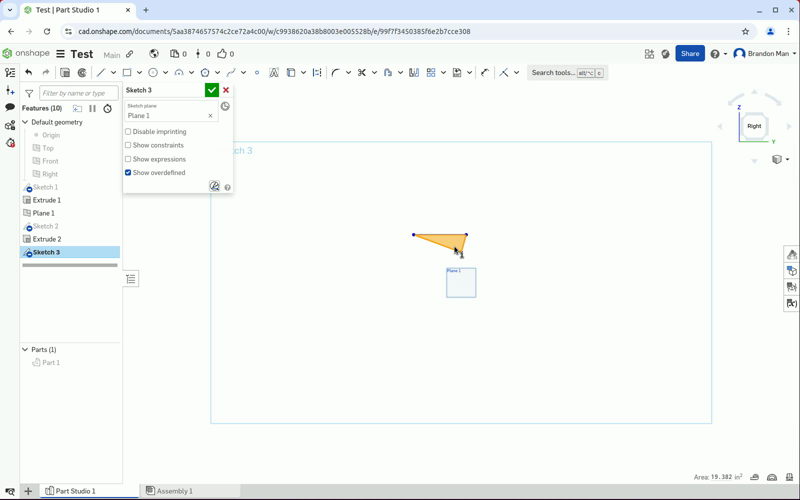
mouse_move(73, 352)
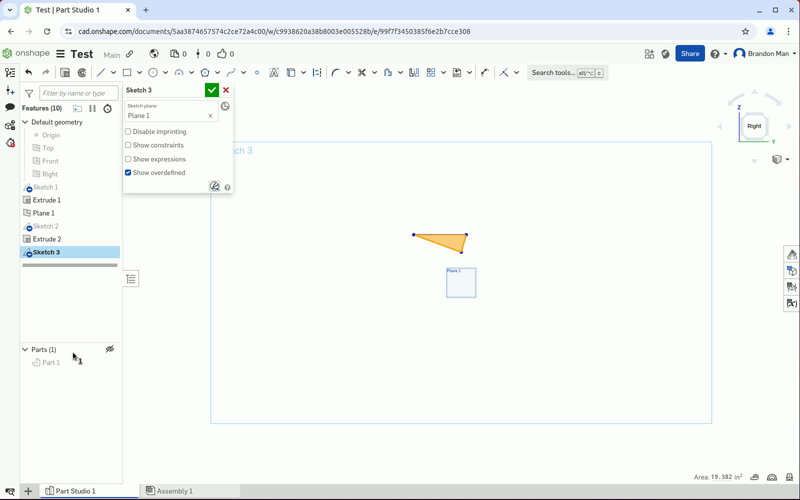
key(shift+y)
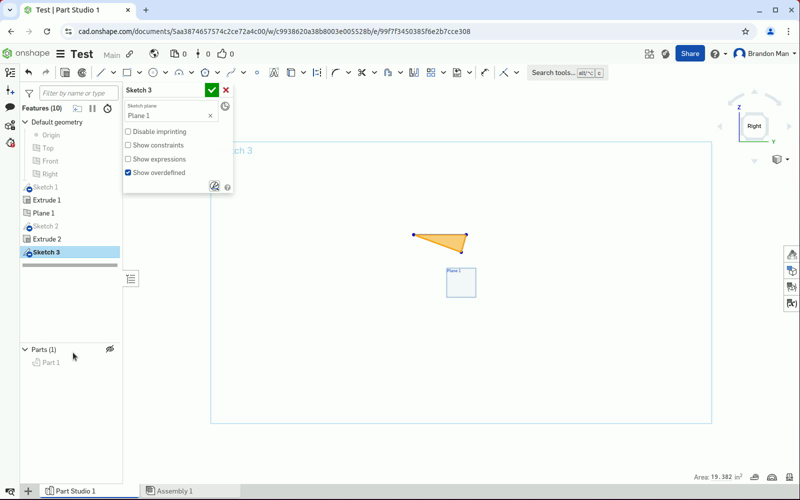
key(shift+e)
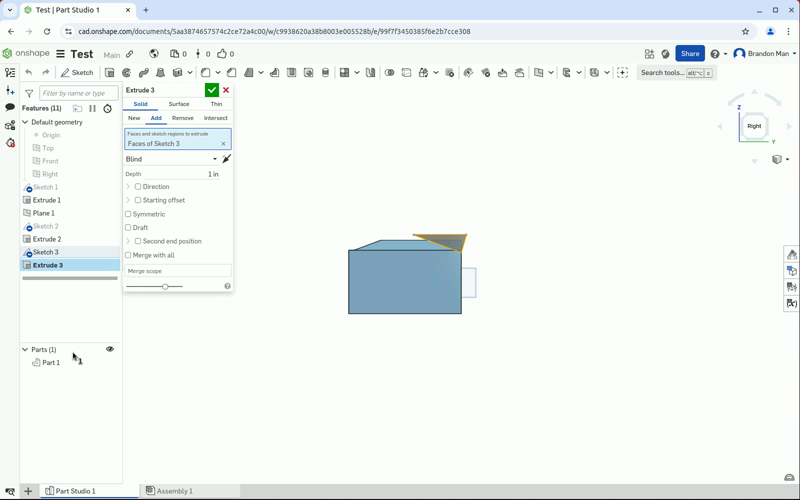
mouse_move(143, 106)
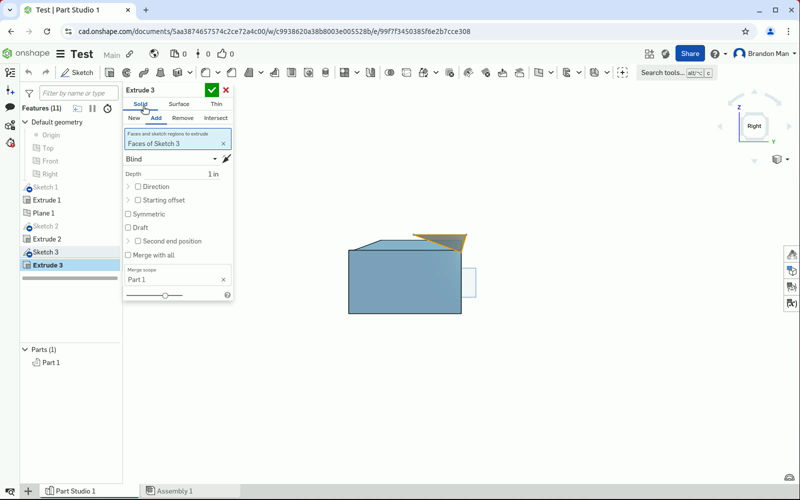
click(143, 106)
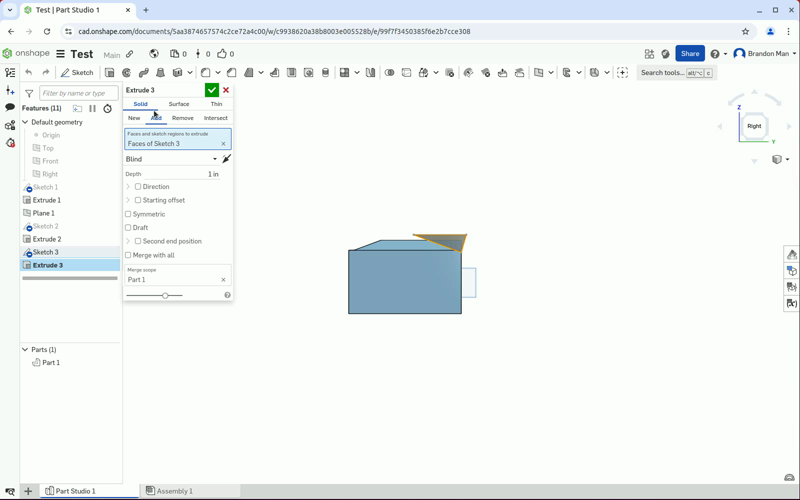
mouse_move(186, 120)
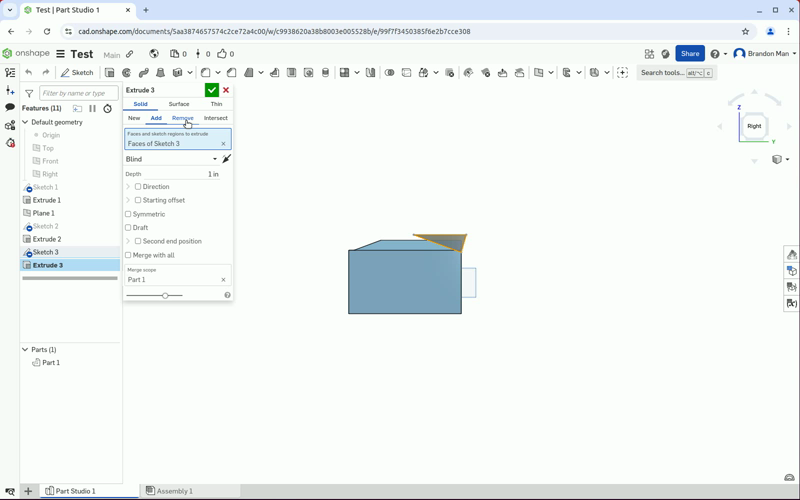
click(186, 120)
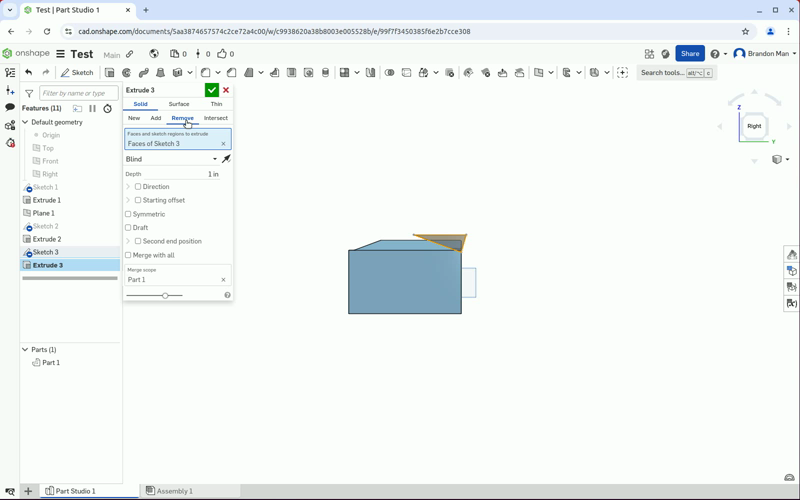
key(tab, 4)
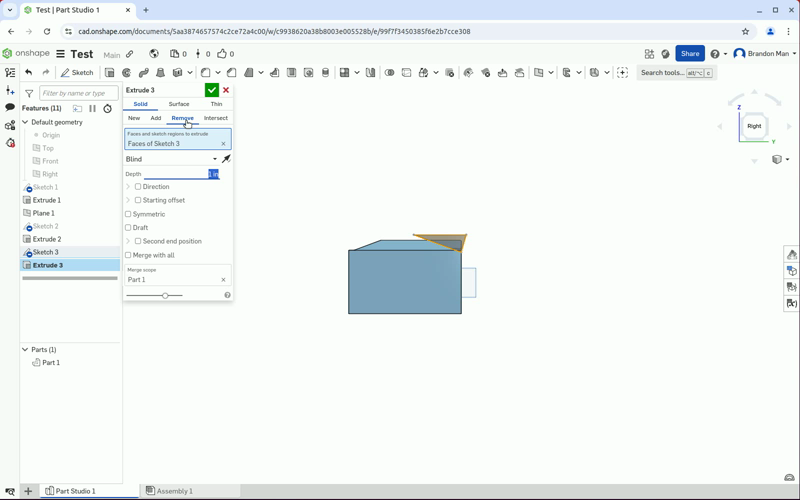
text(17.09)
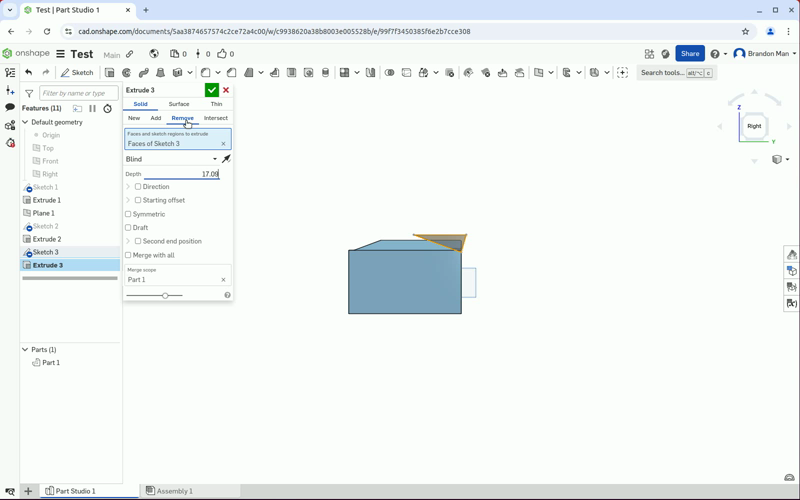
key(tab, 6)
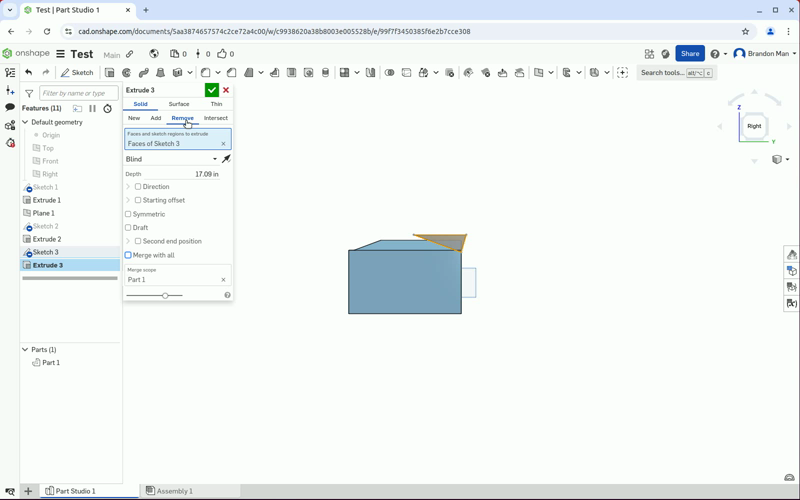
key(space)
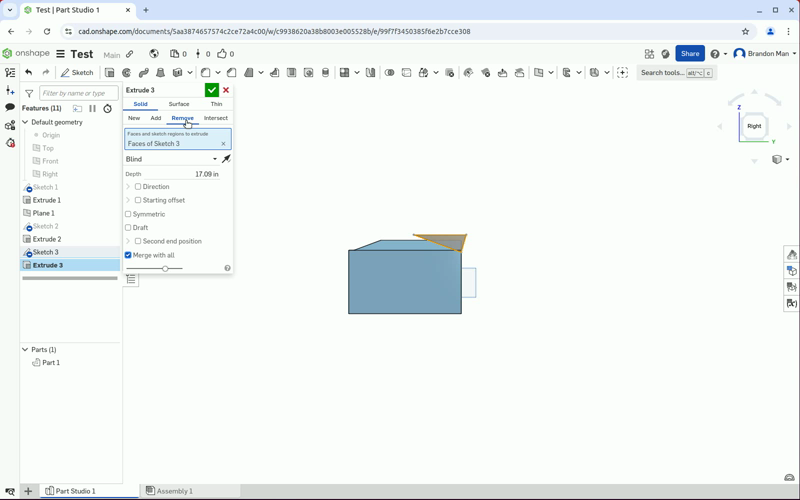
key(enter)
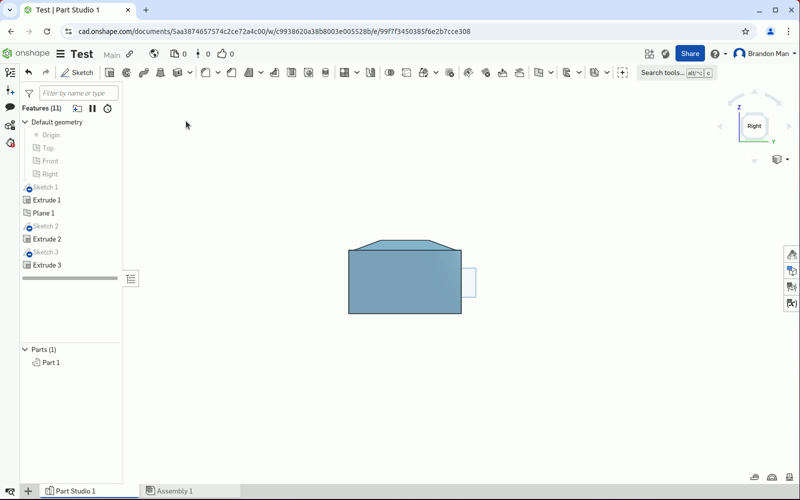
key(shift+h)
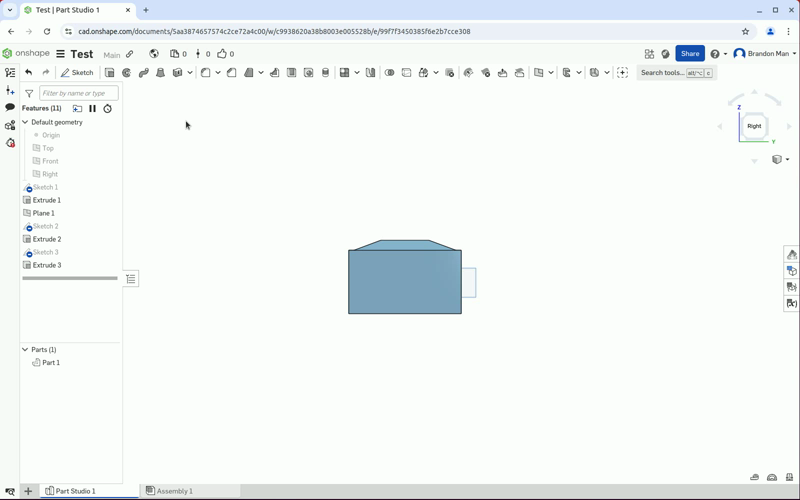
key(shift+h)
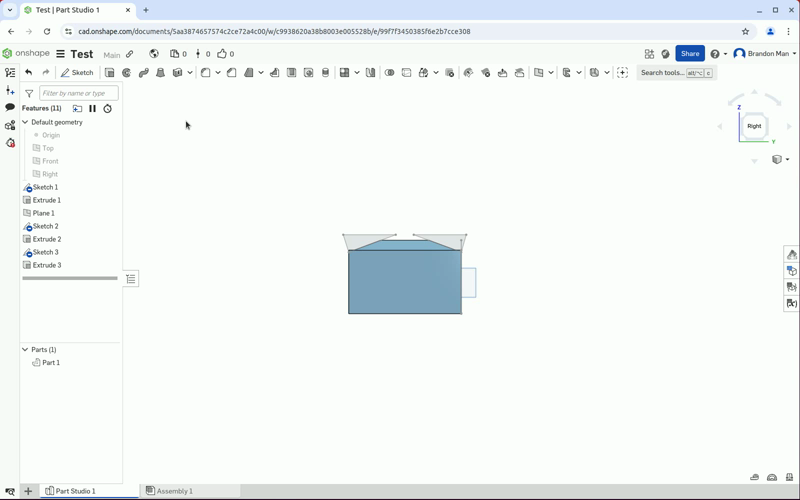
key(shift+7)
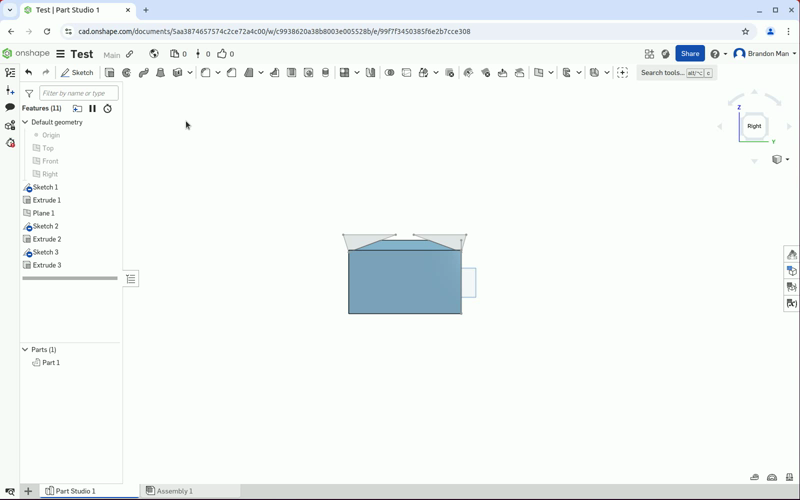
key(right, 2)
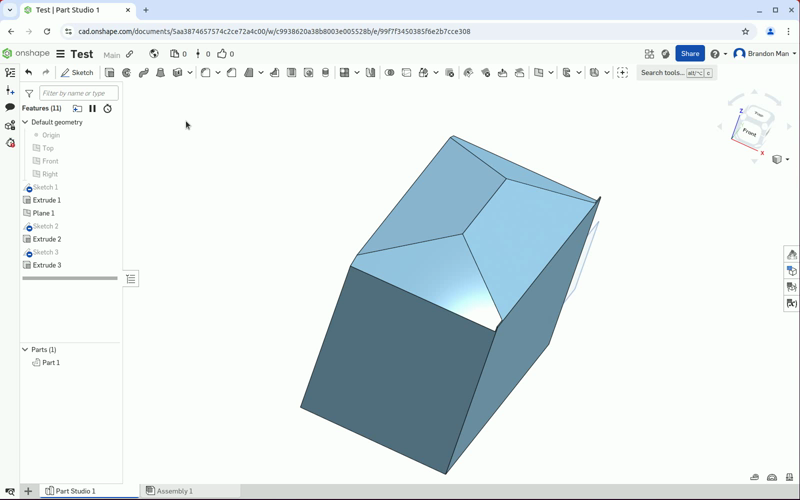
key(down, 2)
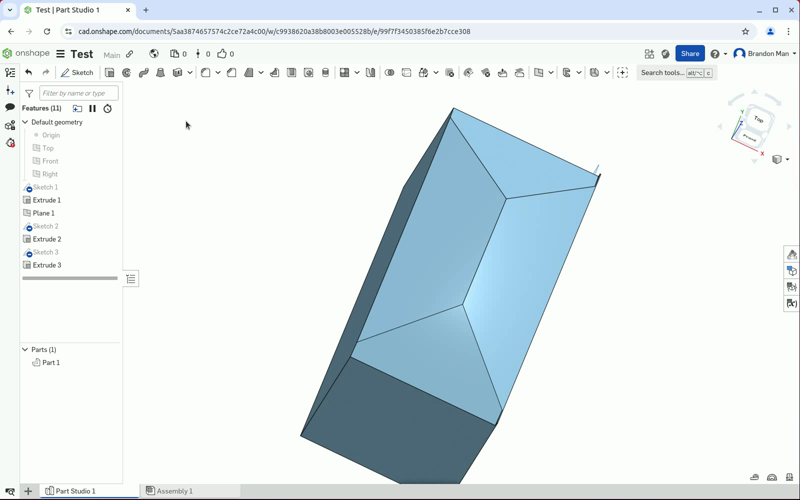
key(up, 2)
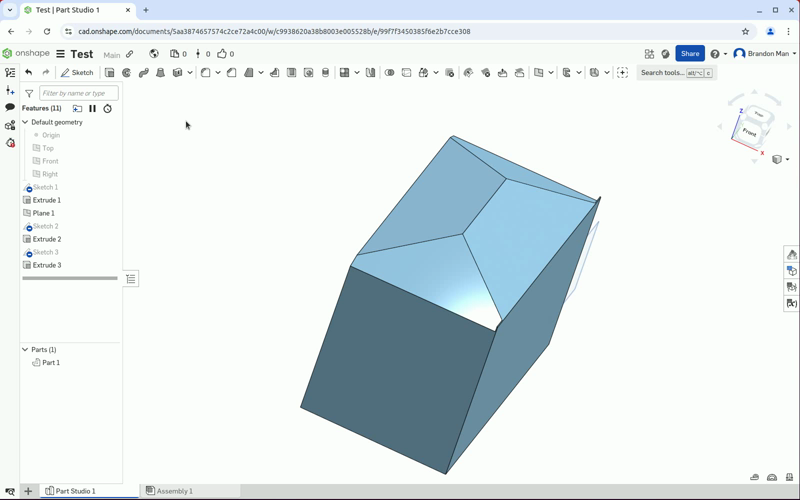
key(left, 2)
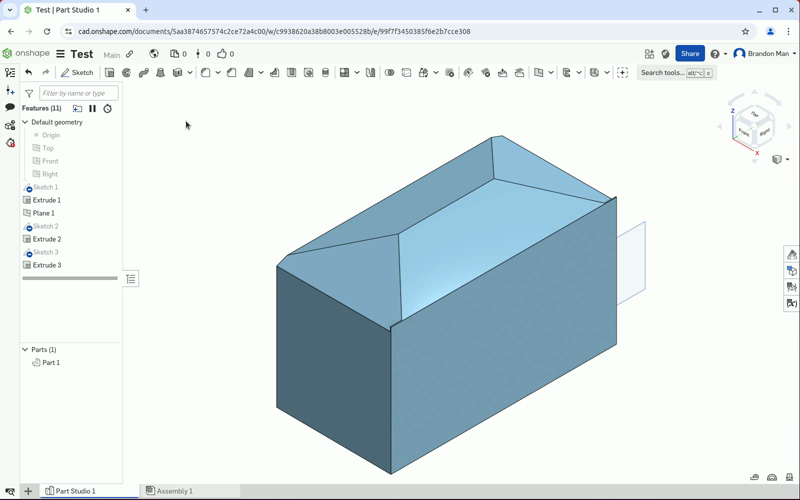
mouse_move(73, 189)
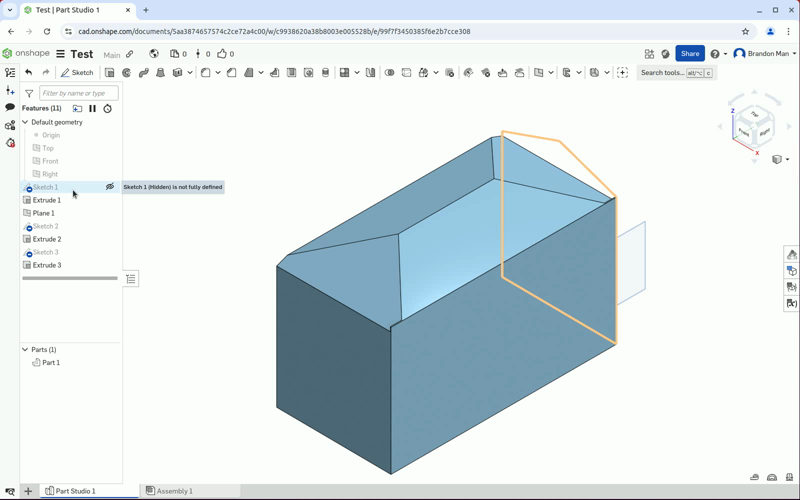
click(73, 189)